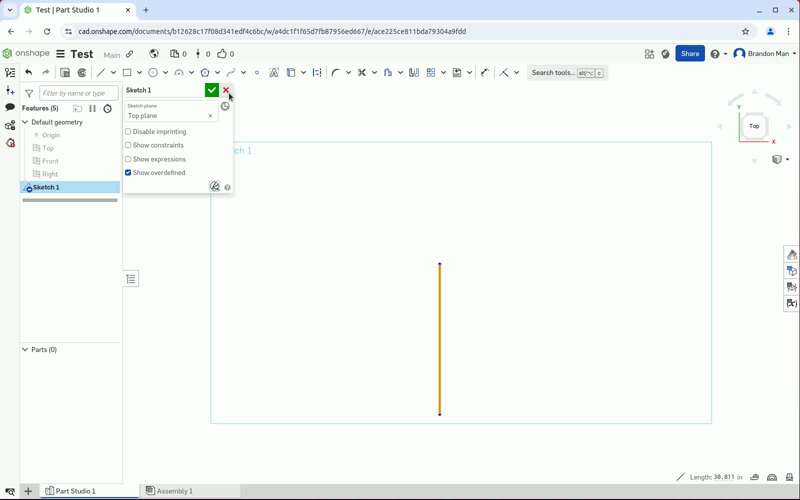
key(shift+h)
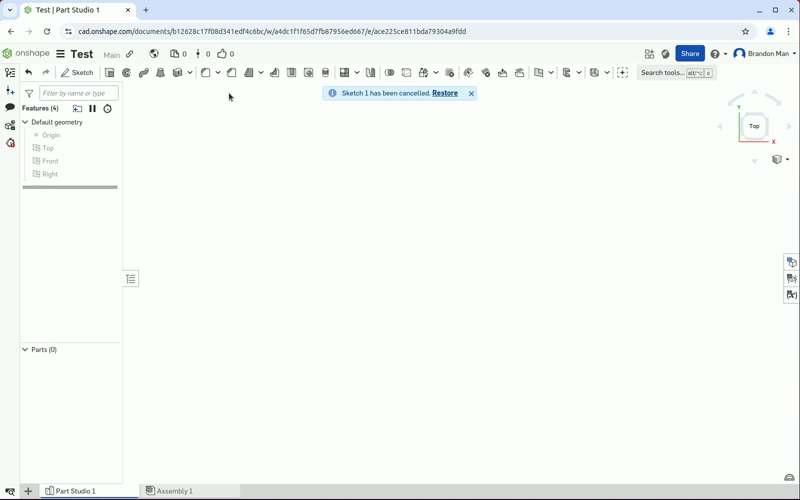
mouse_move(73, 352)
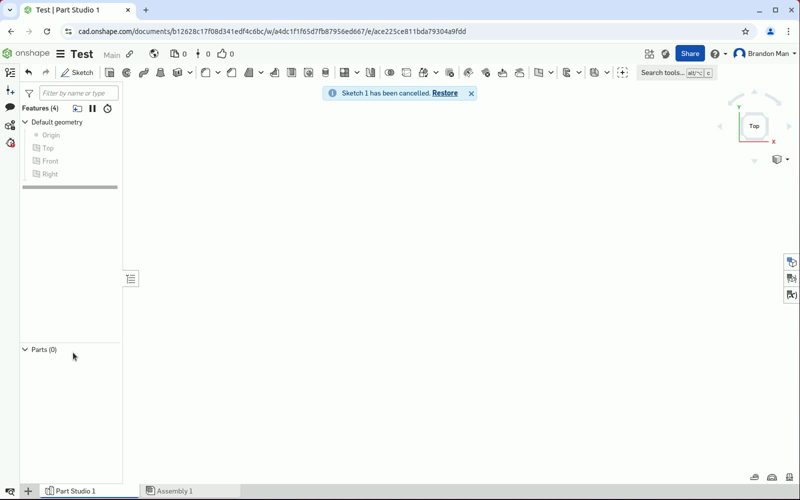
key(y)
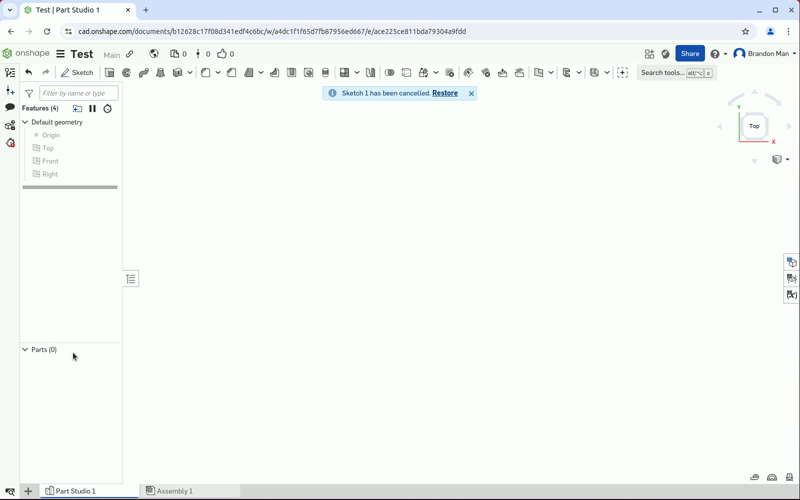
key(shift+p)
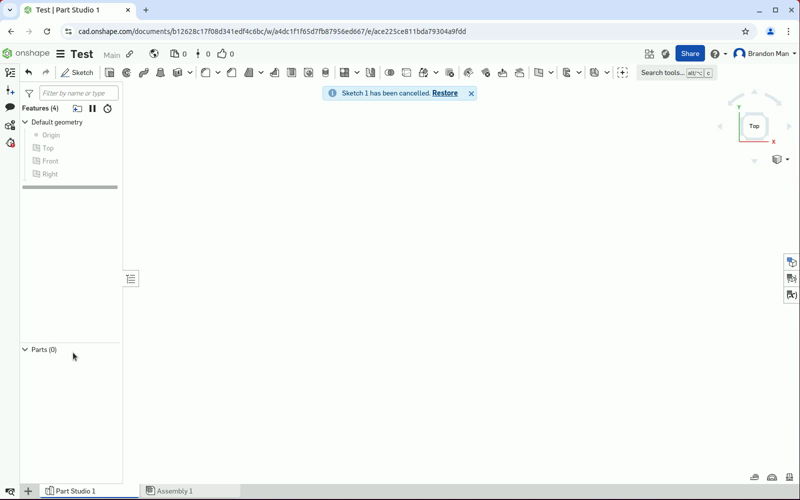
key(space)
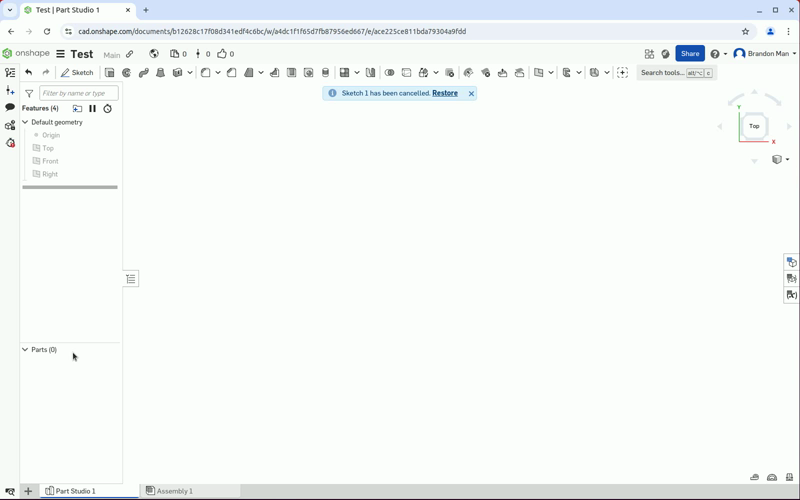
key_down(shift)
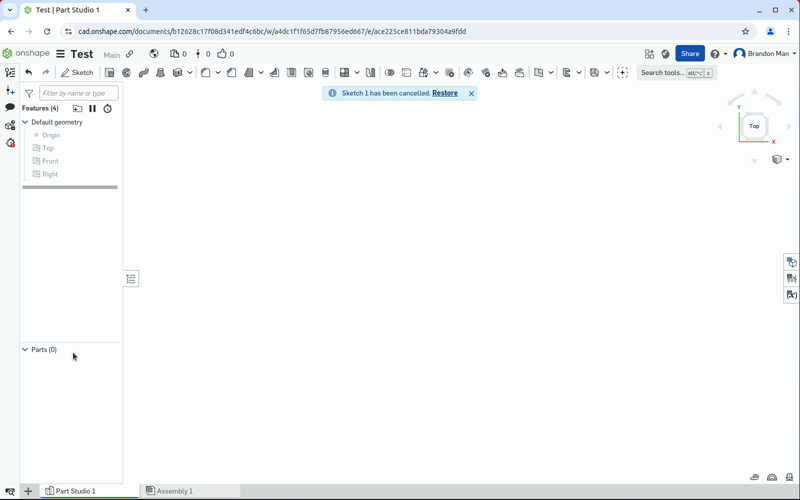
key(up)
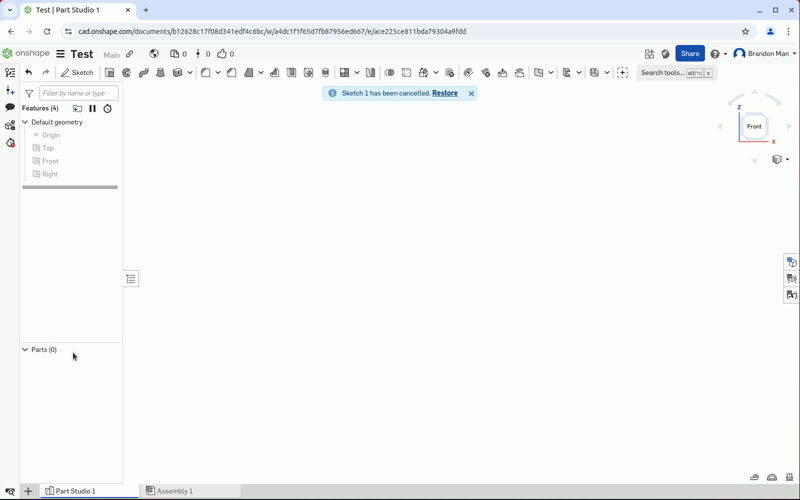
key_up(shift)
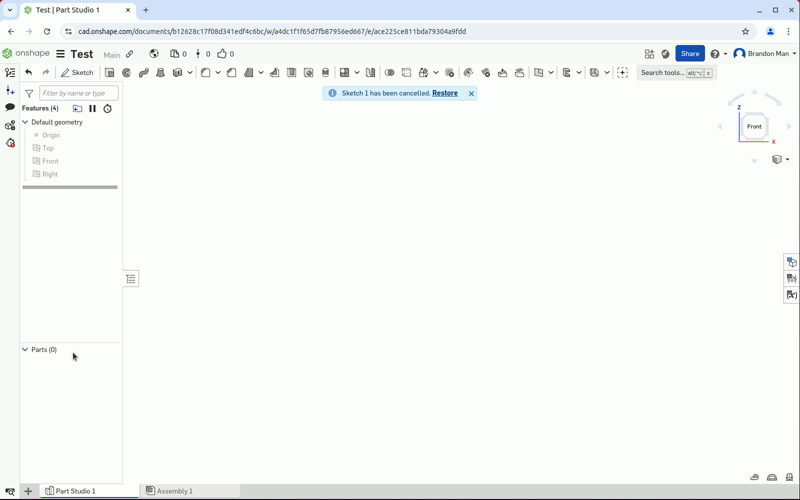
mouse_move(73, 352)
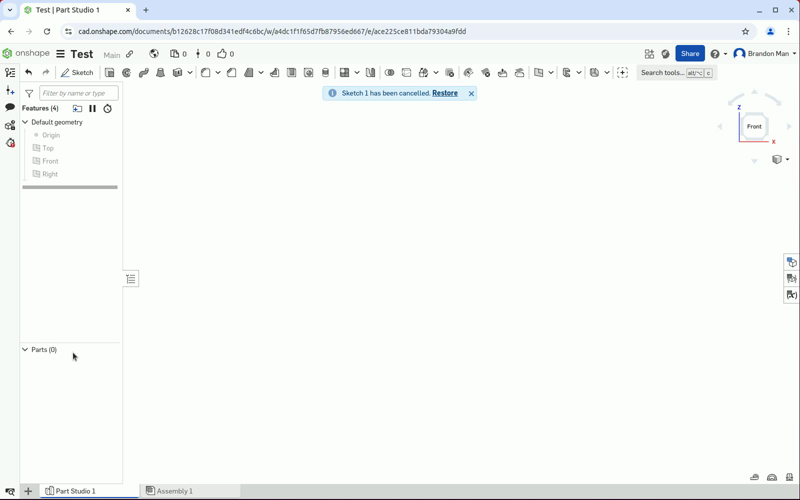
key(shift+y)
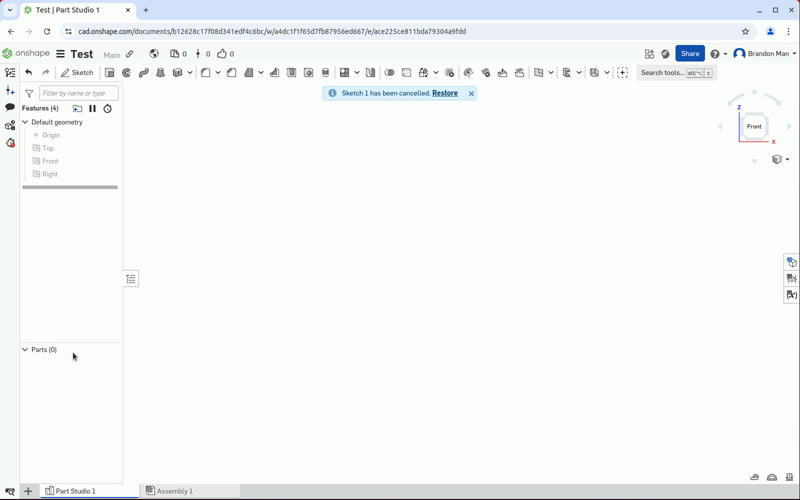
key(shift+s)
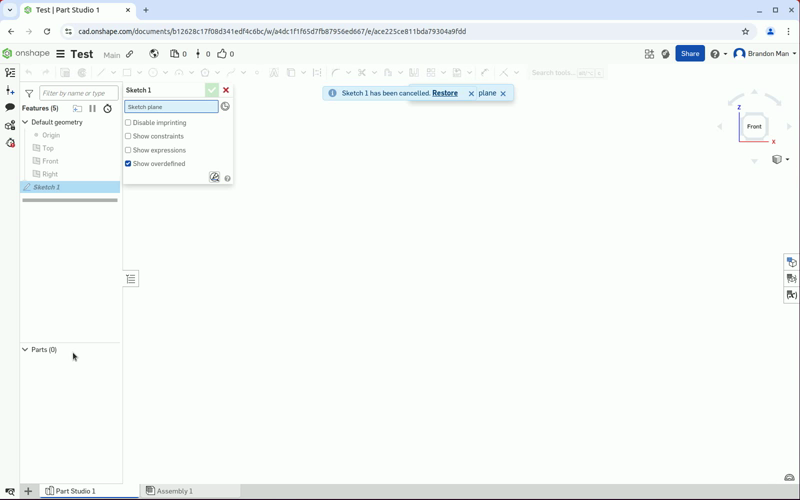
mouse_move(73, 163)
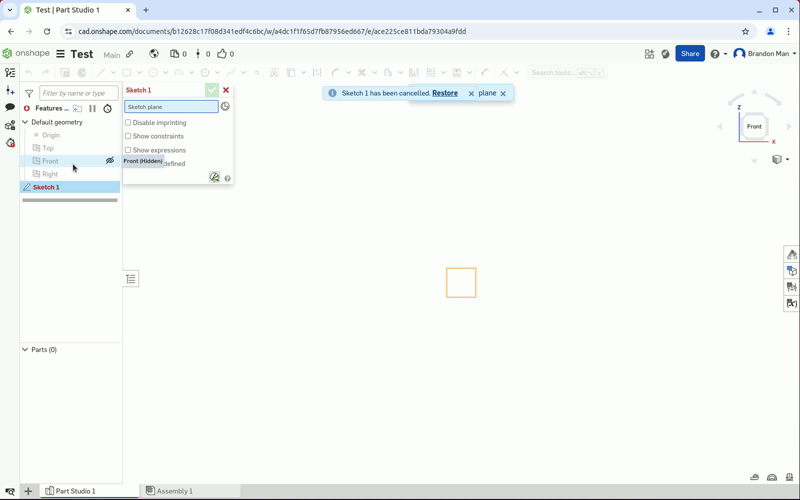
click(73, 163)
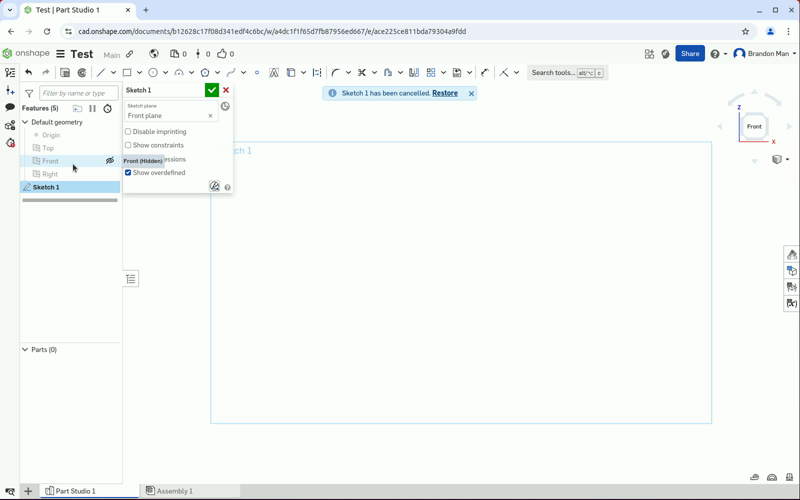
mouse_move(73, 352)
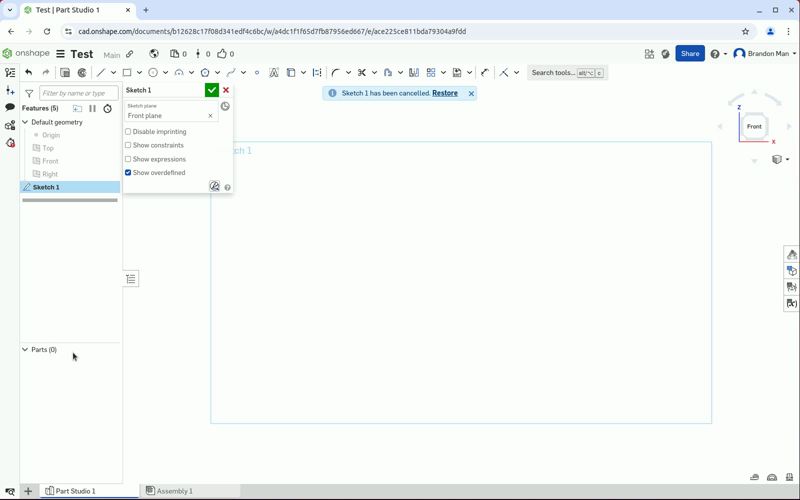
key(y)
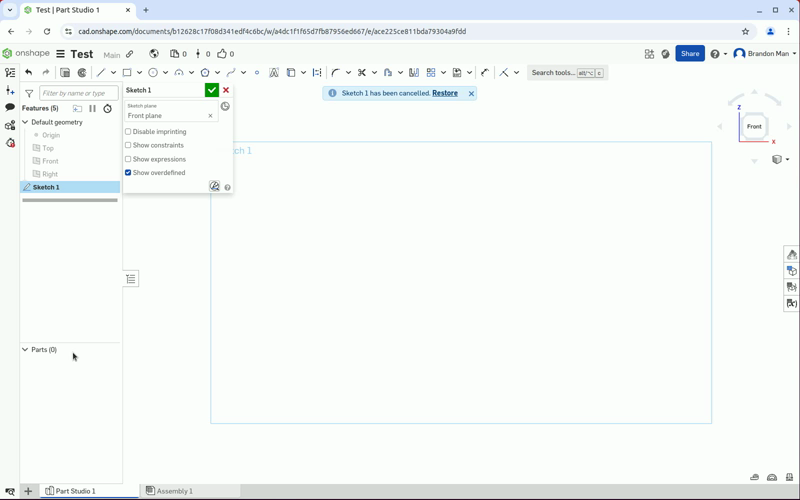
key(a)
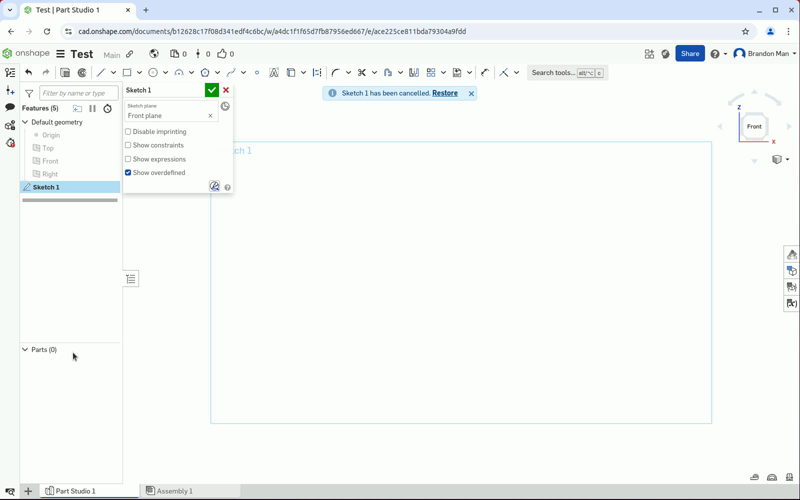
key_down(shift)
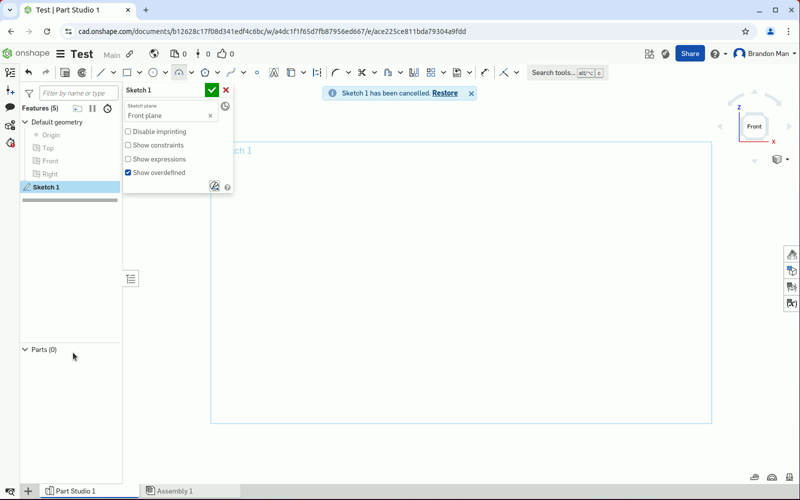
mouse_move(348, 292)
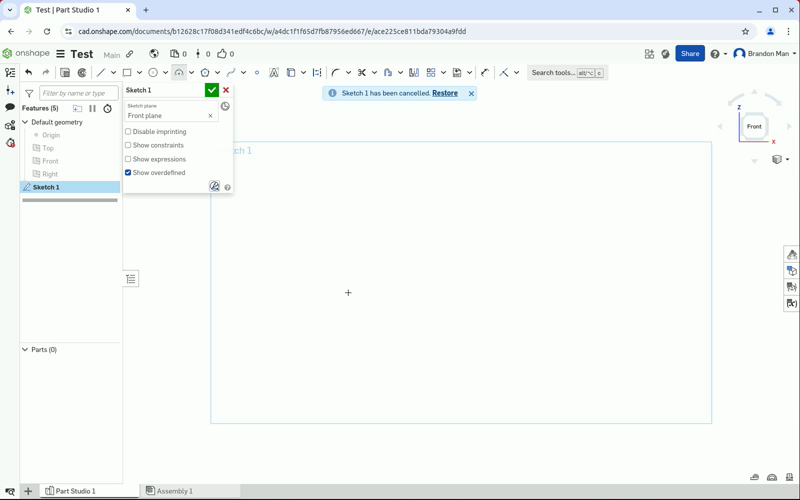
click(348, 292)
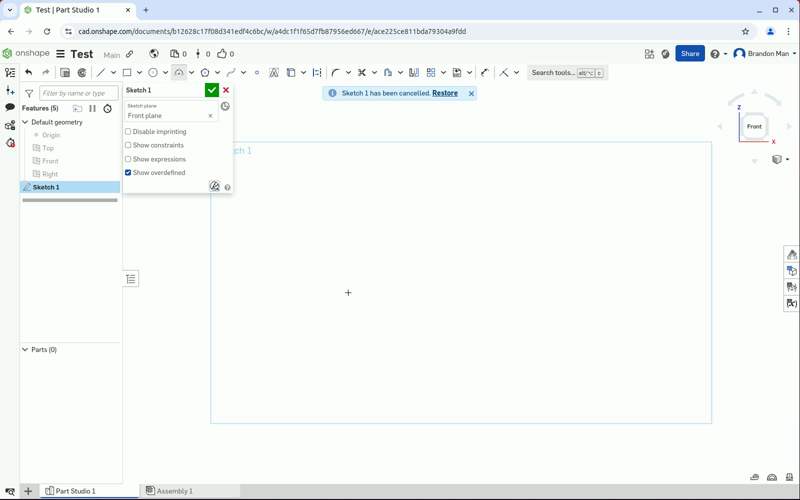
key_up(shift)
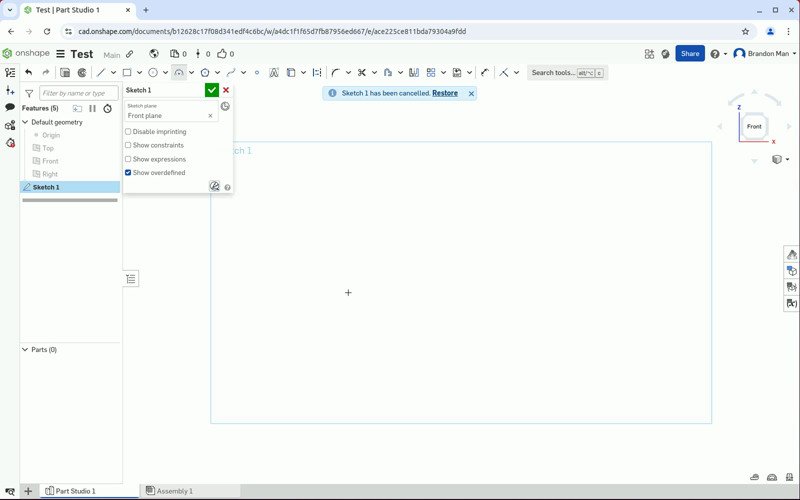
key_down(shift)
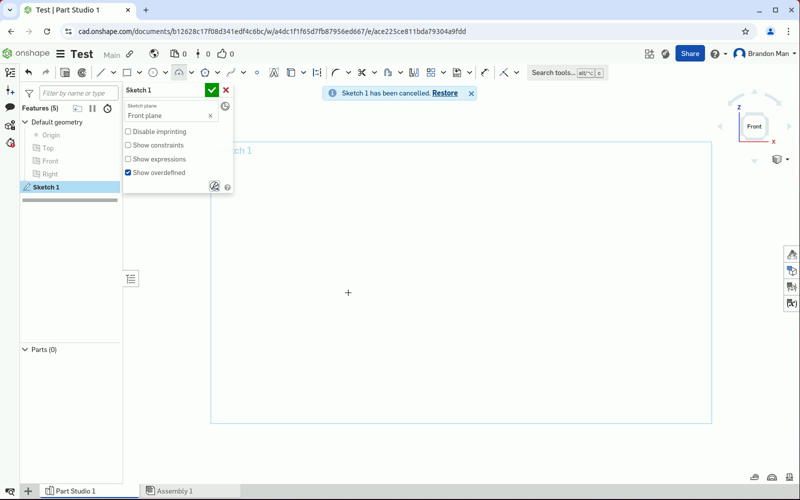
mouse_move(357, 301)
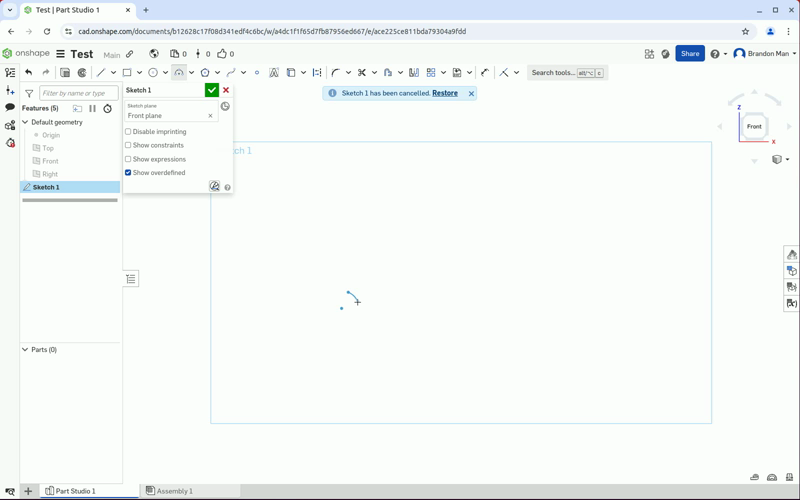
click(357, 301)
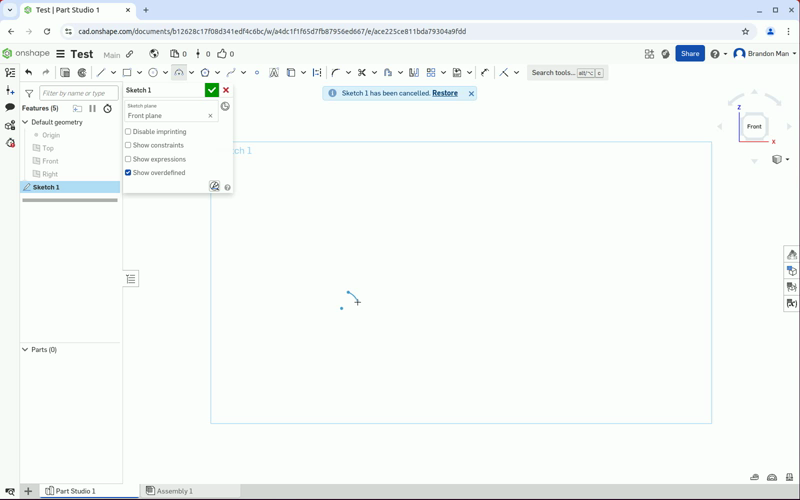
mouse_move(350, 298)
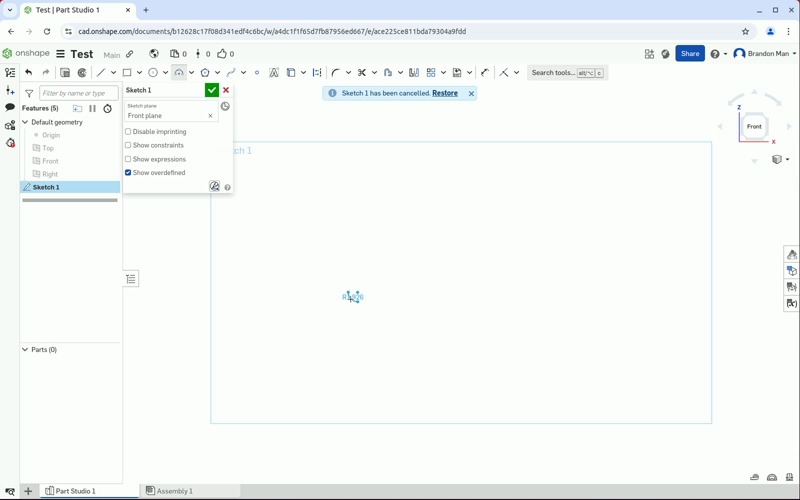
click(350, 298)
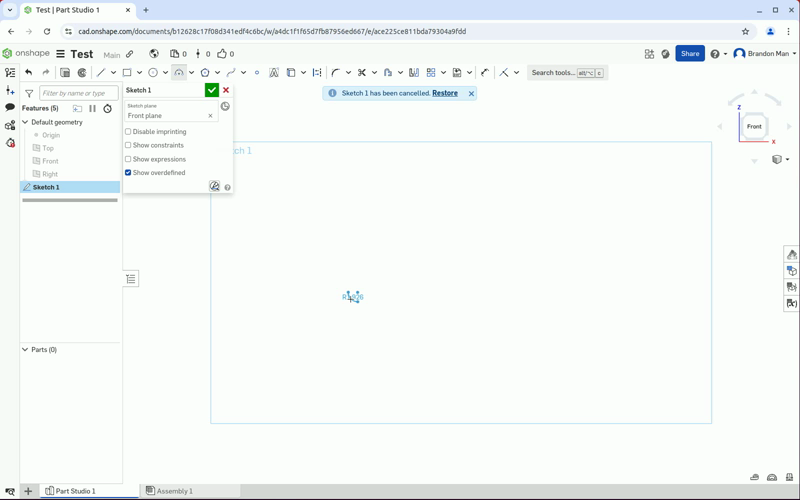
key_up(shift)
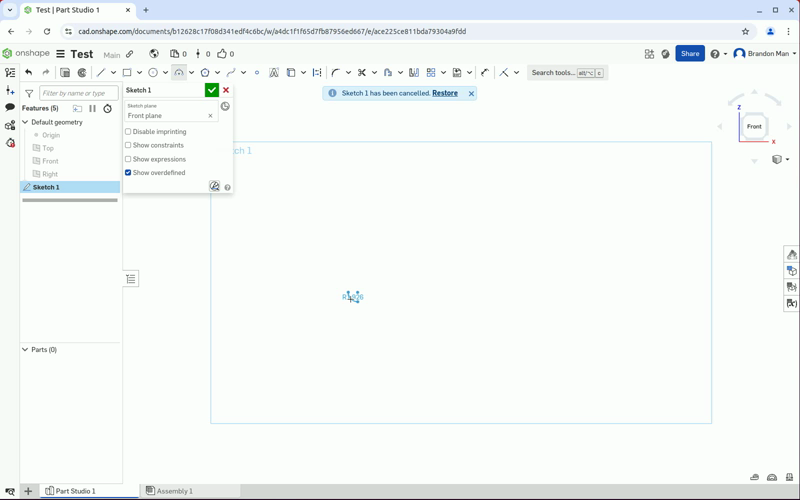
key(esc)
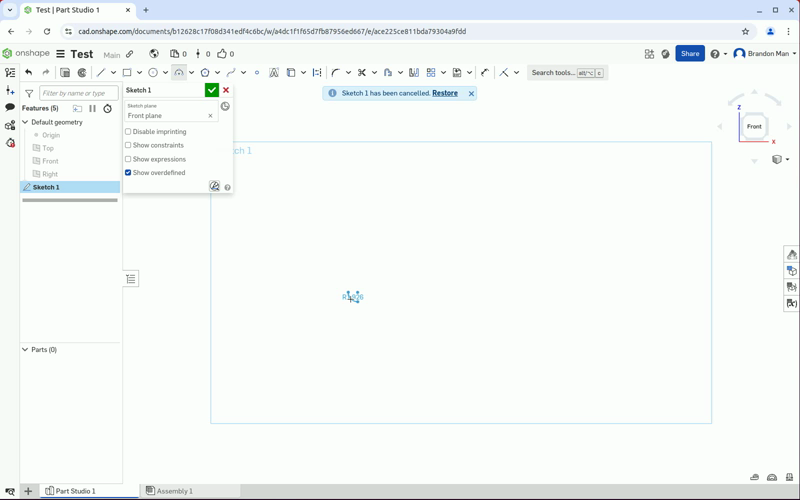
key(l)
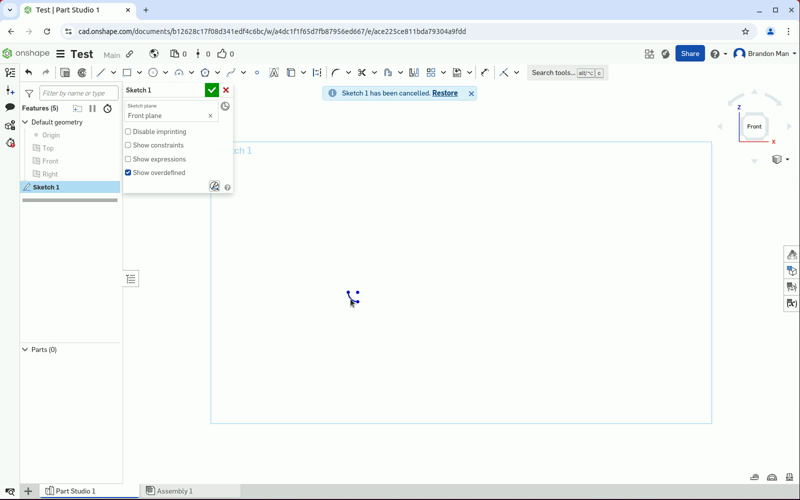
mouse_move(357, 301)
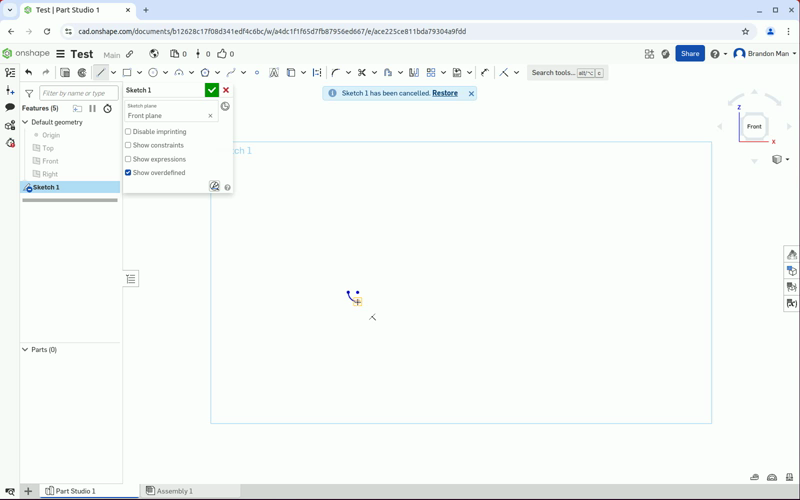
click(357, 301)
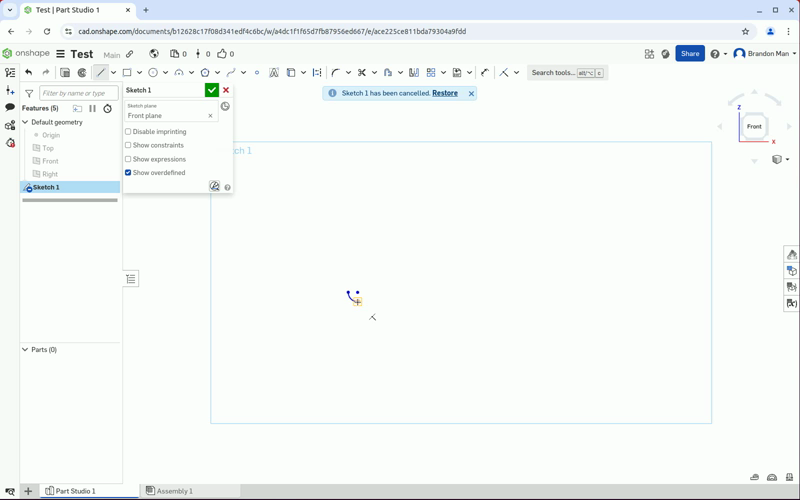
key_down(shift)
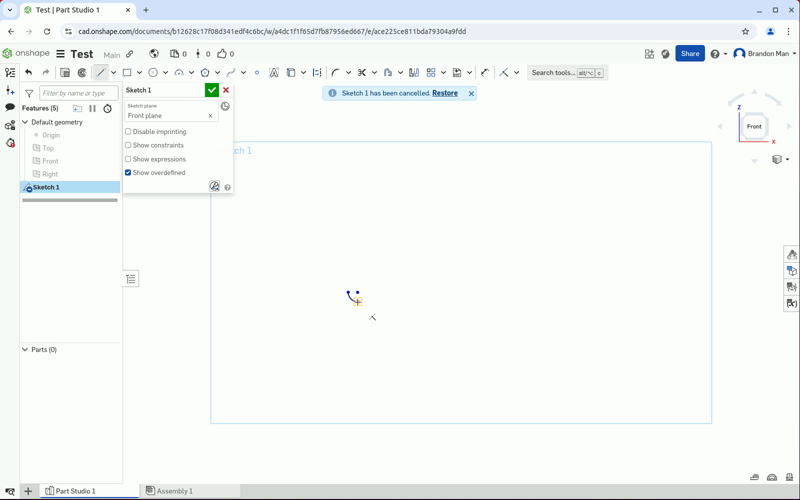
mouse_move(562, 301)
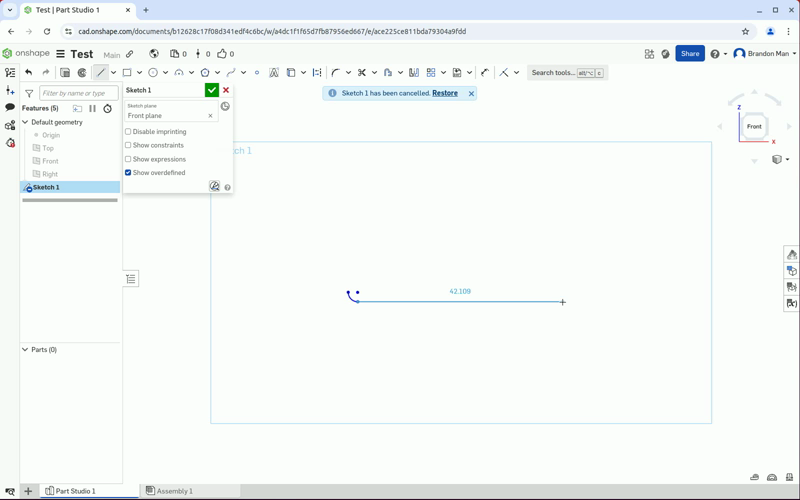
click(562, 301)
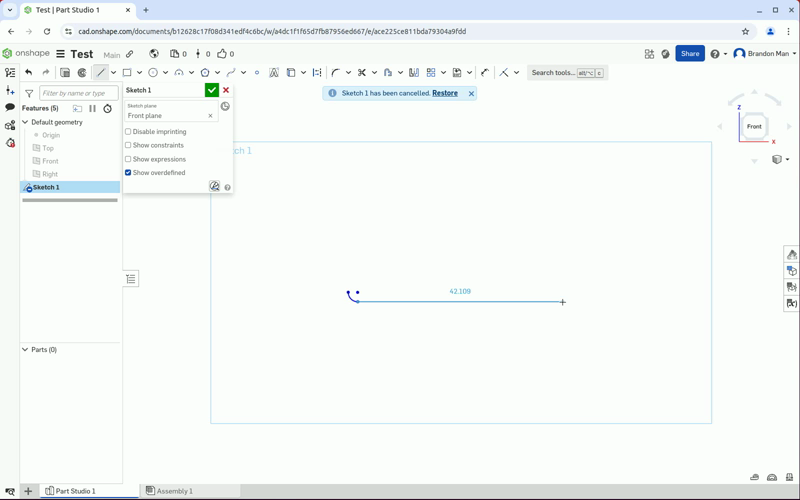
key_up(shift)
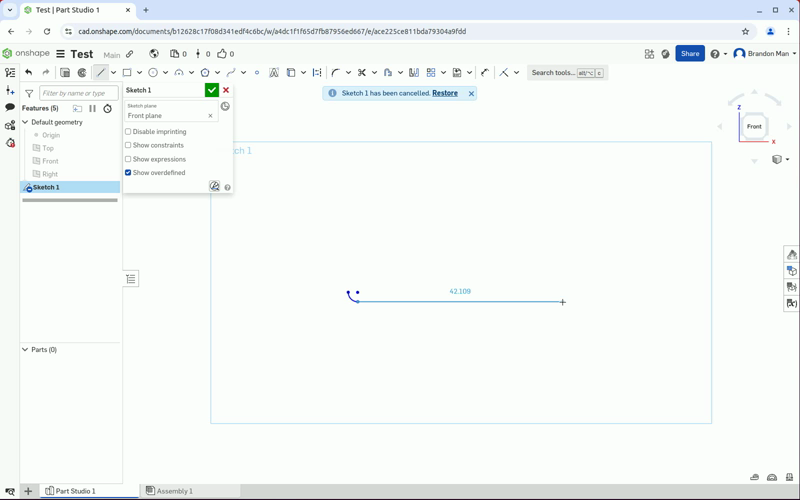
key(esc)
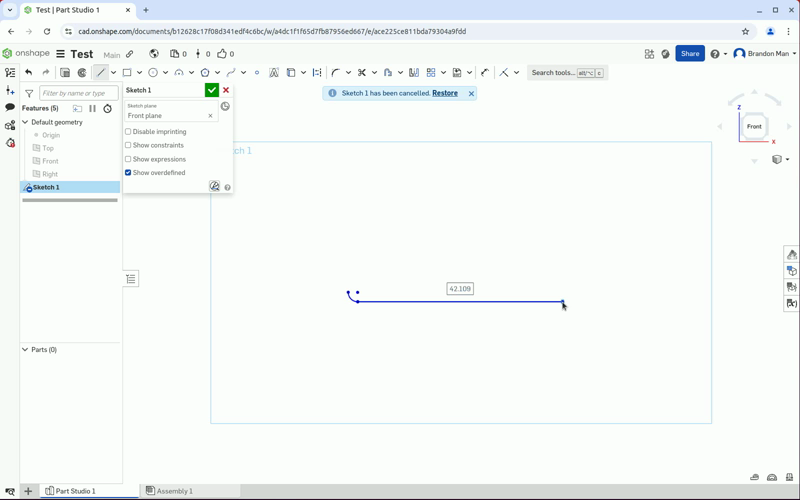
key(a)
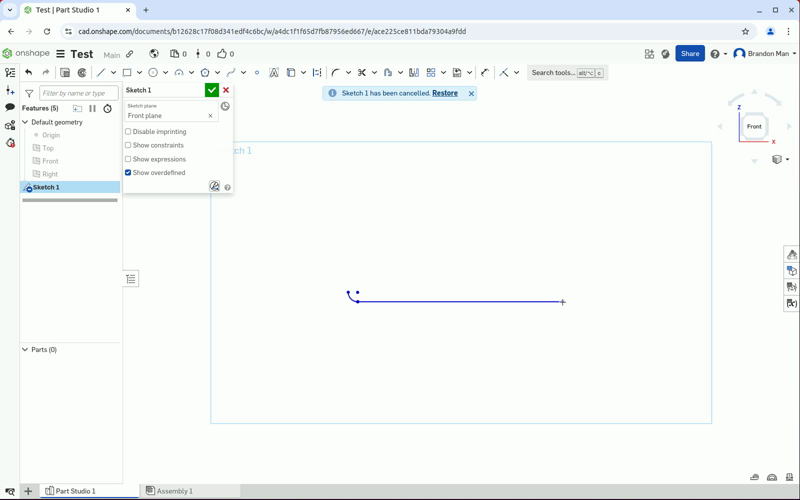
mouse_move(562, 301)
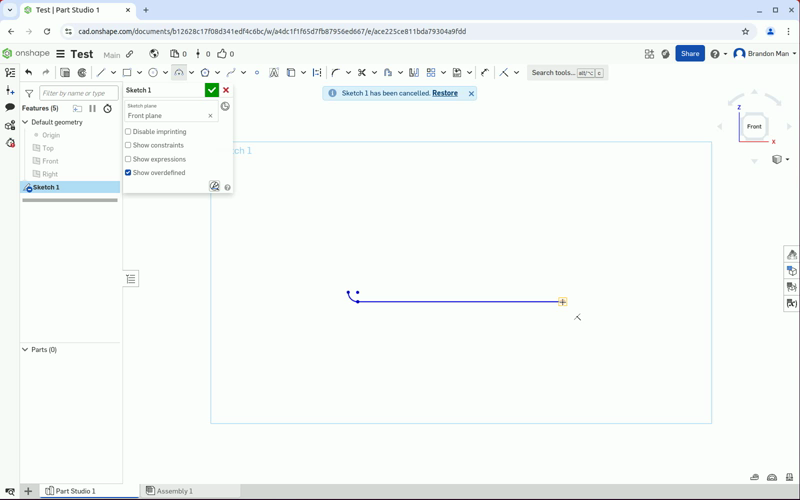
click(562, 301)
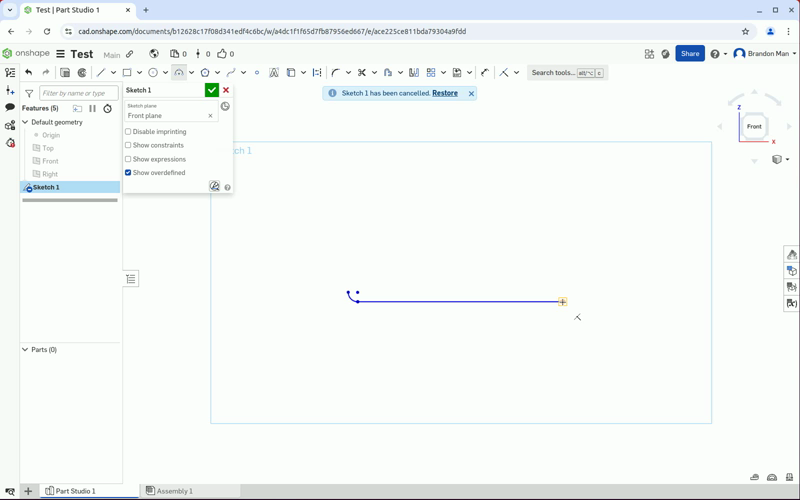
key_down(shift)
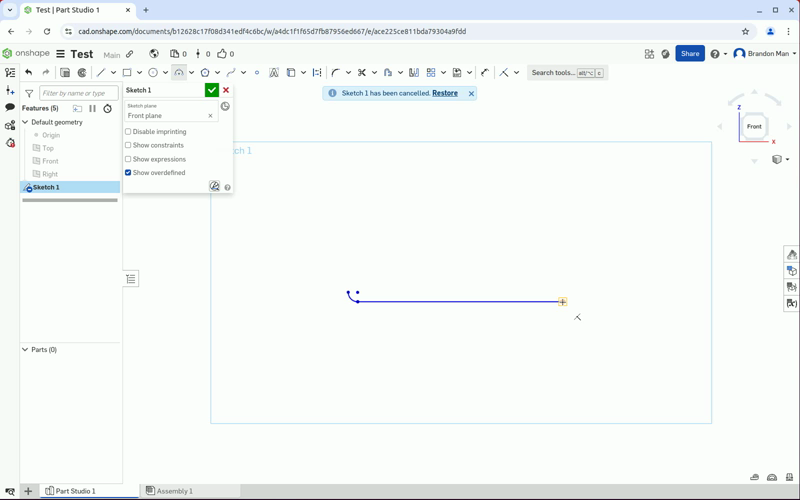
mouse_move(572, 292)
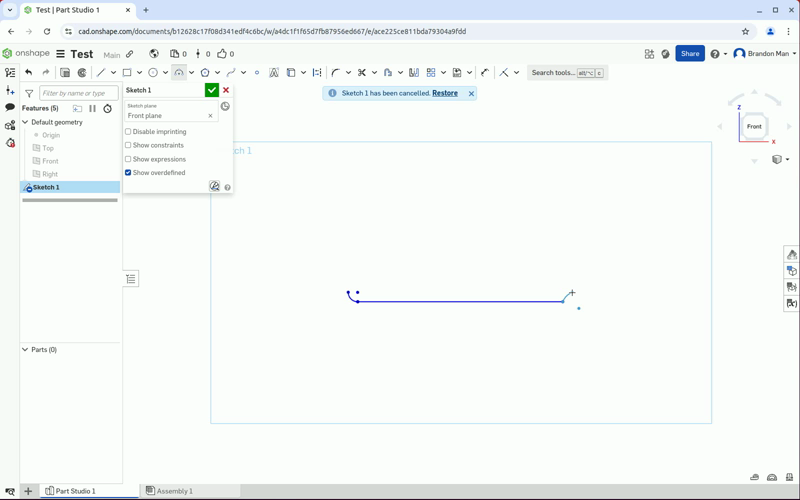
click(572, 292)
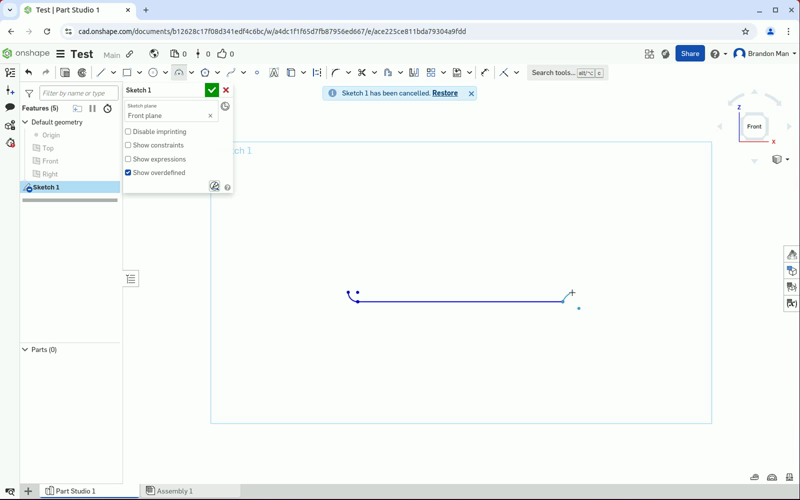
mouse_move(569, 298)
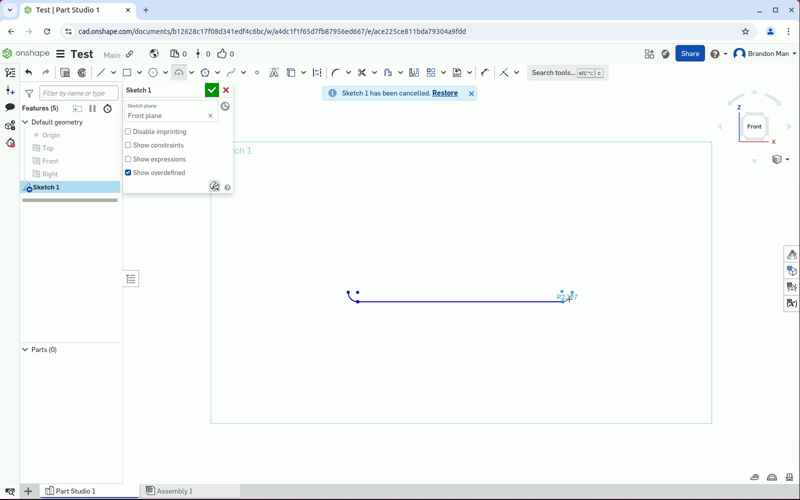
click(569, 298)
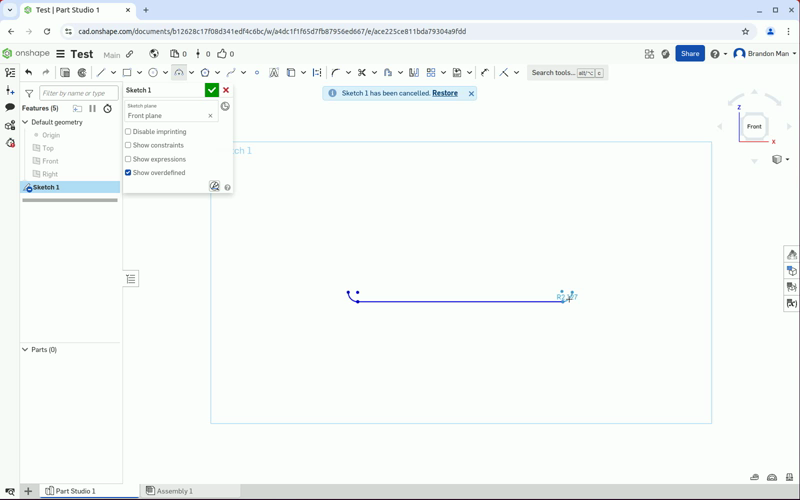
key_up(shift)
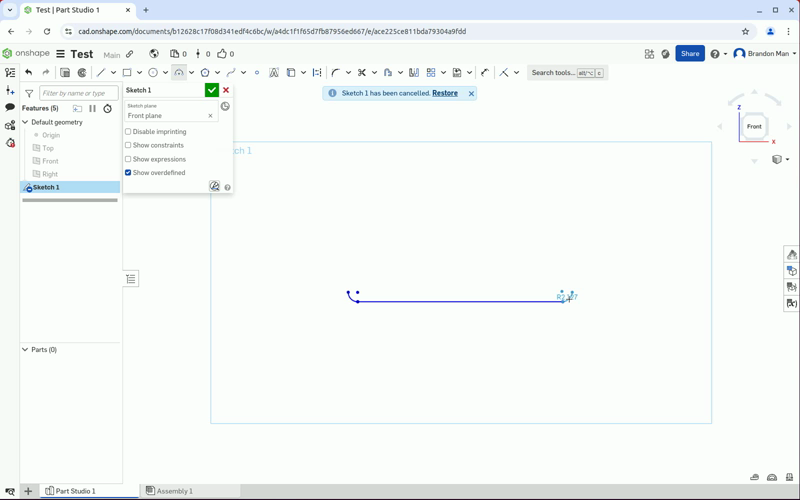
key(esc)
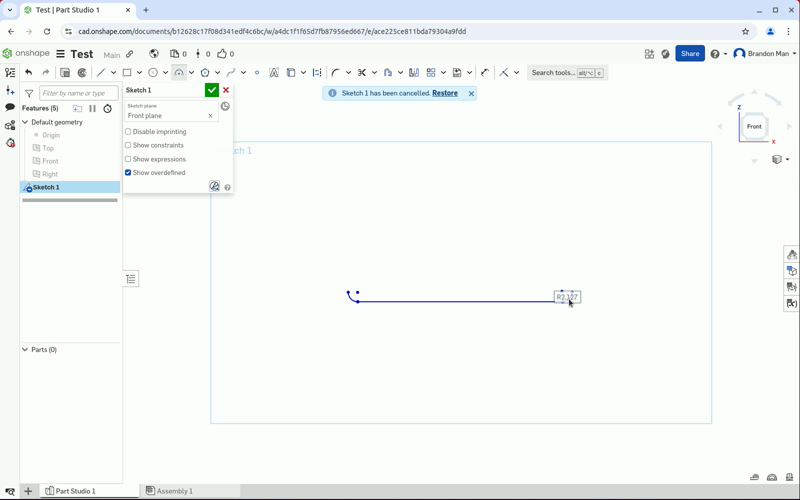
key(l)
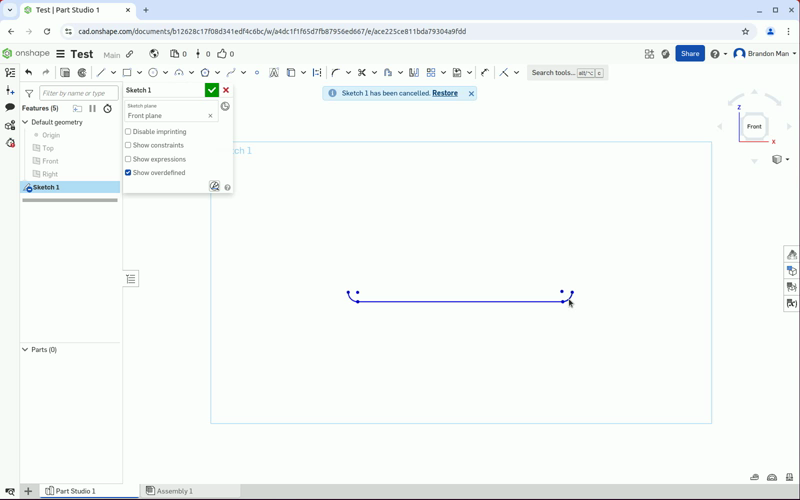
mouse_move(572, 292)
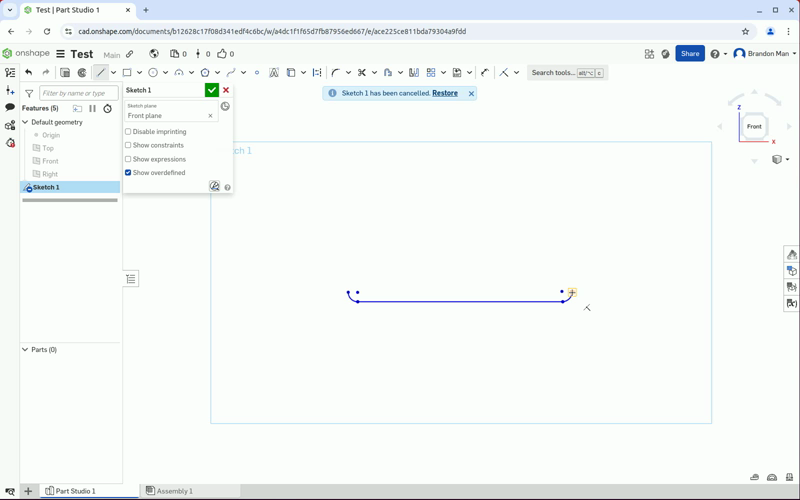
click(572, 292)
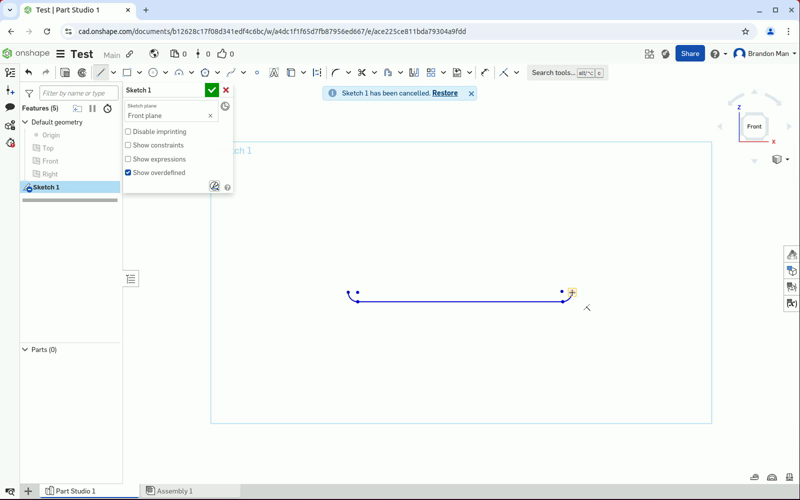
key_down(shift)
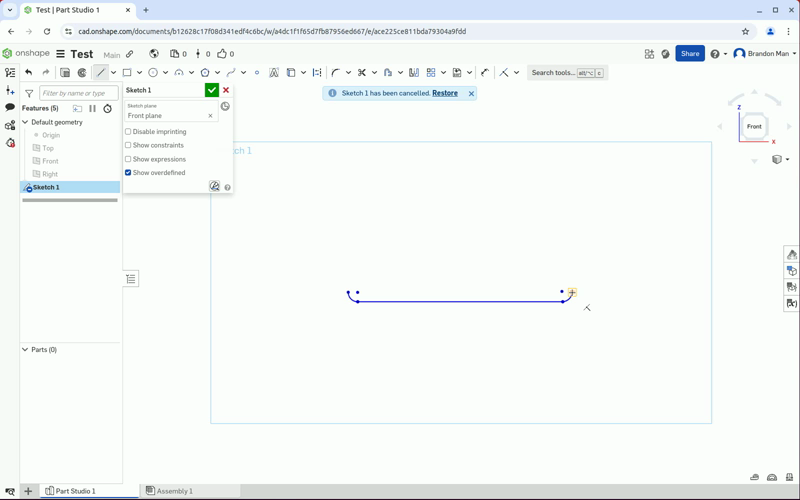
mouse_move(589, 292)
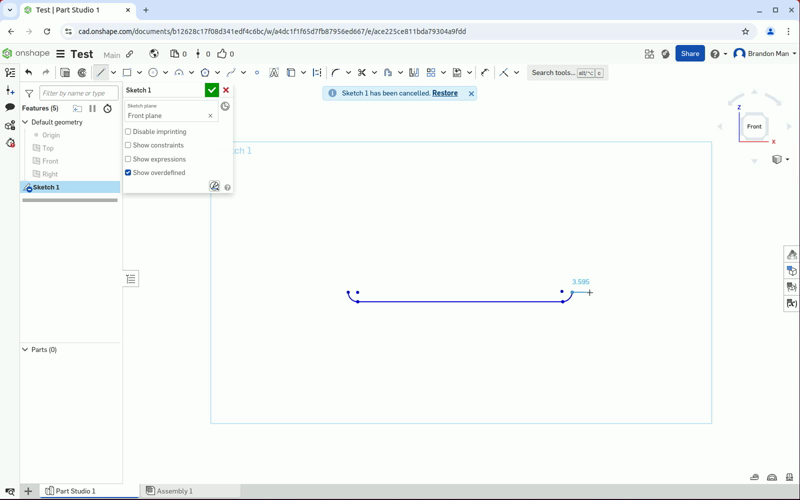
mouse_move(572, 273)
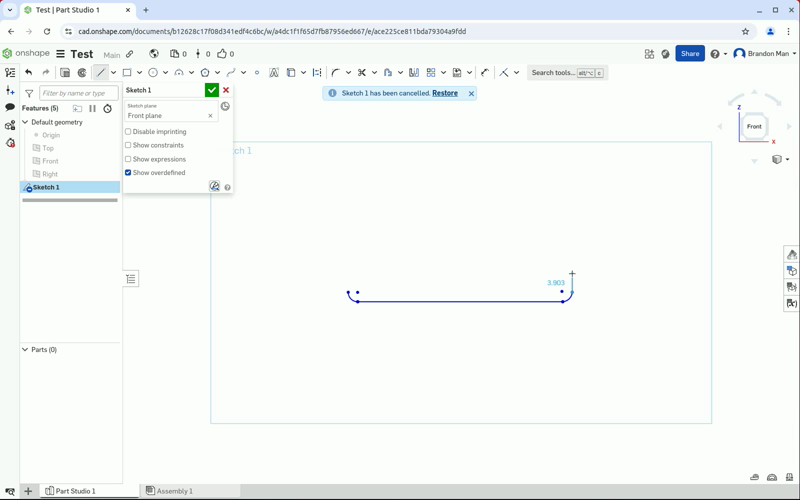
click(572, 273)
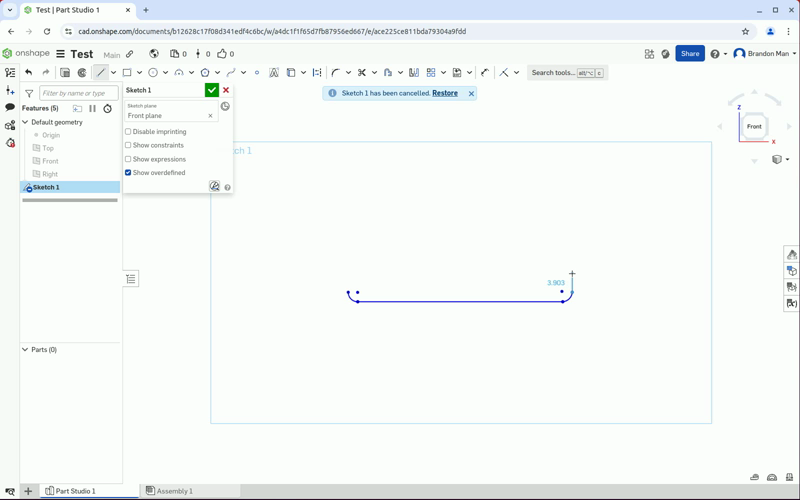
key_up(shift)
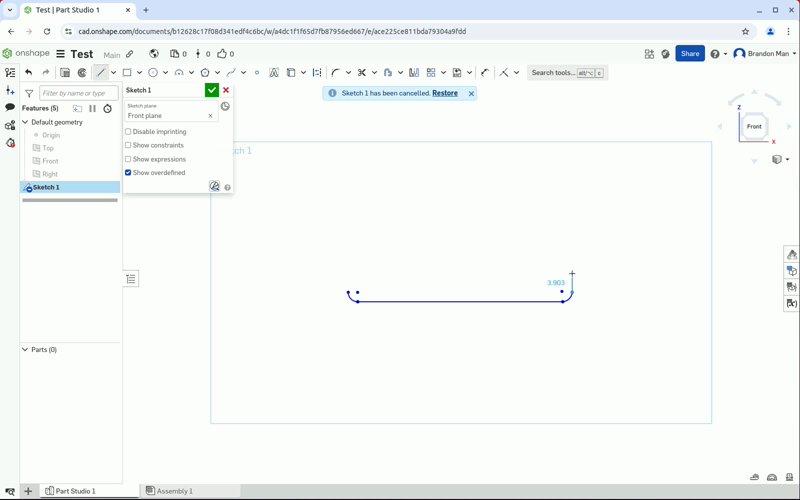
key(esc)
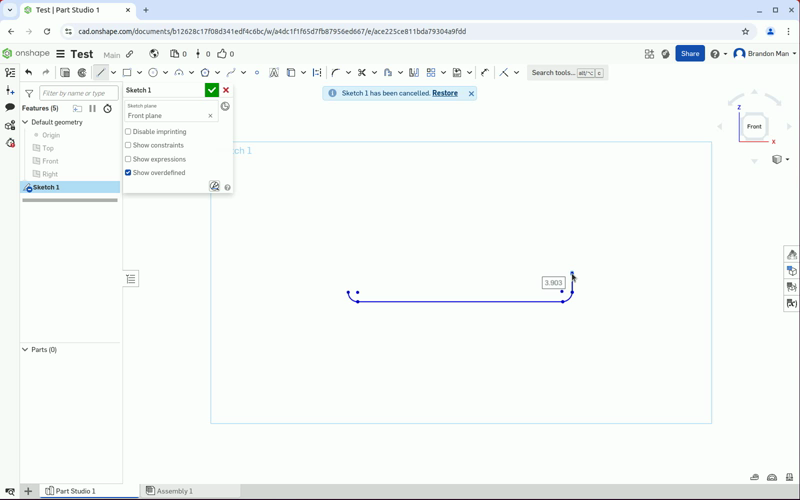
key(a)
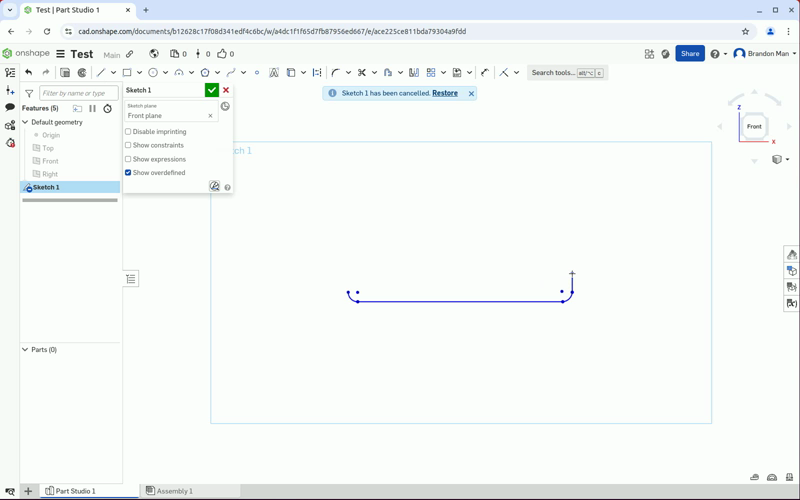
mouse_move(572, 273)
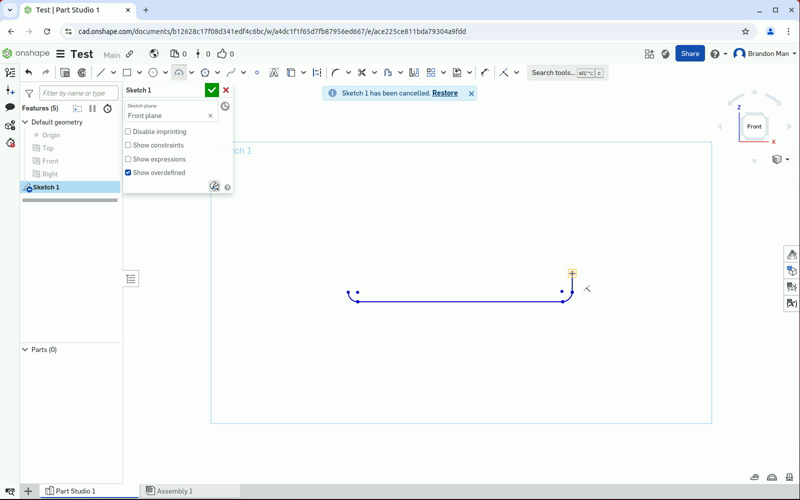
click(572, 273)
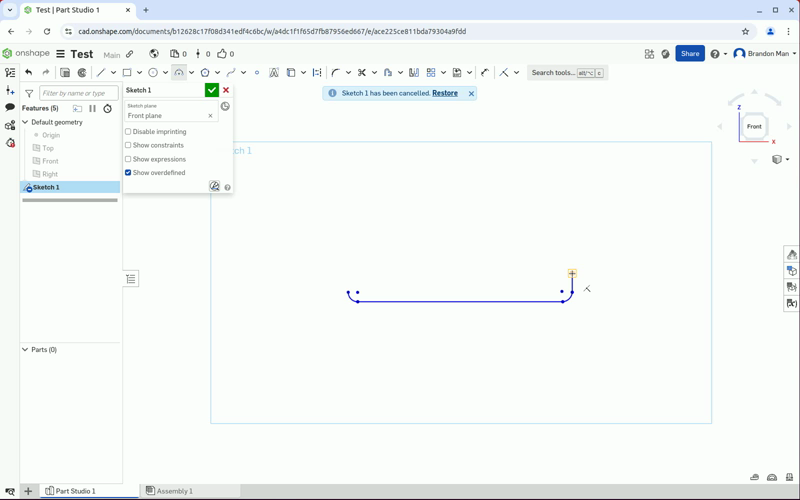
key_down(shift)
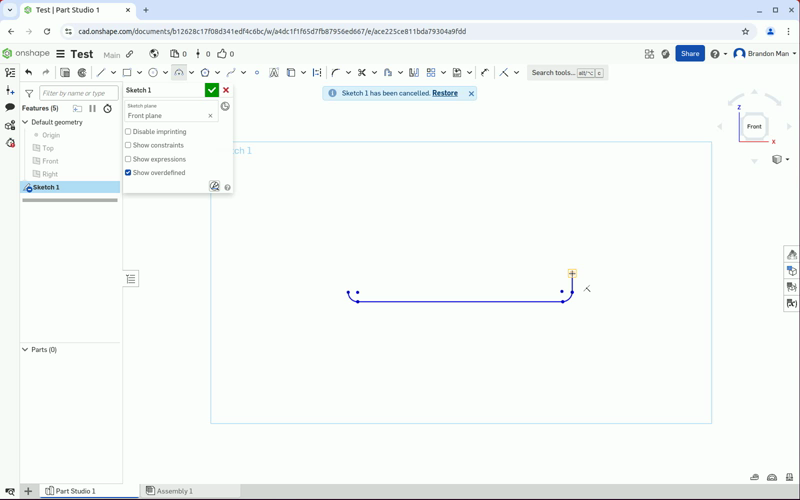
mouse_move(562, 264)
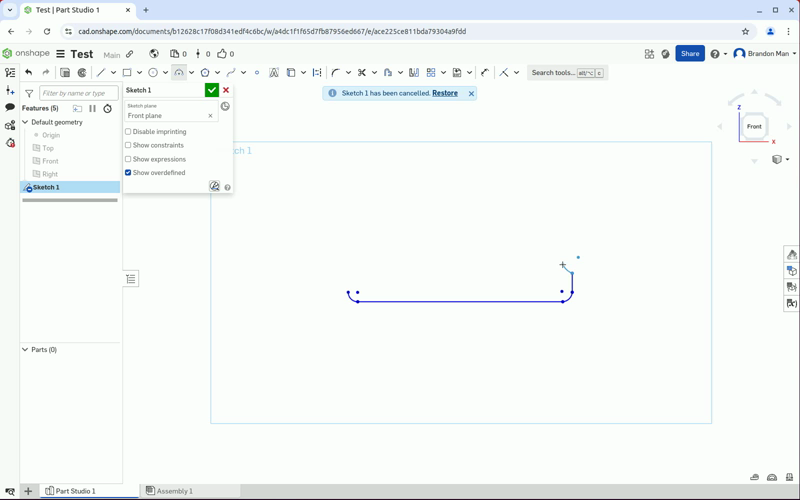
click(562, 264)
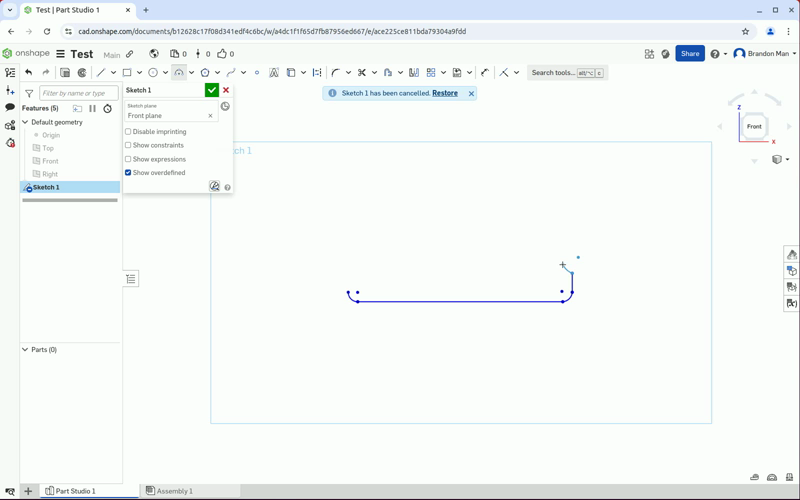
mouse_move(569, 266)
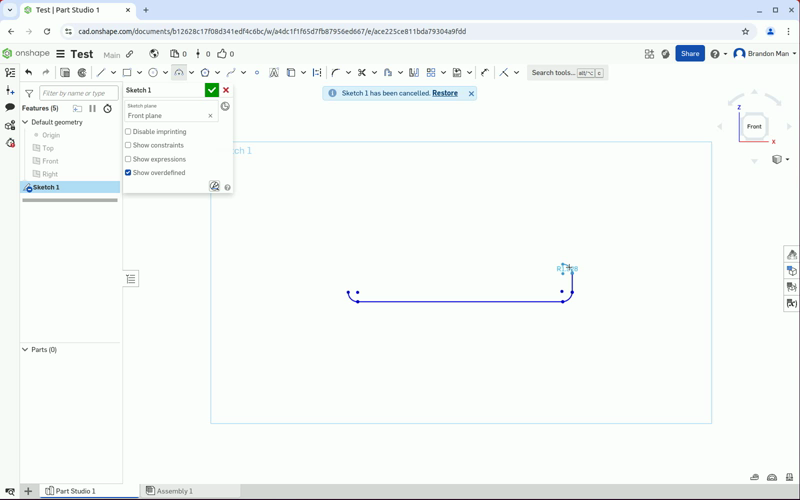
click(569, 266)
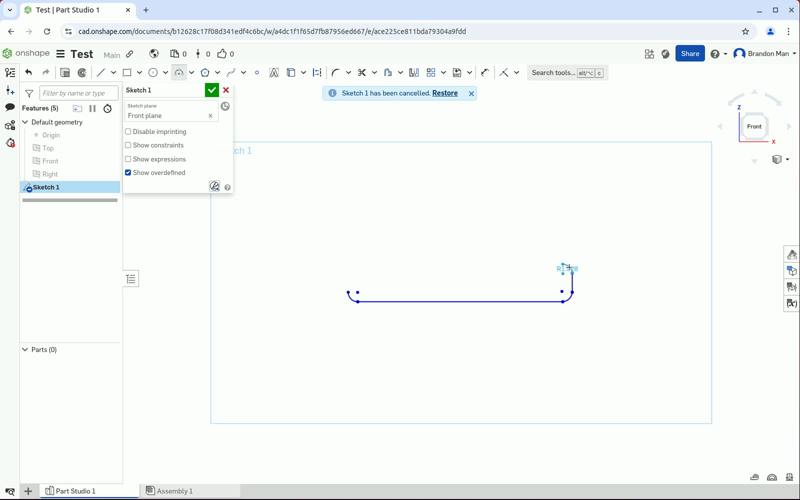
key_up(shift)
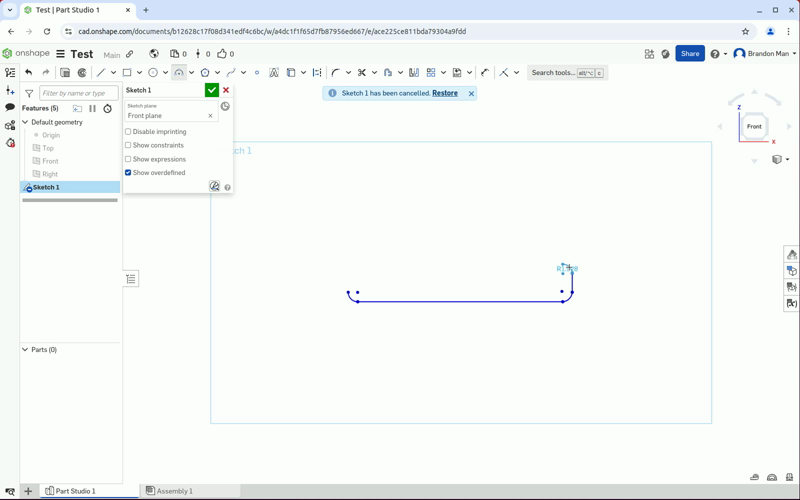
key(esc)
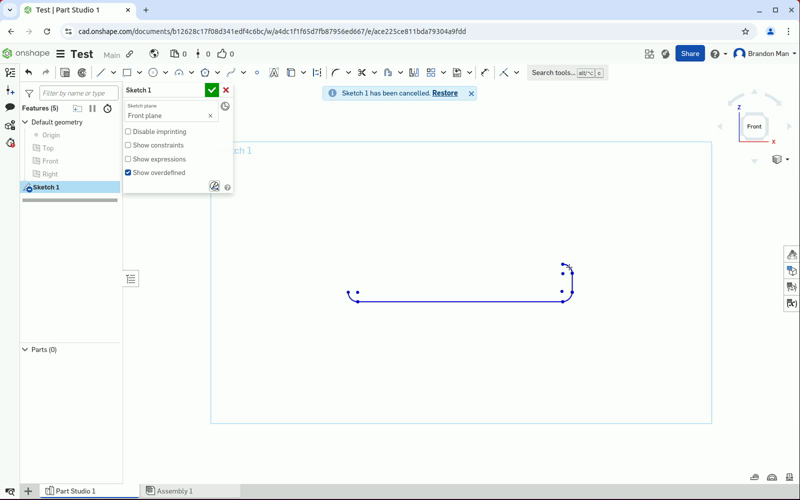
key(l)
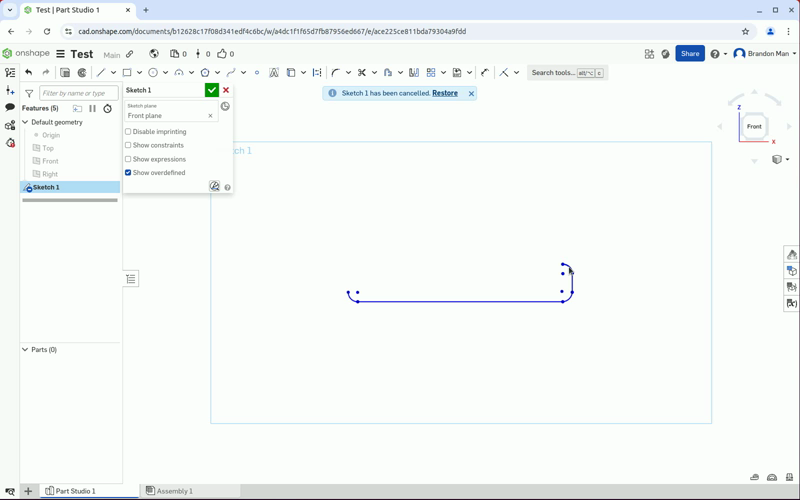
mouse_move(562, 264)
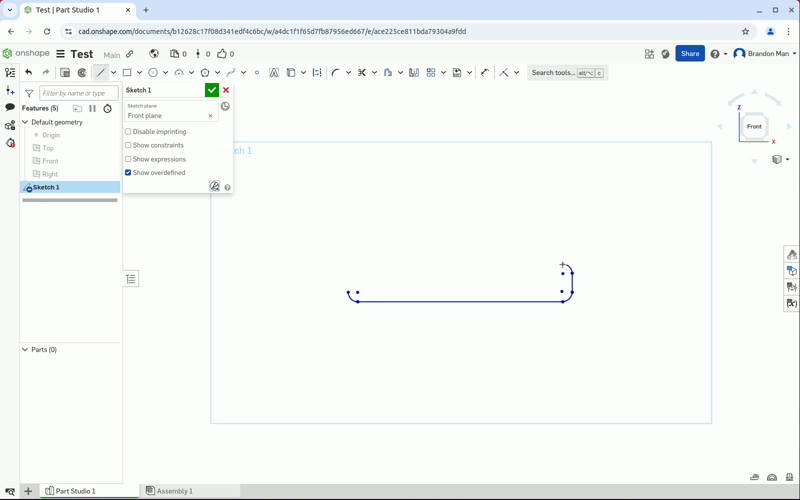
click(562, 264)
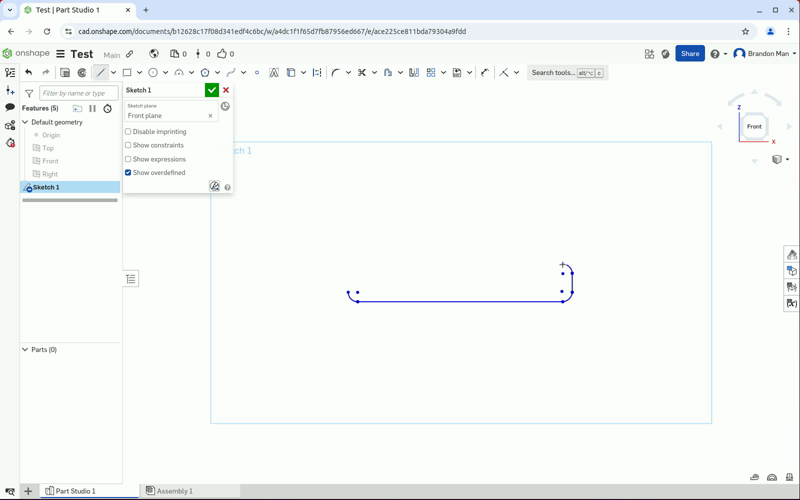
key_down(shift)
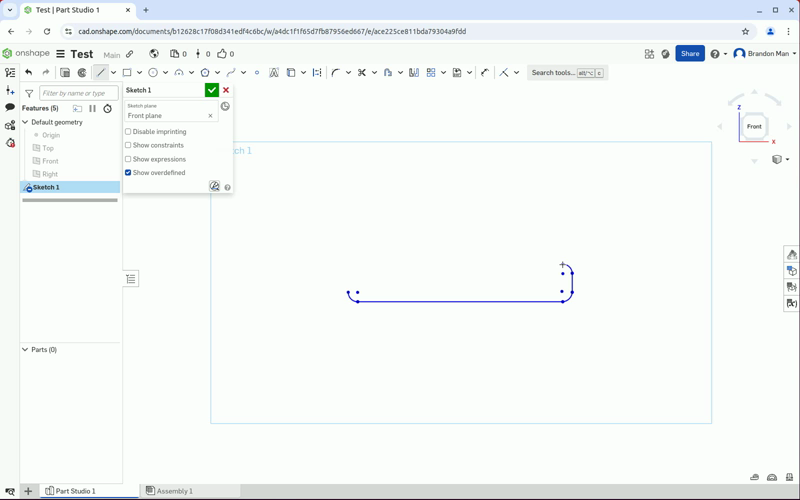
mouse_move(357, 264)
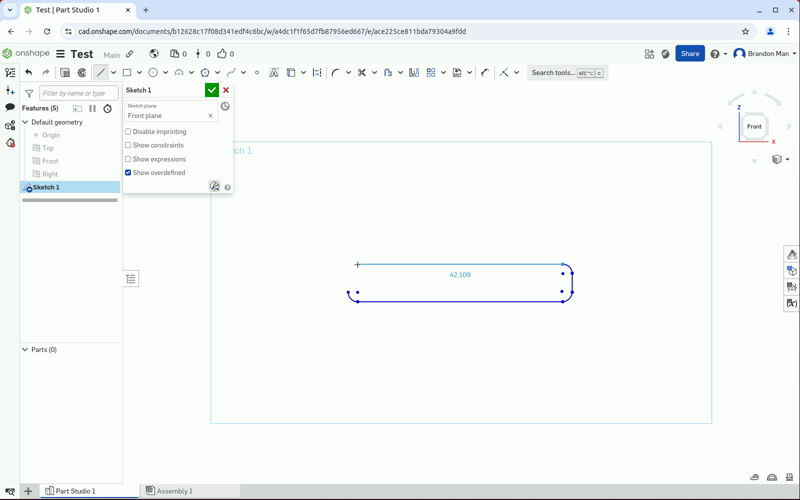
click(357, 264)
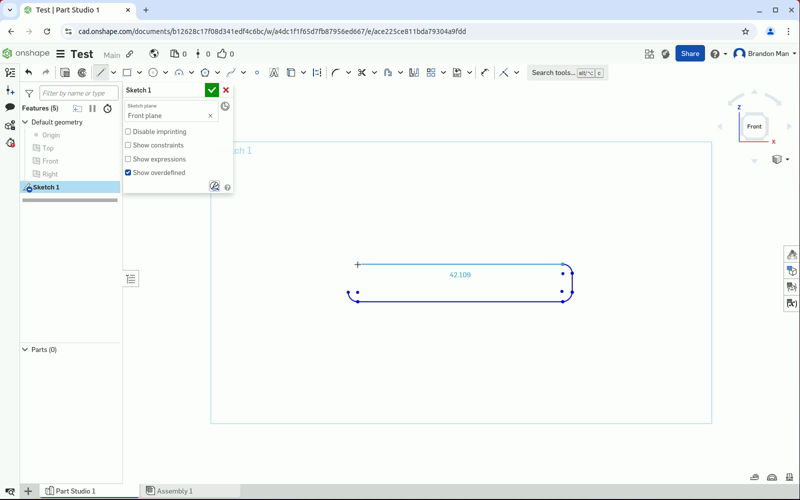
key_up(shift)
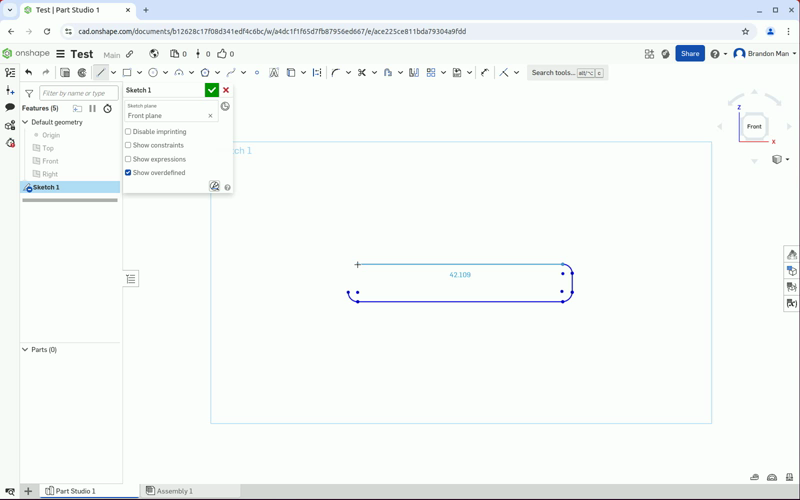
key(esc)
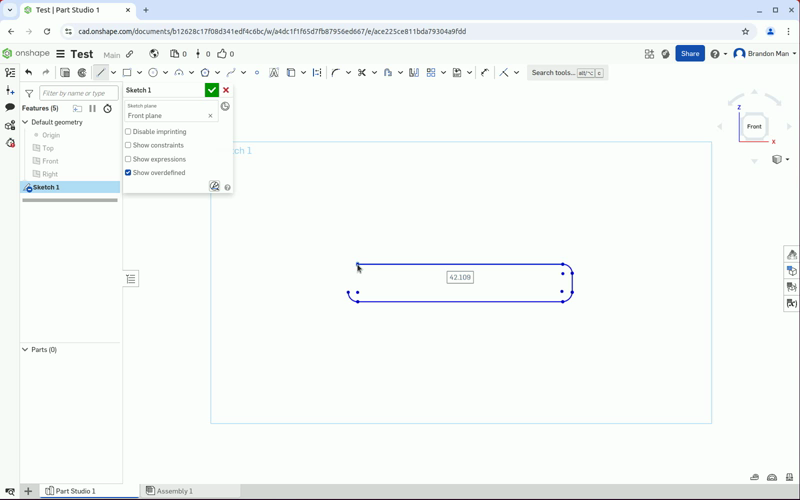
key(a)
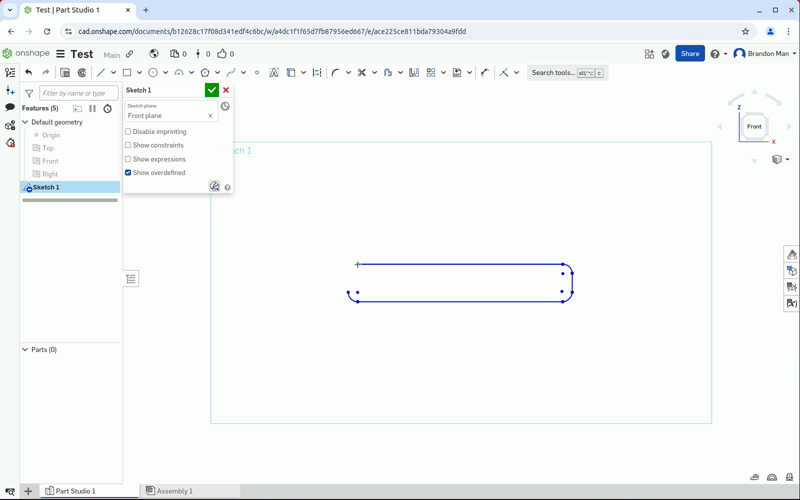
mouse_move(357, 264)
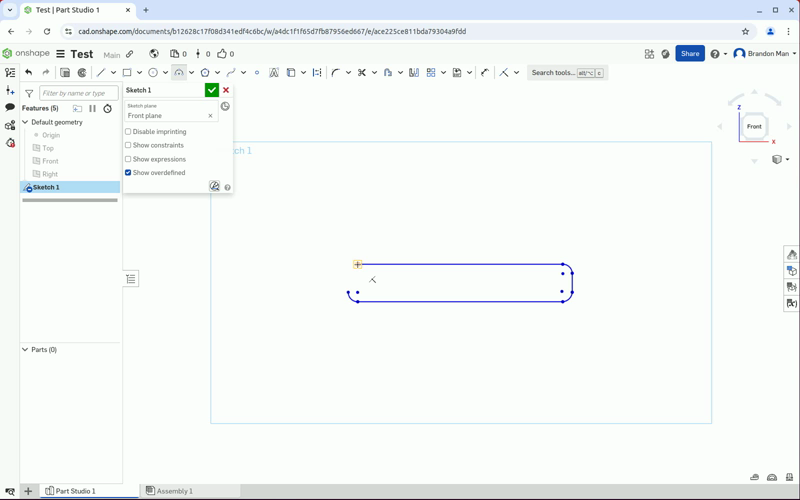
click(357, 264)
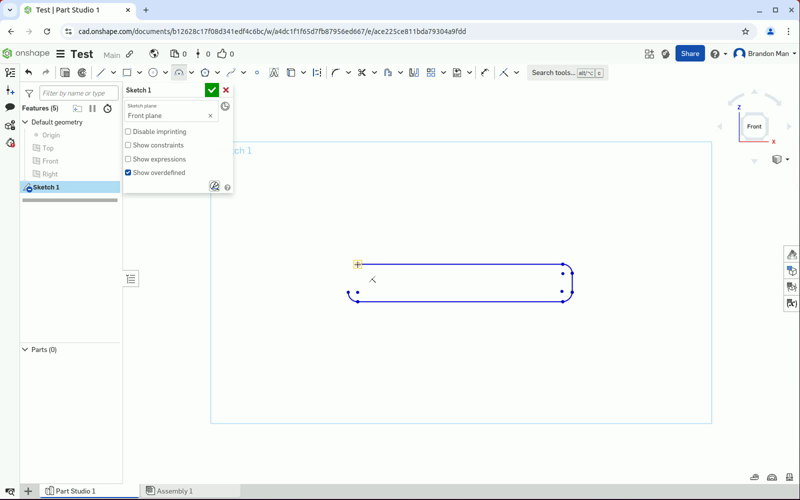
key_down(shift)
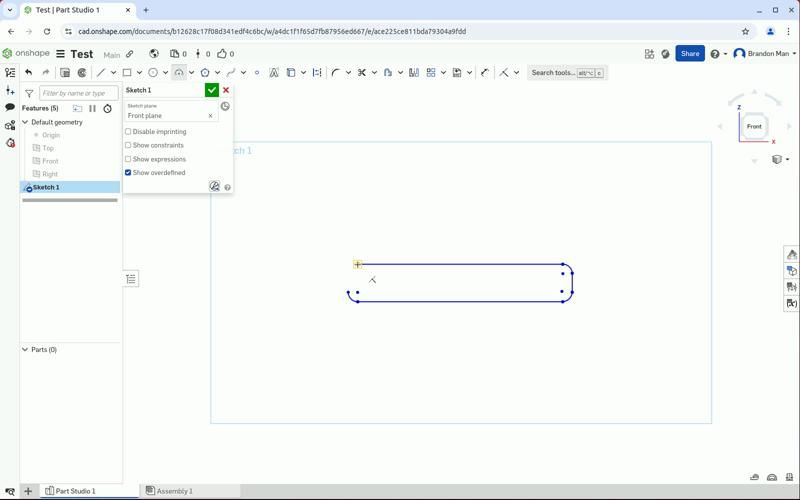
mouse_move(348, 273)
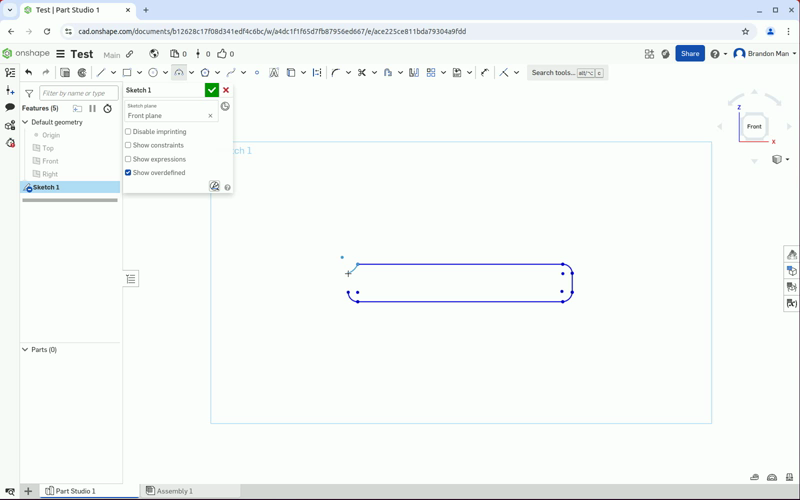
click(348, 273)
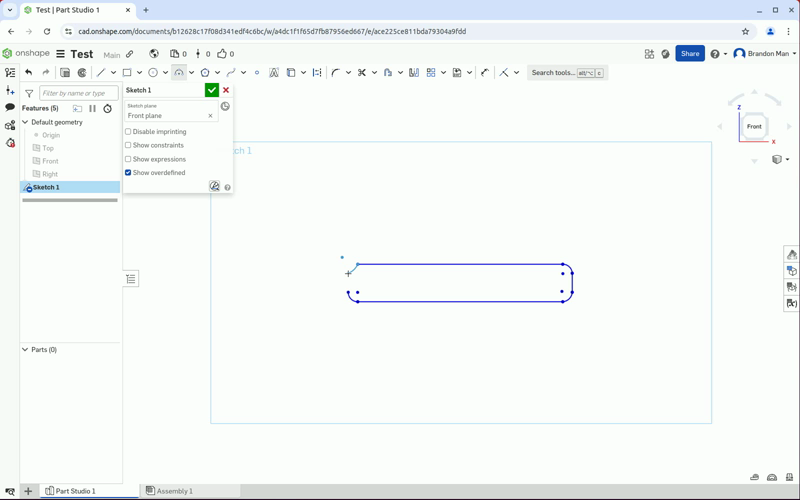
mouse_move(350, 266)
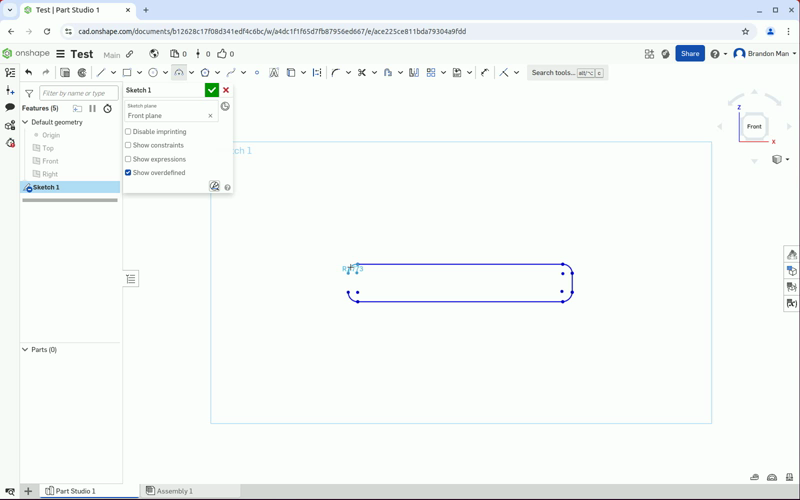
click(350, 266)
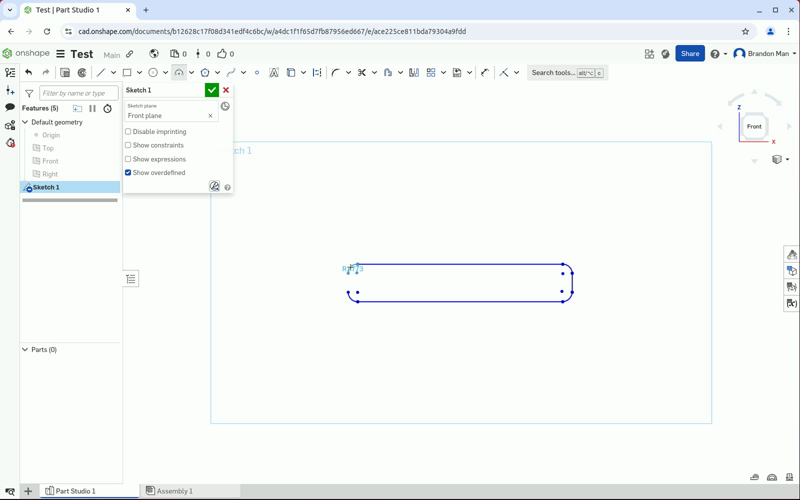
key_up(shift)
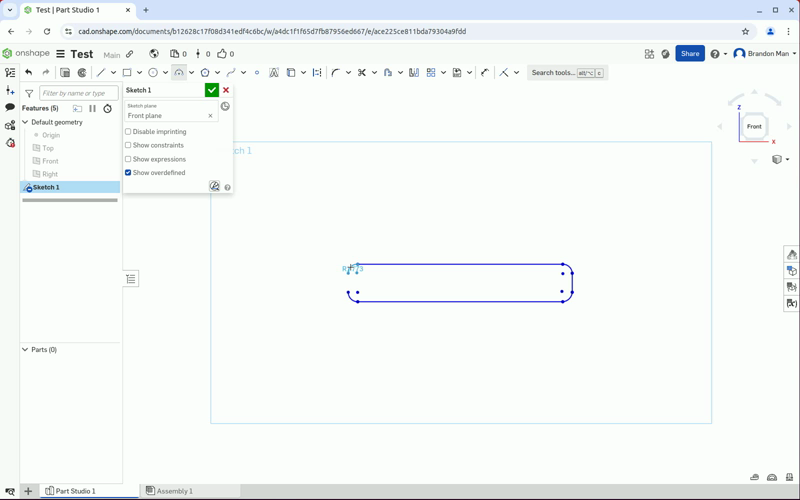
key(esc)
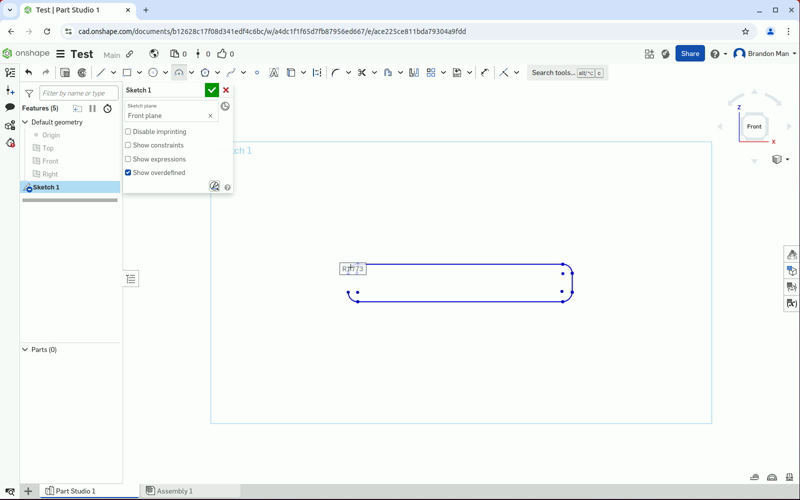
key(l)
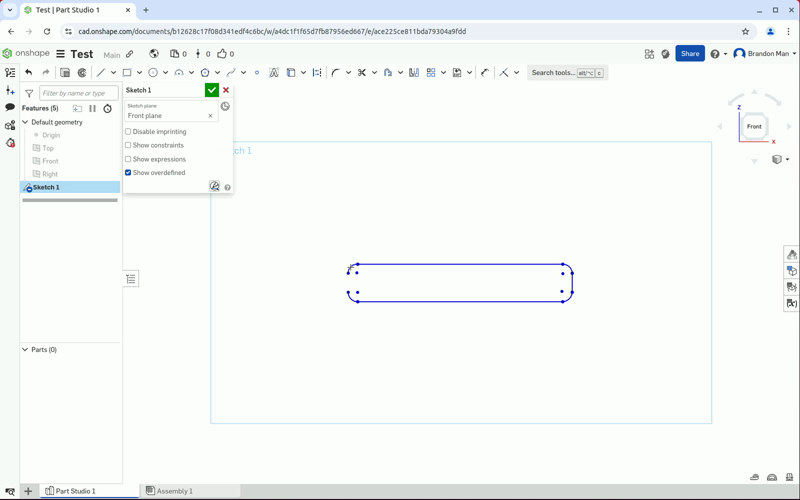
mouse_move(348, 273)
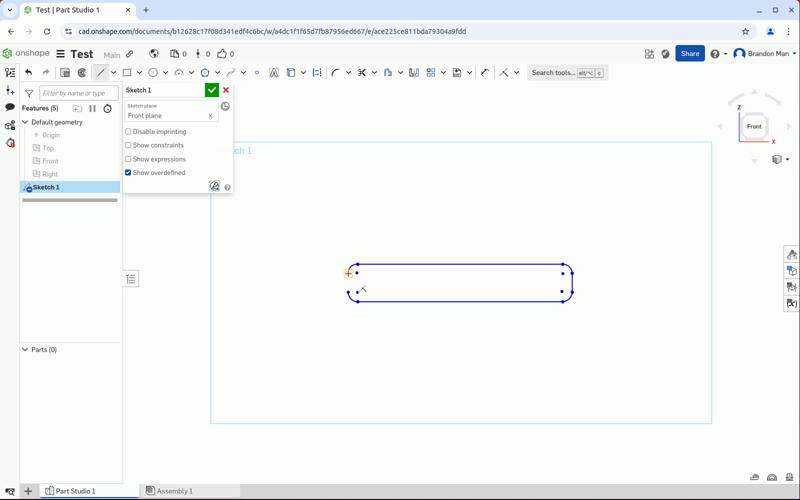
click(348, 273)
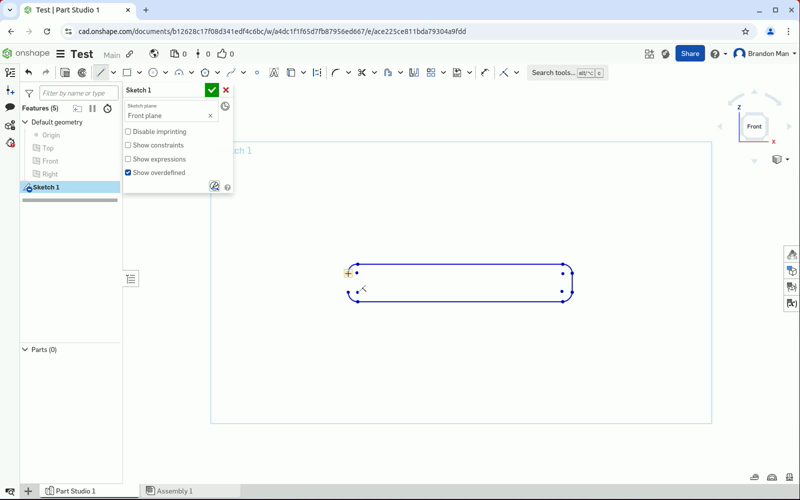
mouse_move(378, 273)
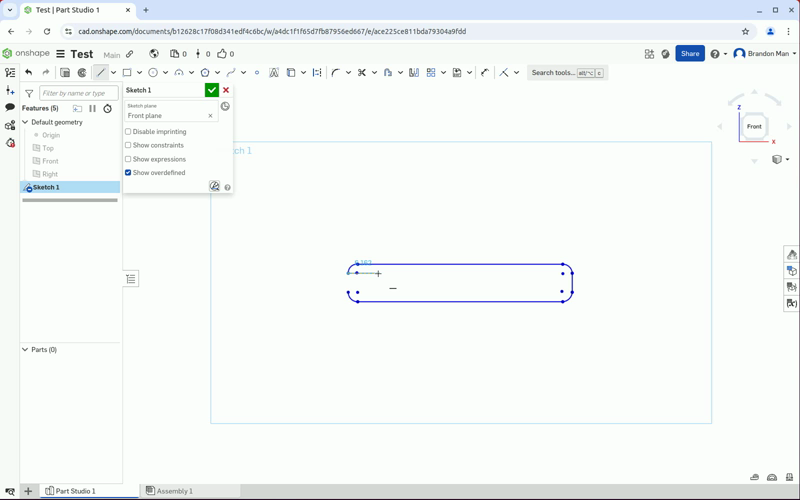
key_down(shift)
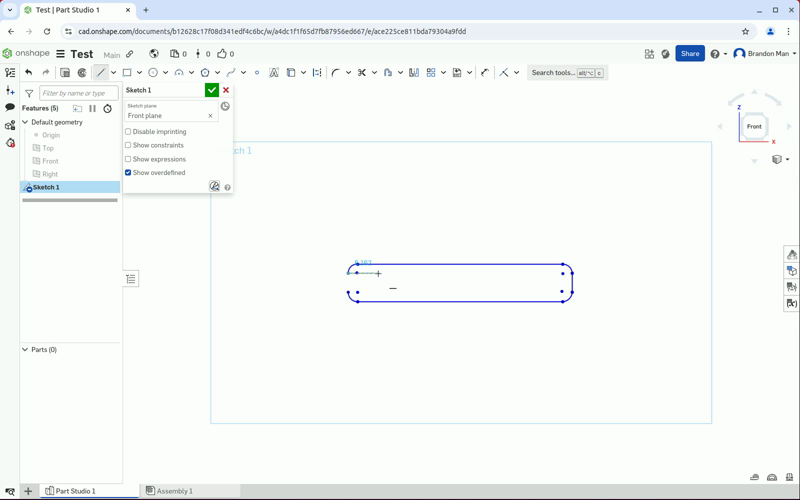
mouse_move(348, 292)
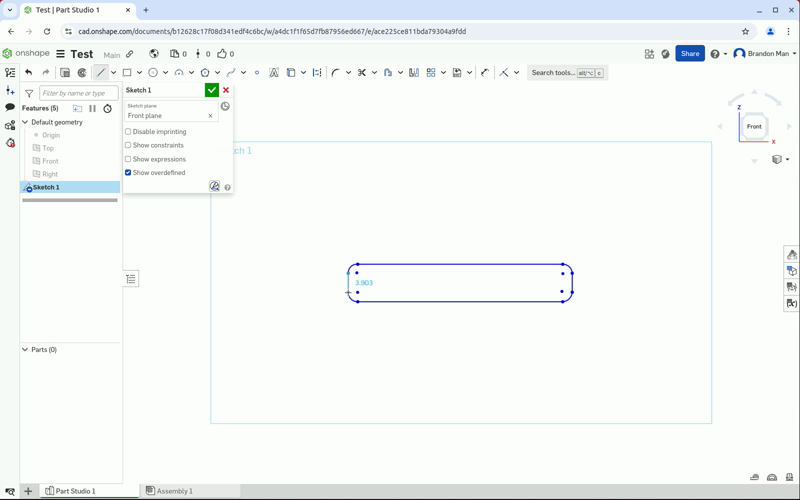
key_up(shift)
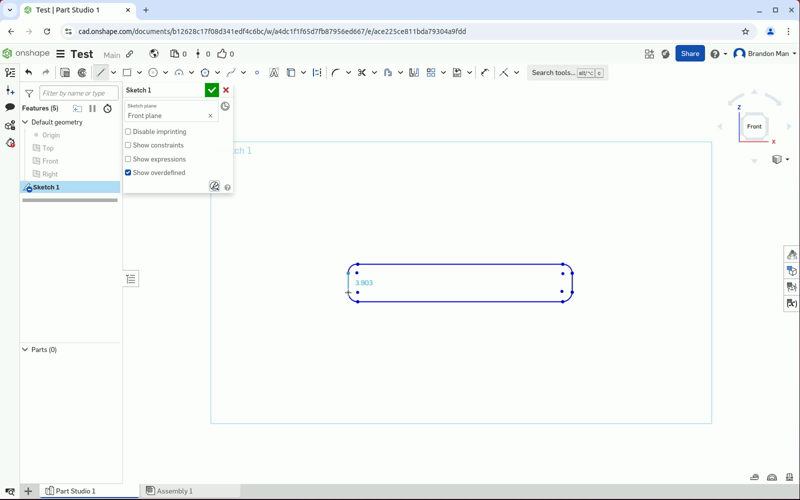
click(348, 292)
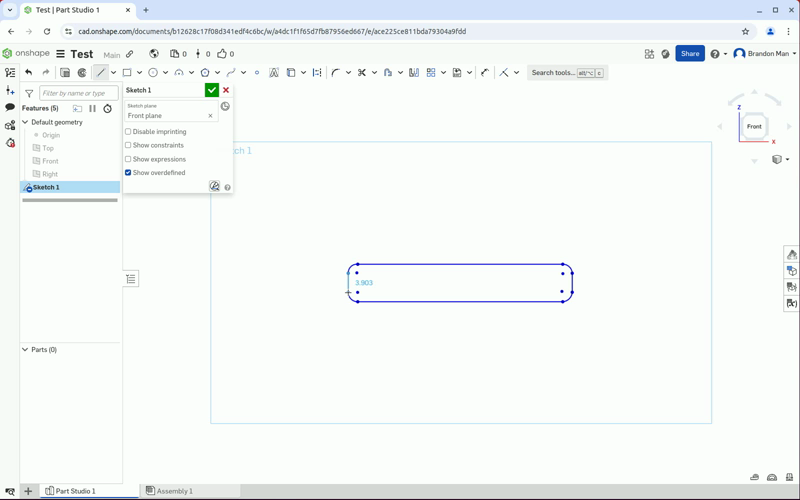
key(esc)
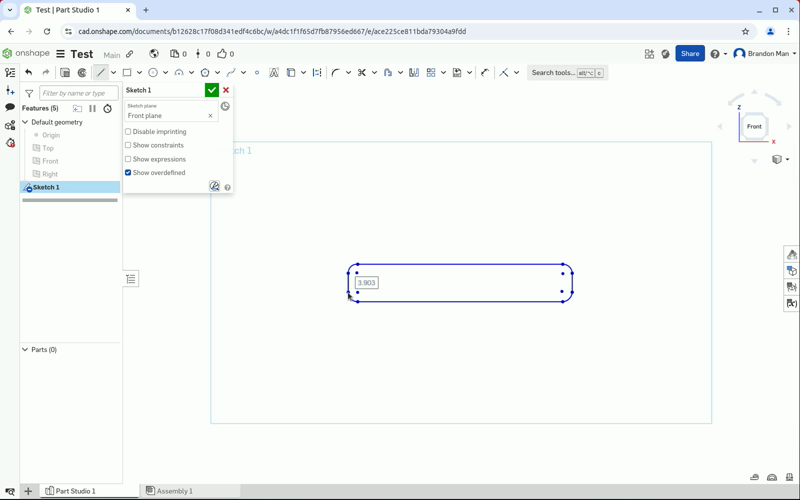
key(c)
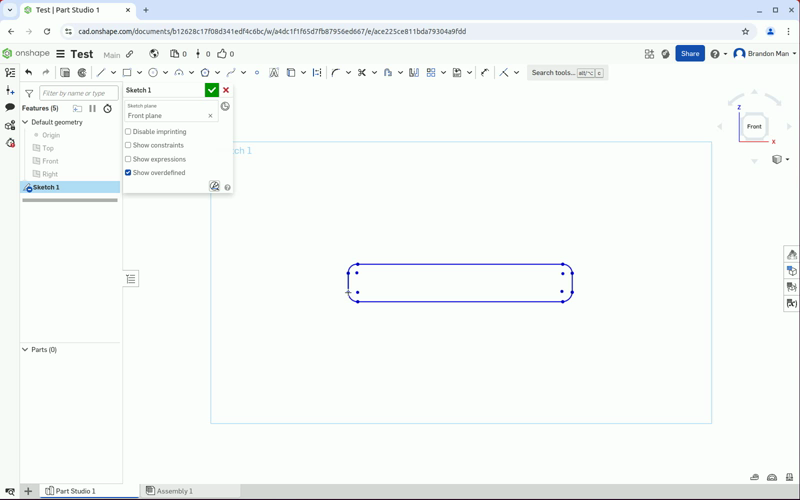
key_down(shift)
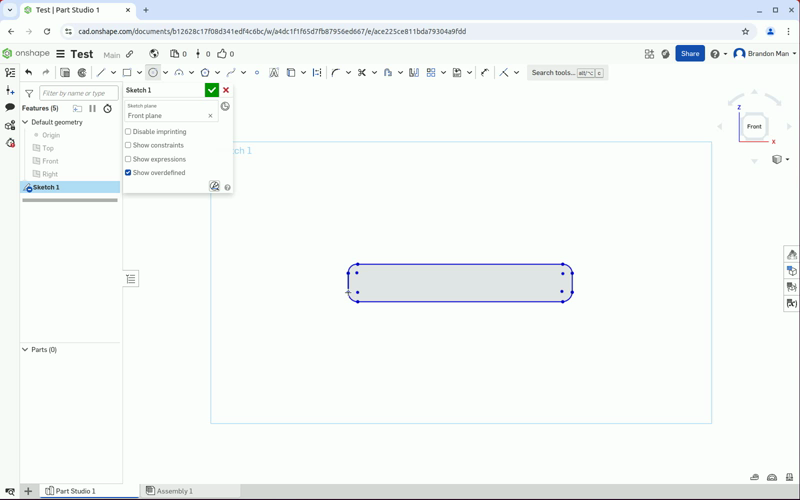
mouse_move(367, 282)
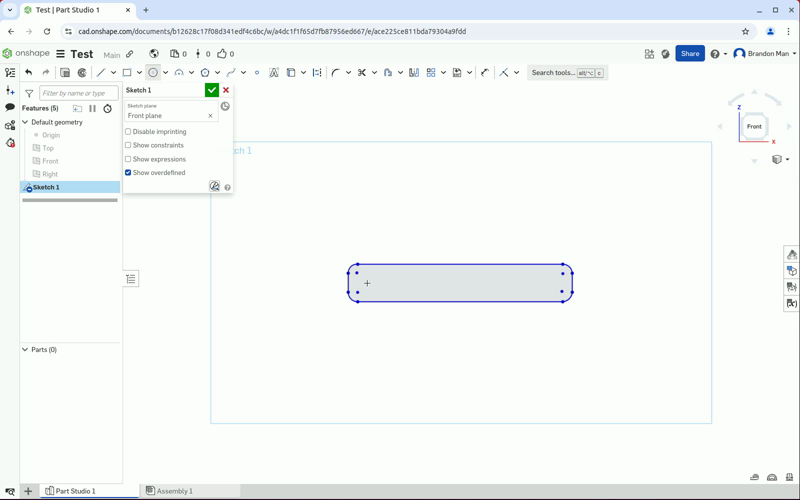
click(367, 282)
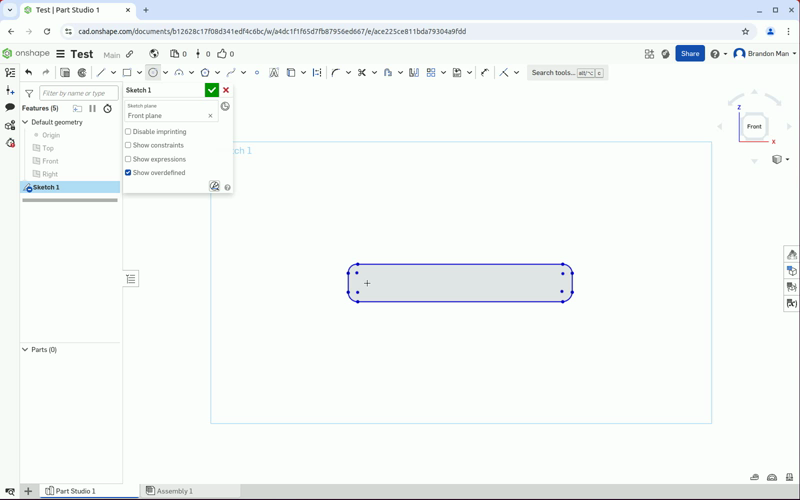
key_up(shift)
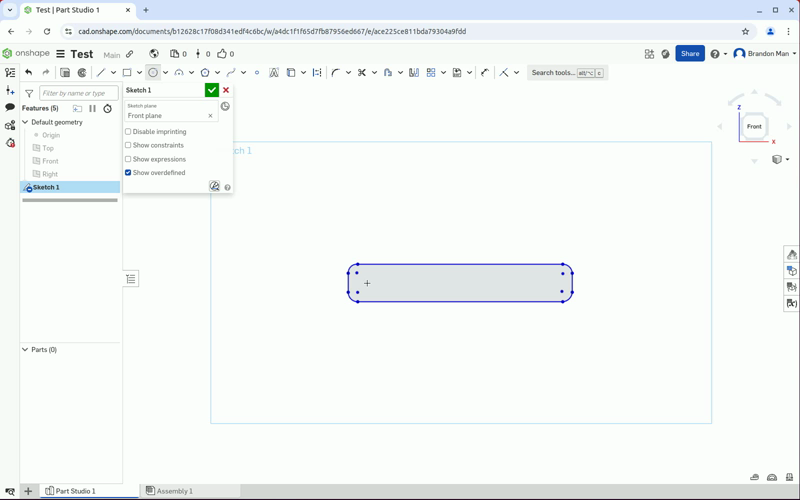
mouse_move(371, 282)
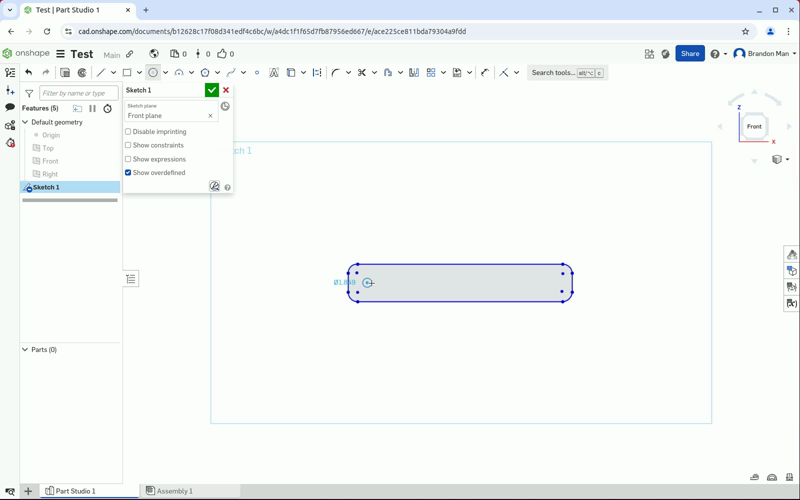
click(371, 282)
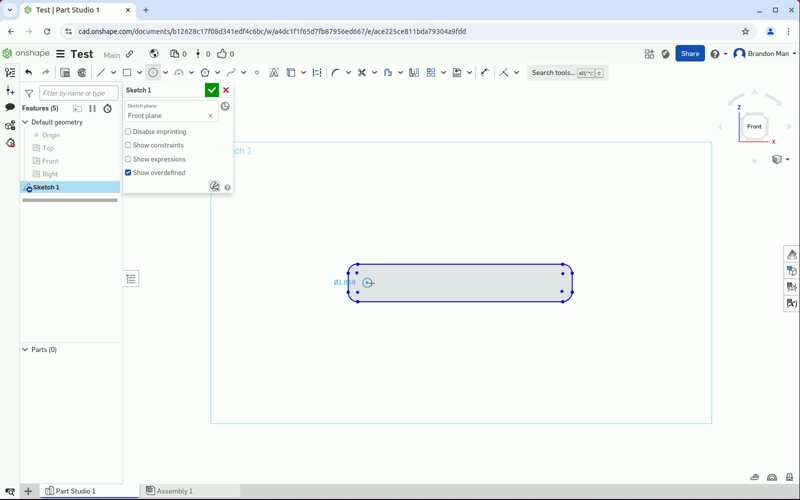
key(esc)
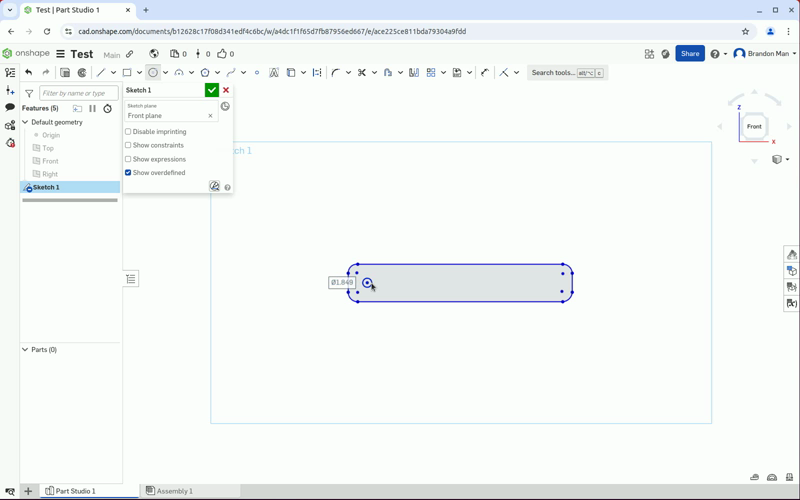
key(c)
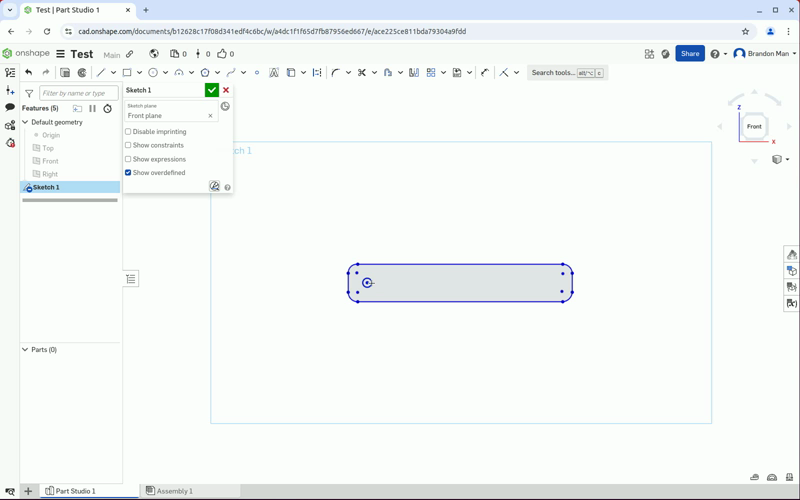
key_down(shift)
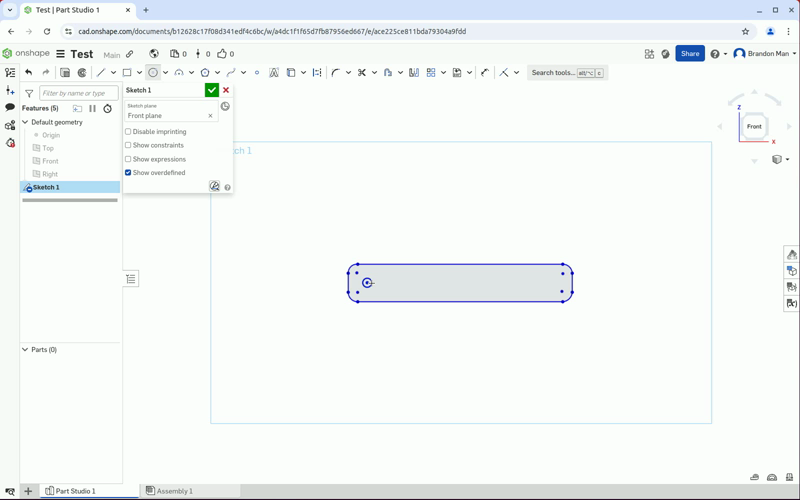
mouse_move(414, 282)
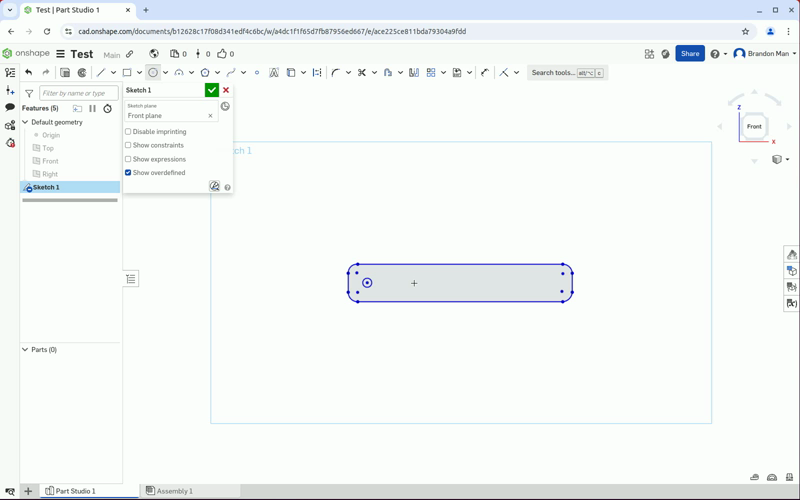
click(414, 282)
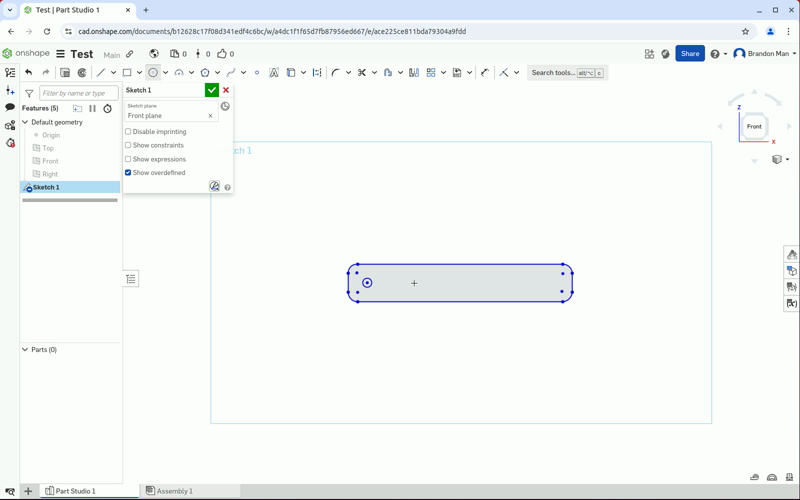
key_up(shift)
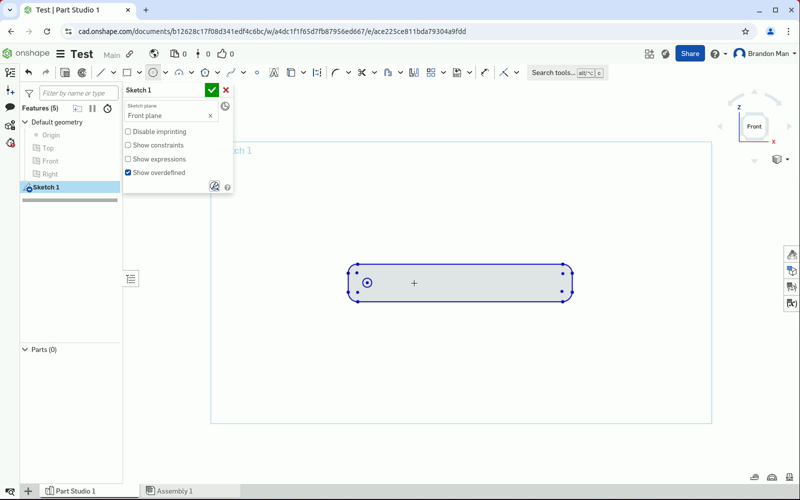
mouse_move(419, 282)
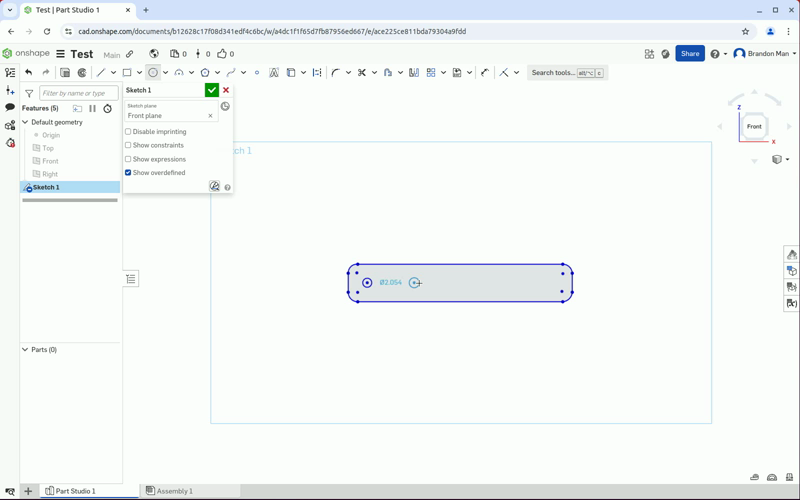
click(419, 282)
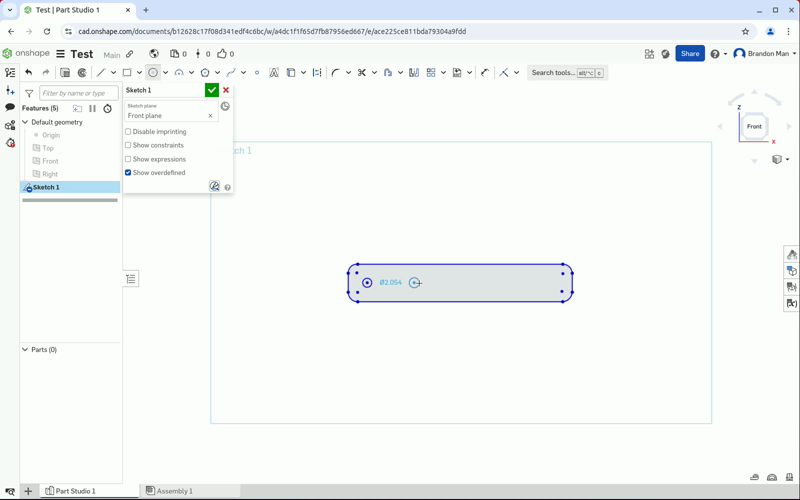
key(esc)
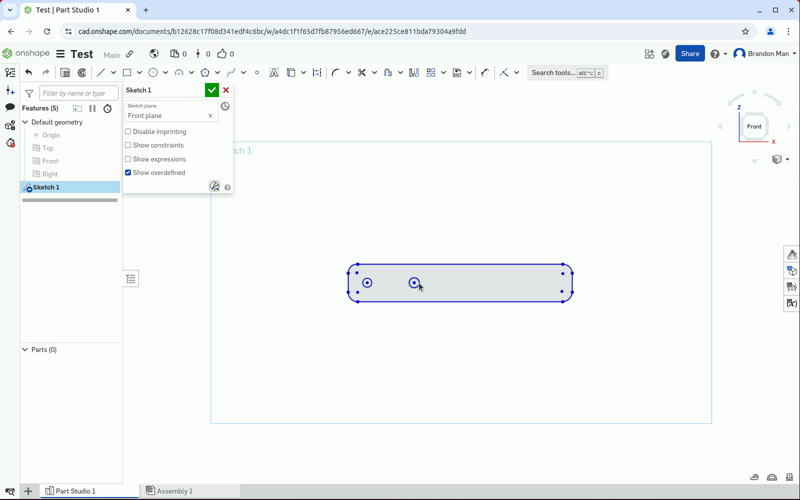
key(c)
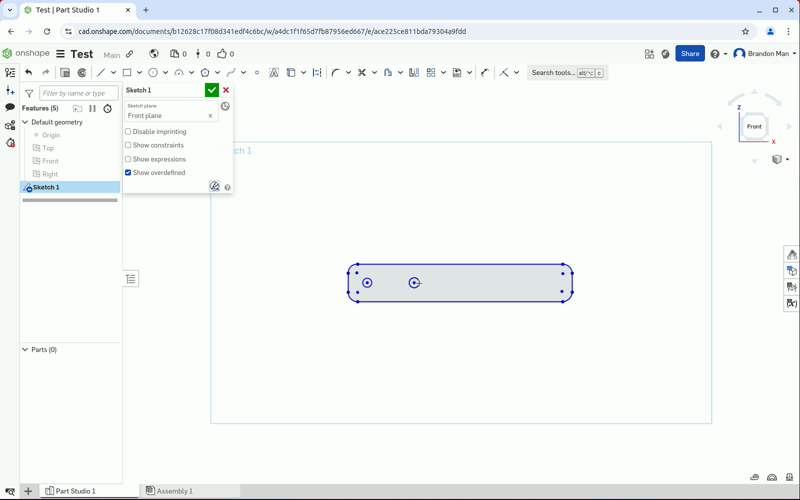
key_down(shift)
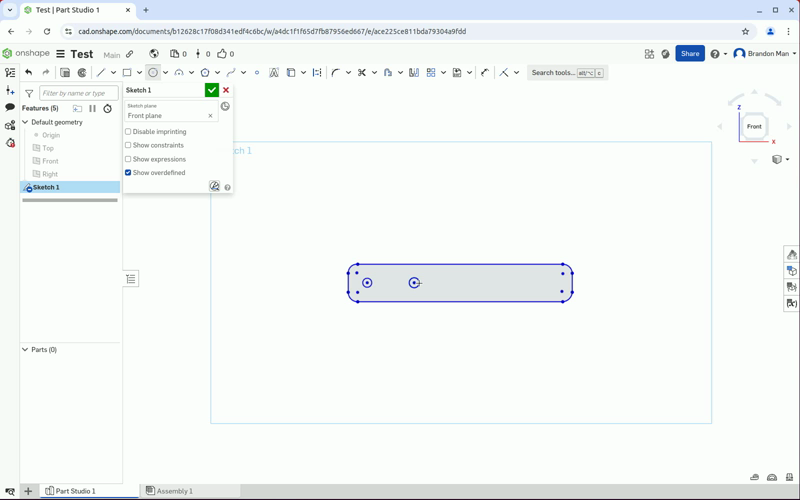
mouse_move(553, 282)
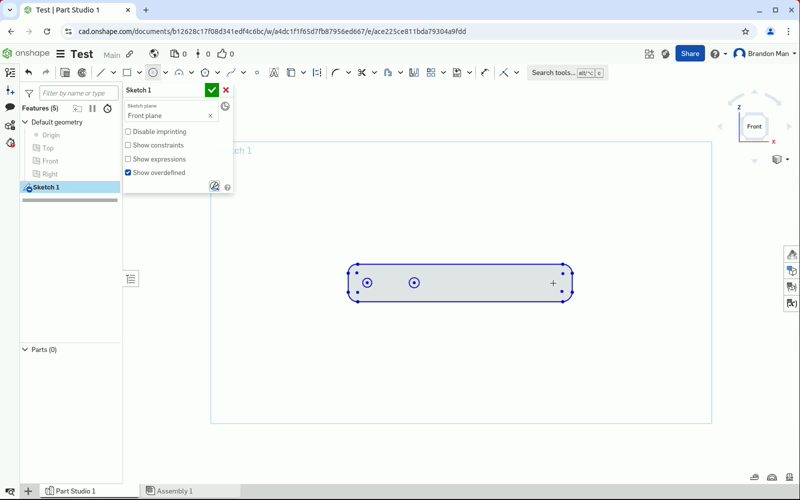
click(553, 282)
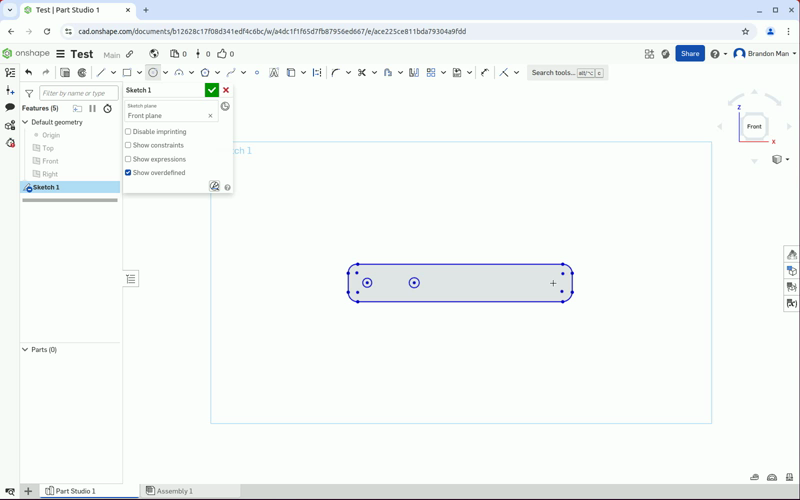
key_up(shift)
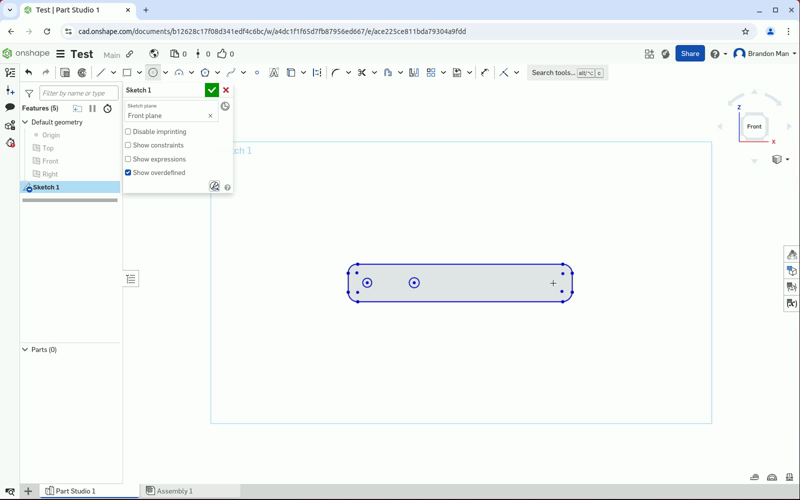
mouse_move(558, 282)
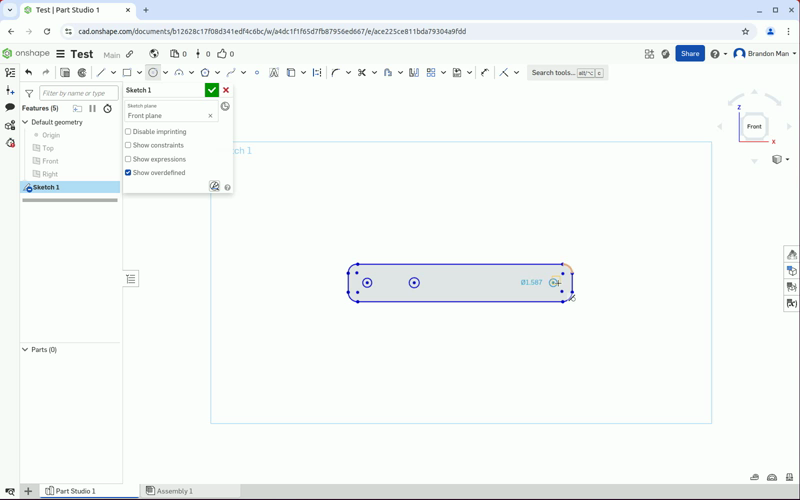
click(558, 282)
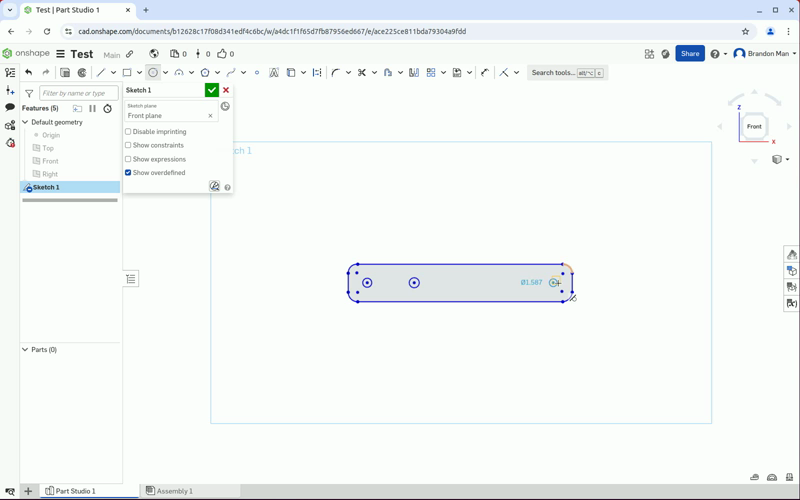
key(esc)
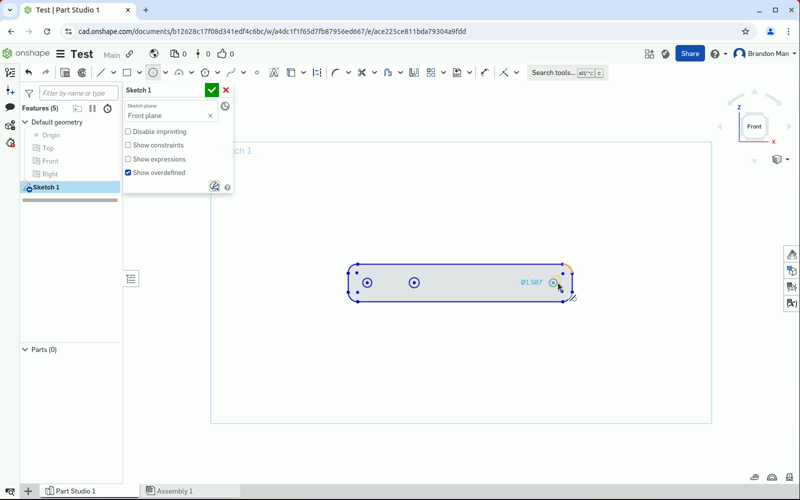
mouse_move(396, 288)
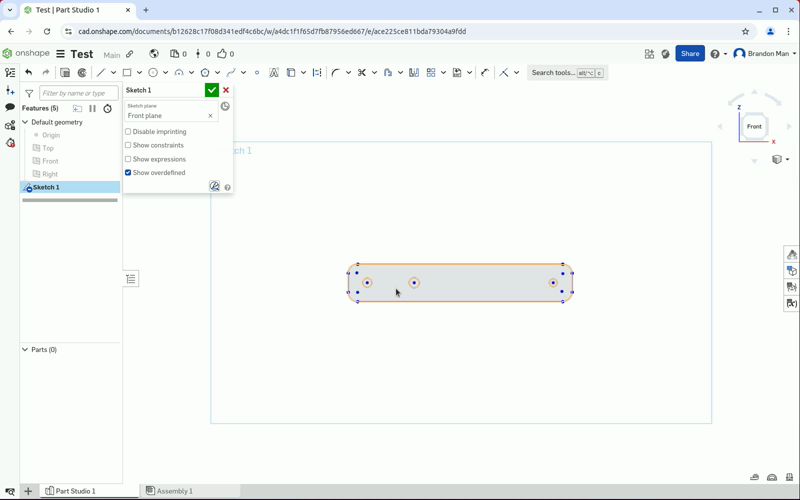
click(396, 288)
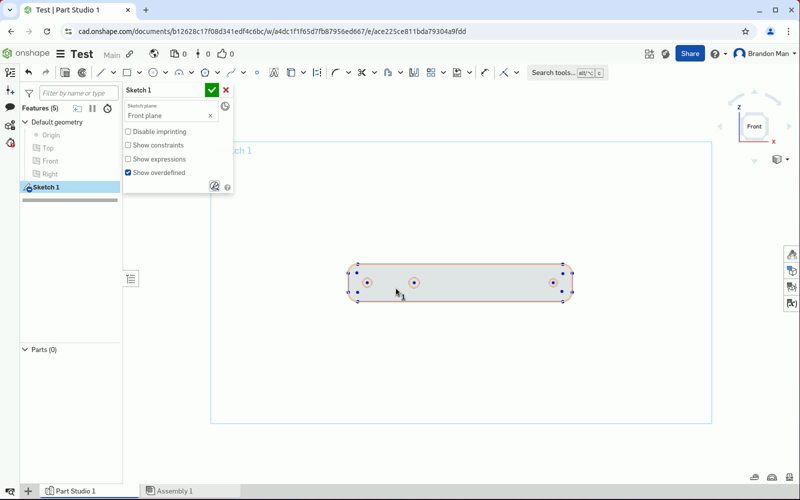
mouse_move(73, 352)
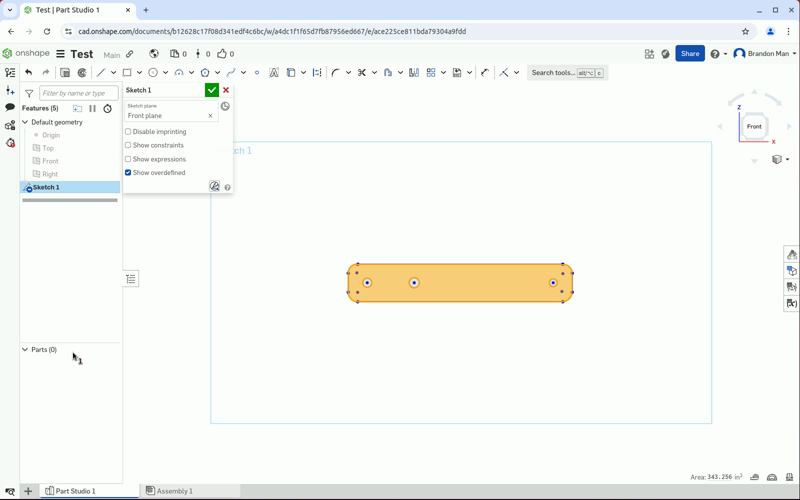
key(shift+y)
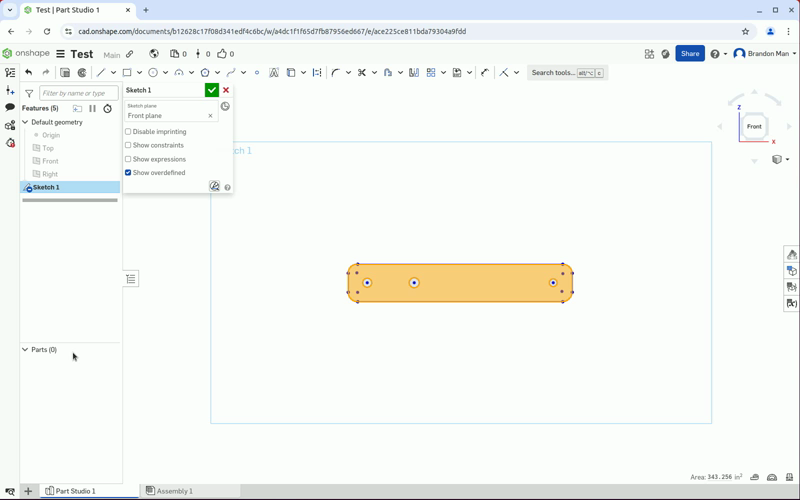
key(shift+e)
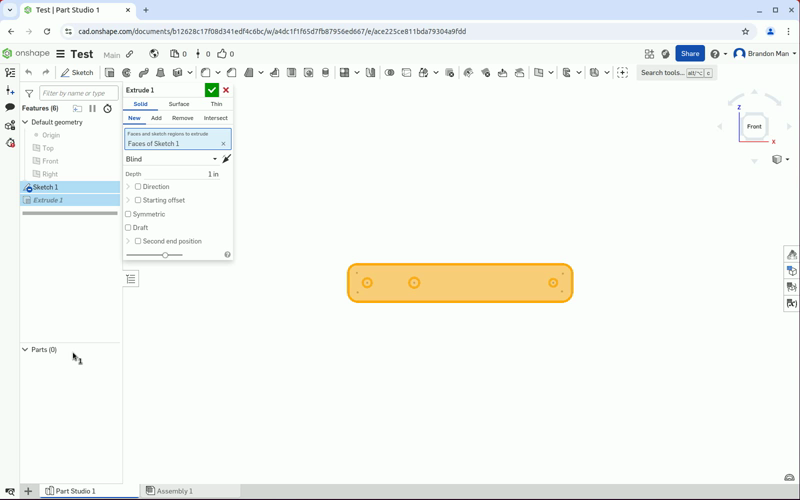
mouse_move(143, 106)
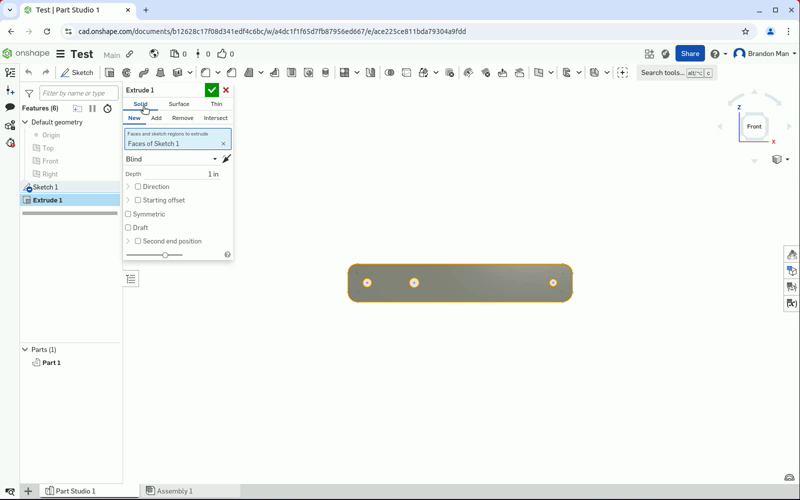
click(143, 106)
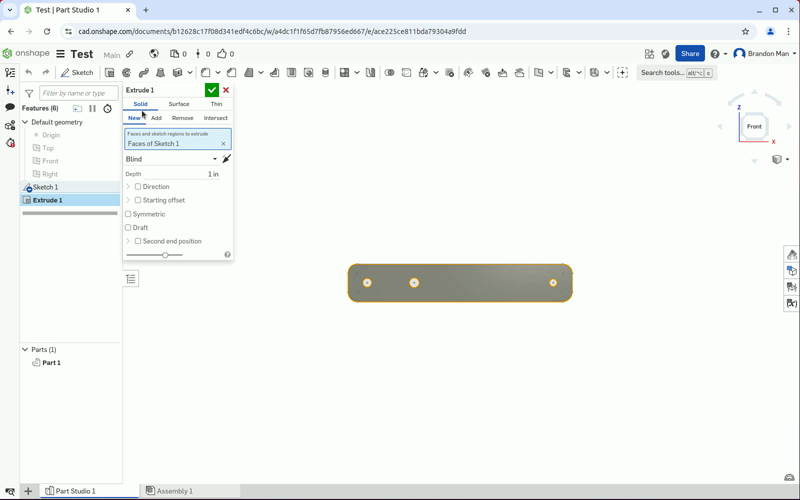
mouse_move(137, 120)
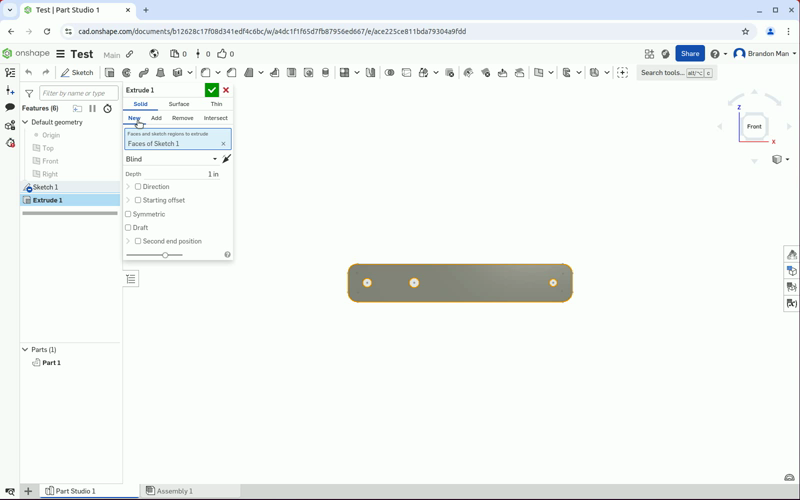
click(137, 120)
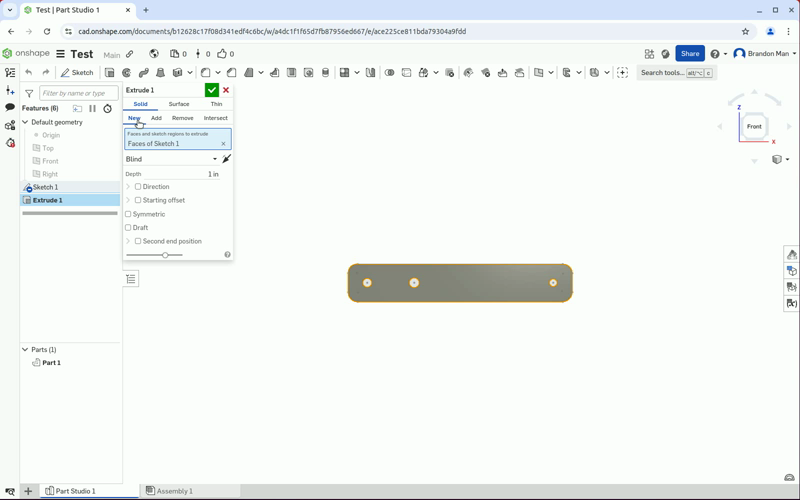
key(tab, 4)
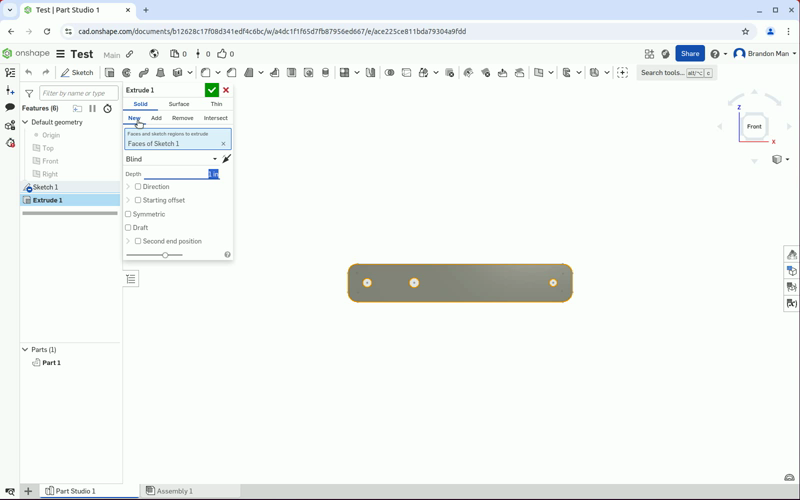
text(3.852)
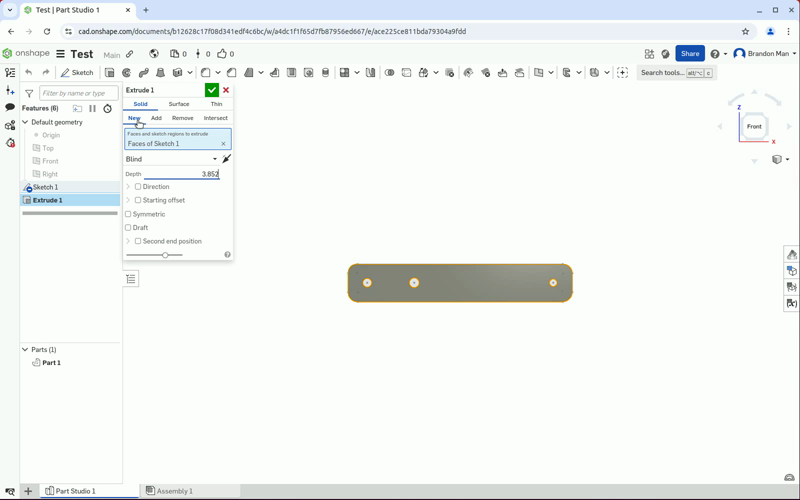
key(tab, 3)
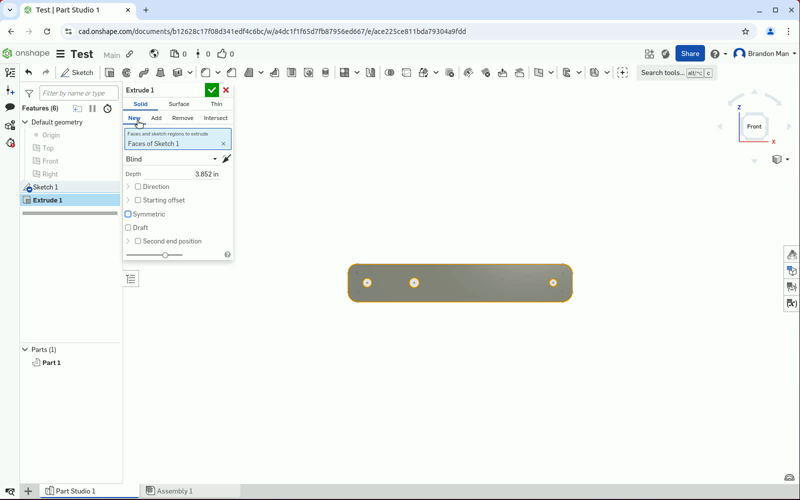
key(space)
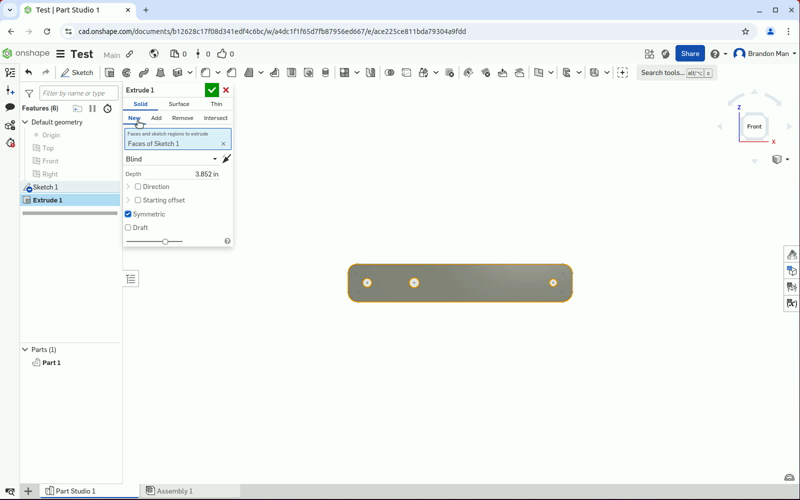
key(enter)
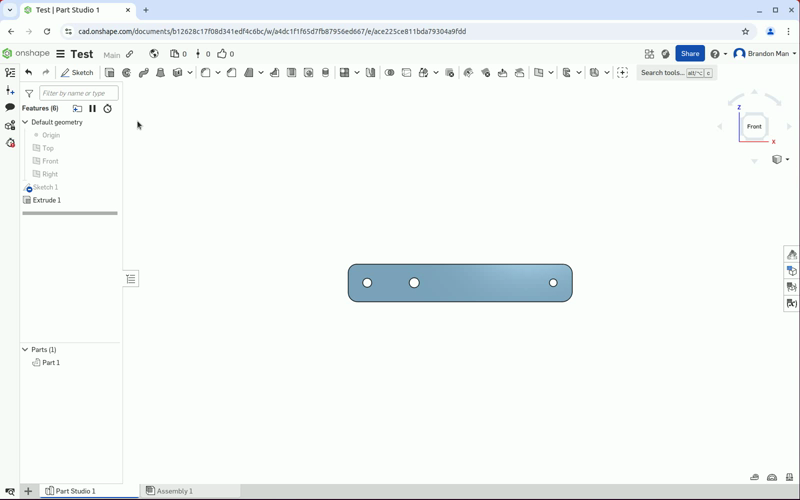
key(shift+h)
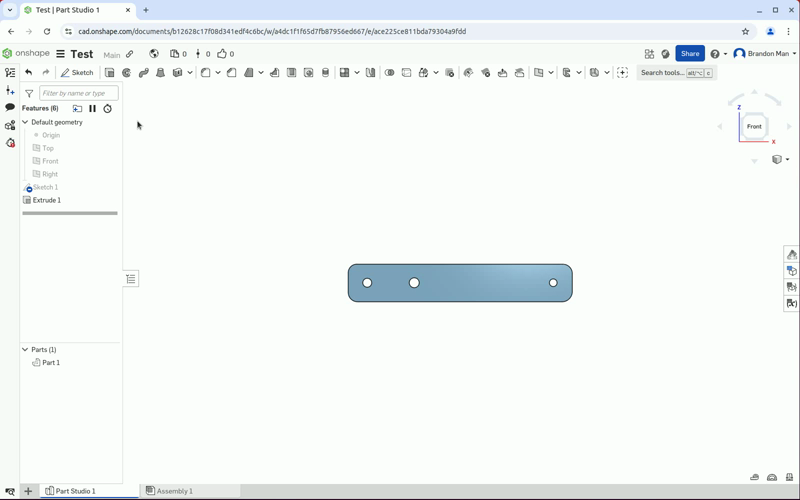
key(shift+h)
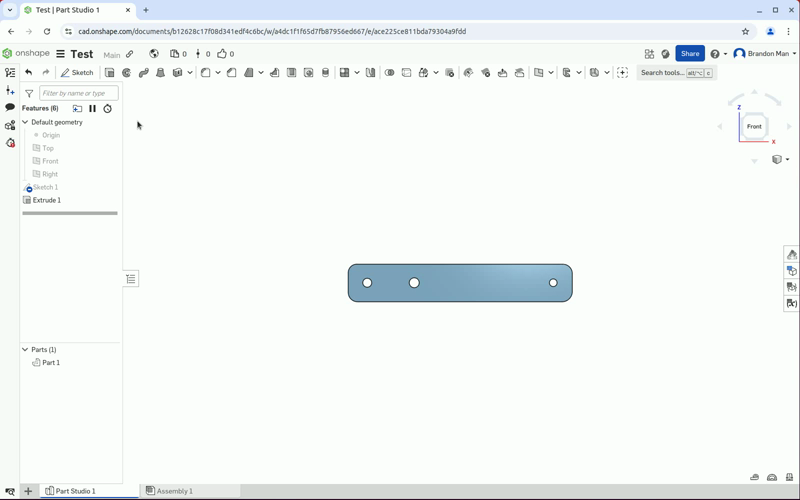
mouse_move(73, 189)
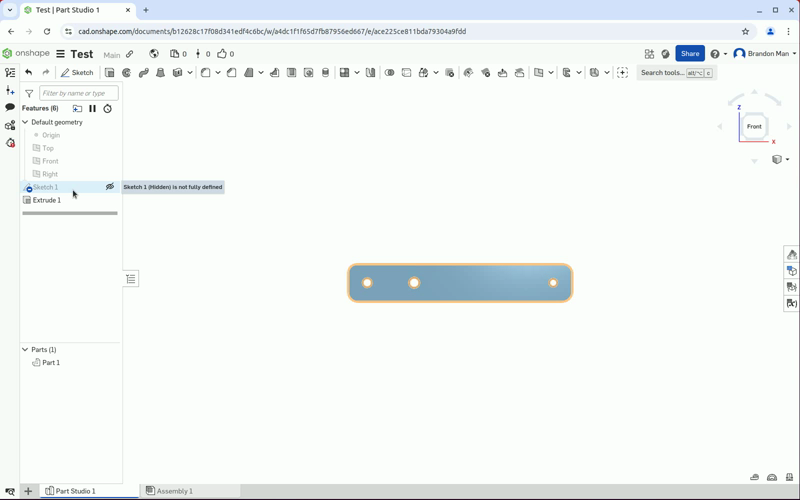
click(73, 189)
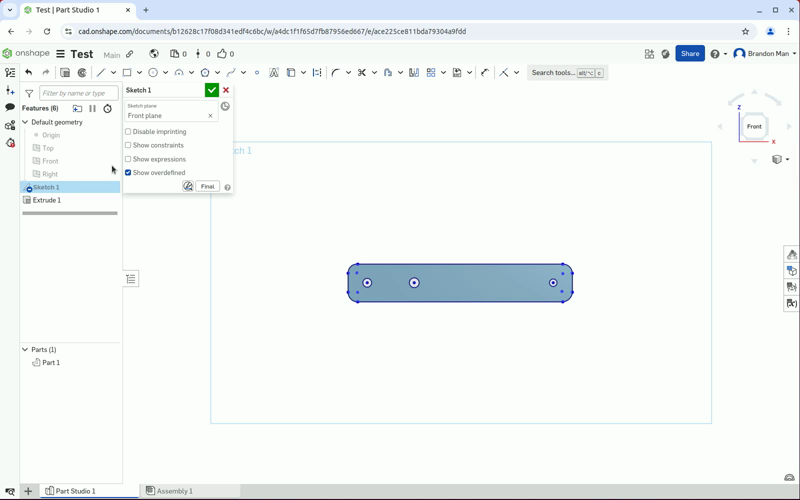
mouse_move(229, 92)
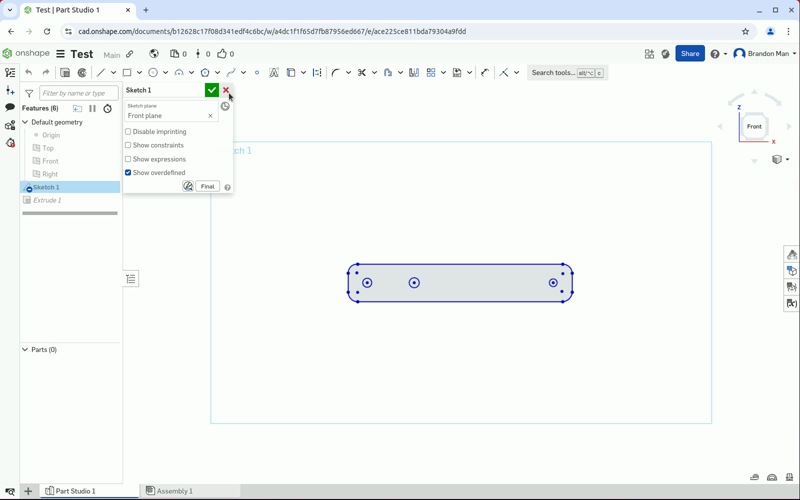
click(229, 92)
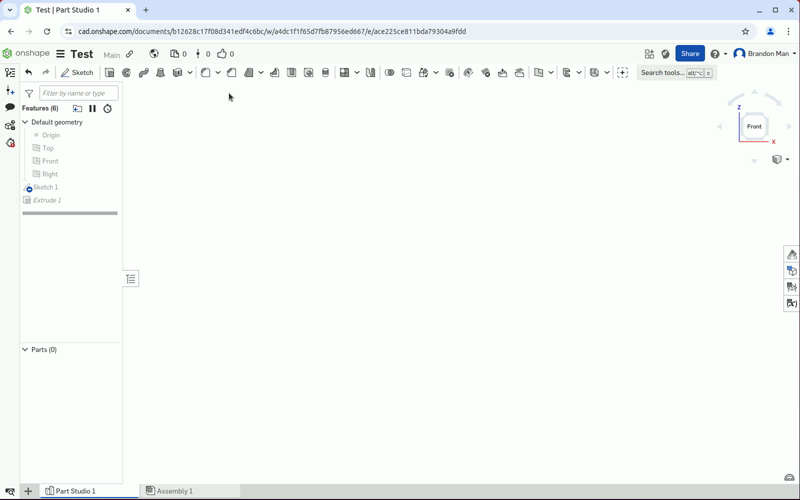
mouse_move(73, 352)
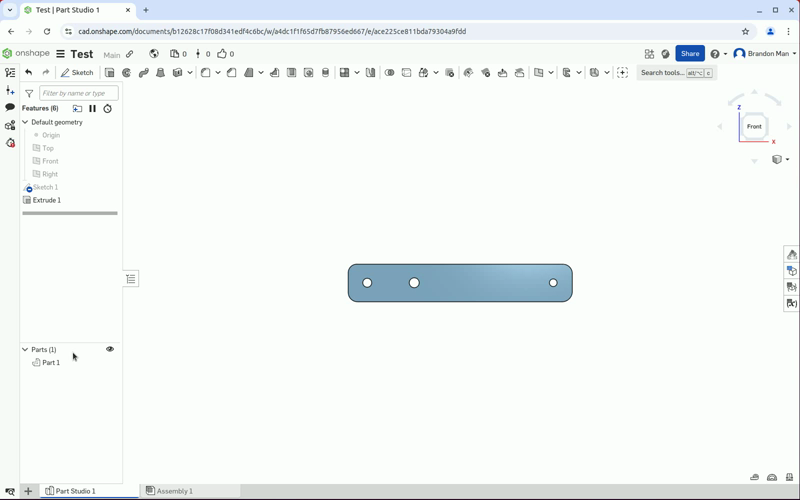
key(y)
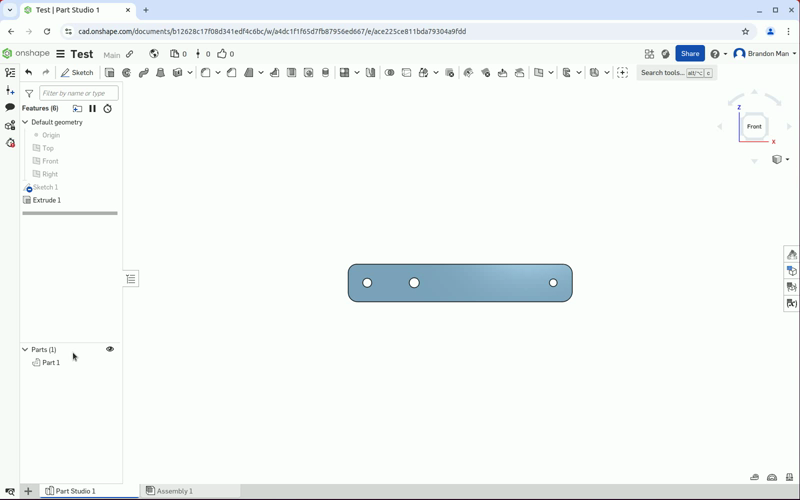
key(shift+p)
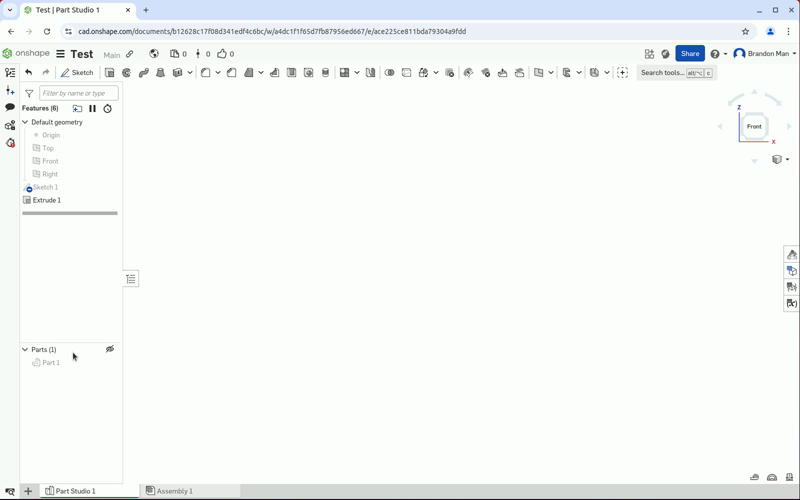
key(space)
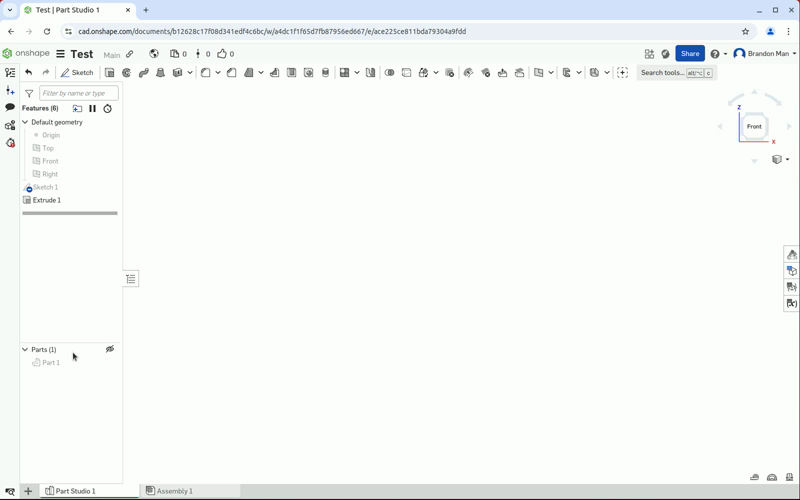
key_down(shift)
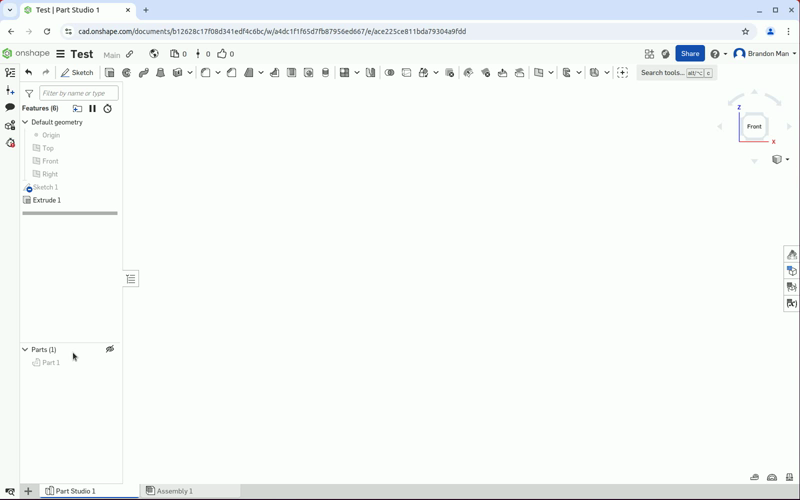
key(left)
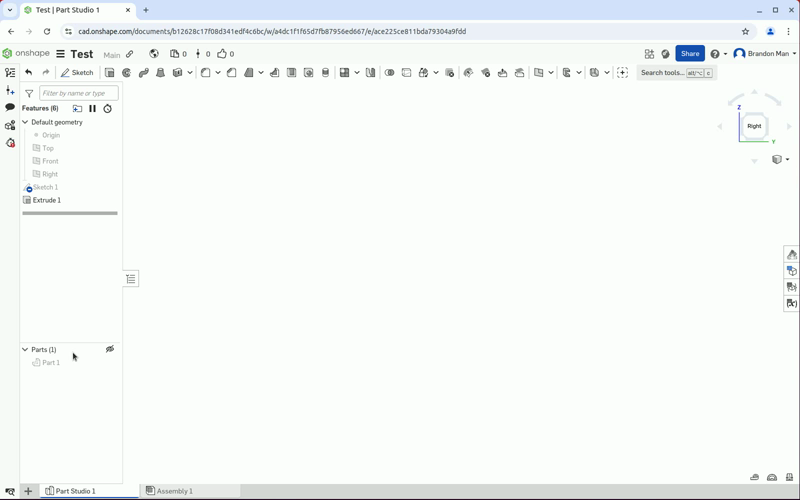
key_up(shift)
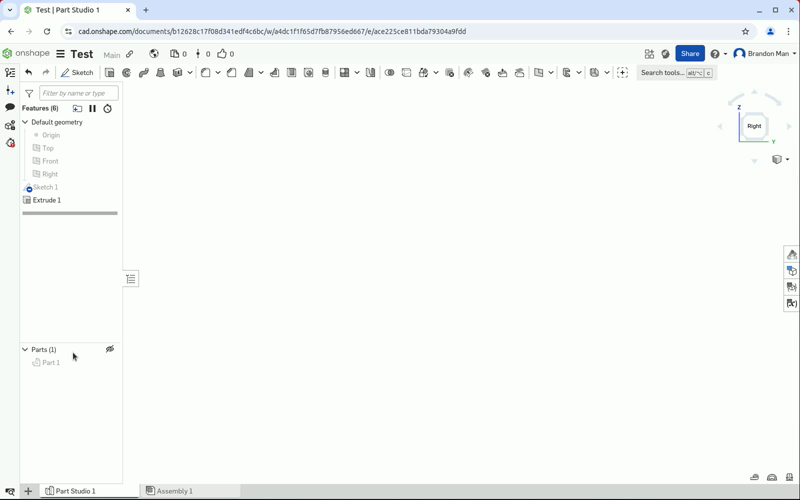
mouse_move(73, 352)
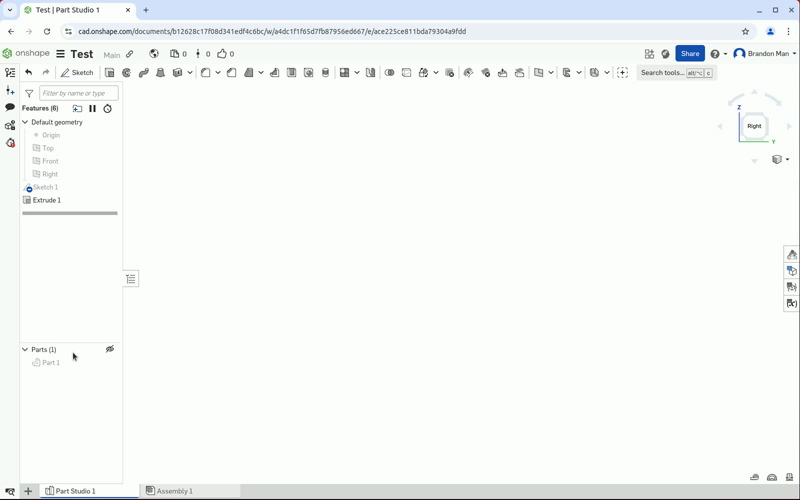
key(shift+y)
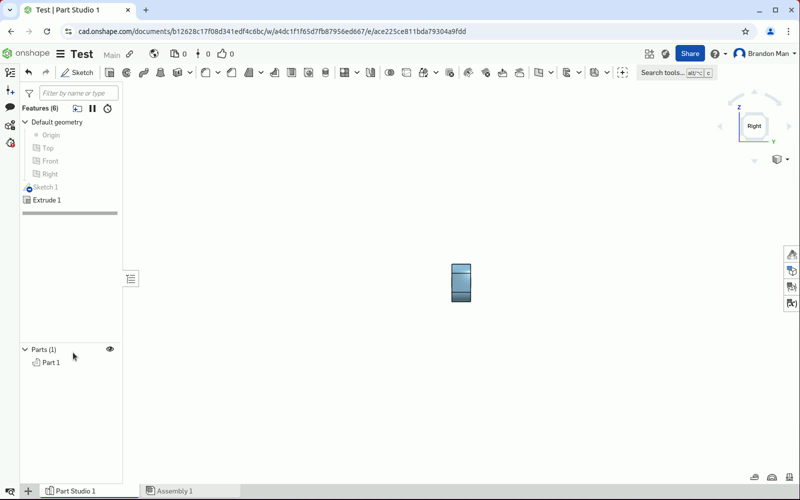
mouse_move(541, 75)
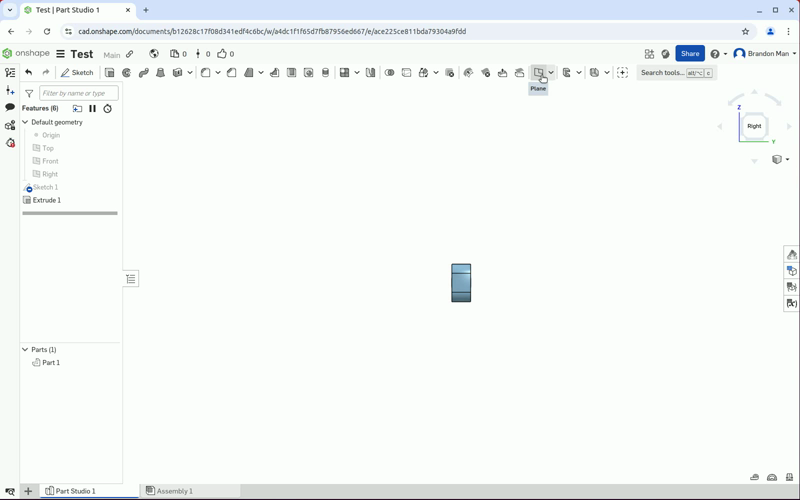
click(541, 75)
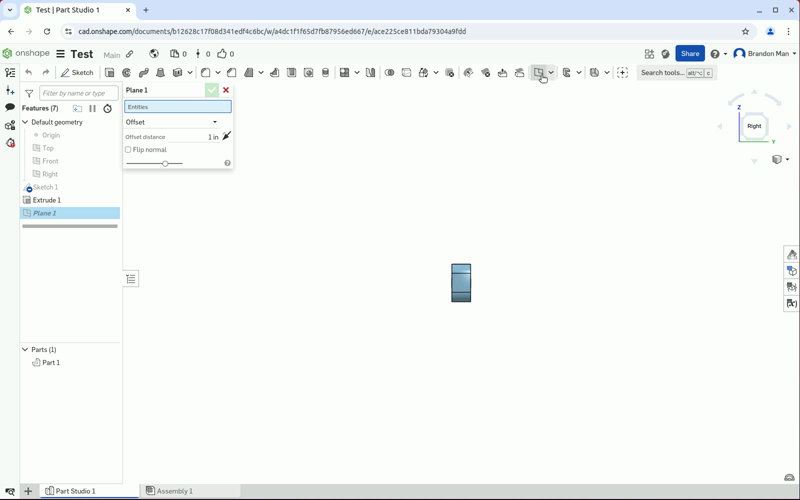
mouse_move(73, 176)
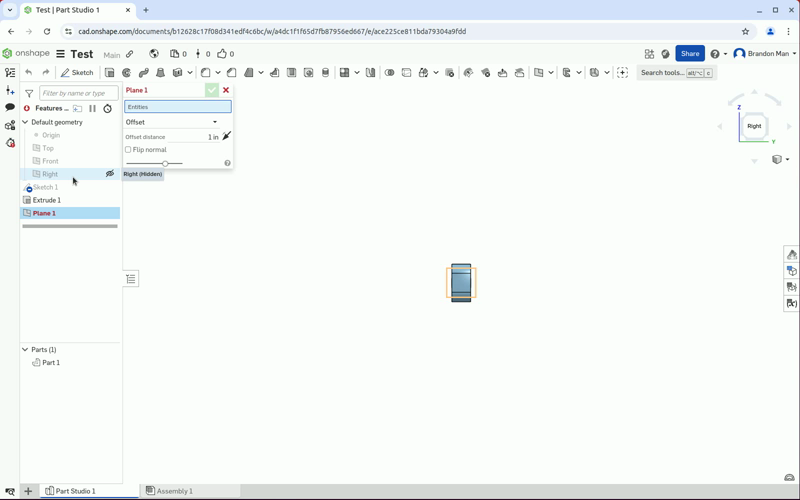
click(73, 176)
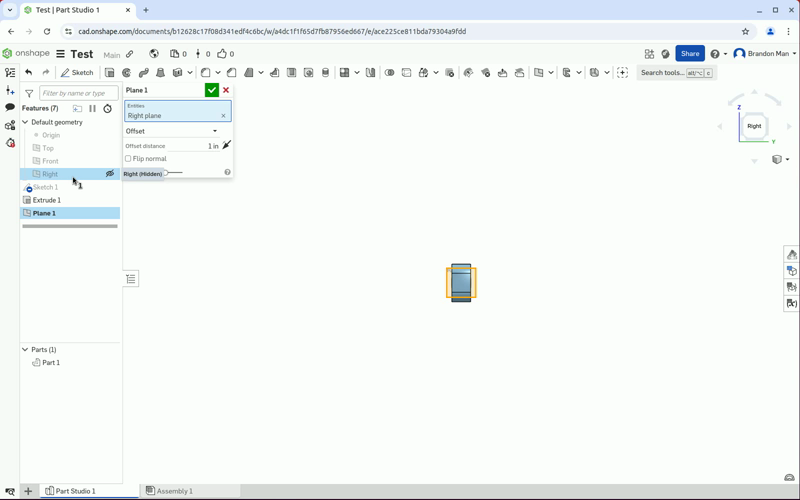
key(tab, 2)
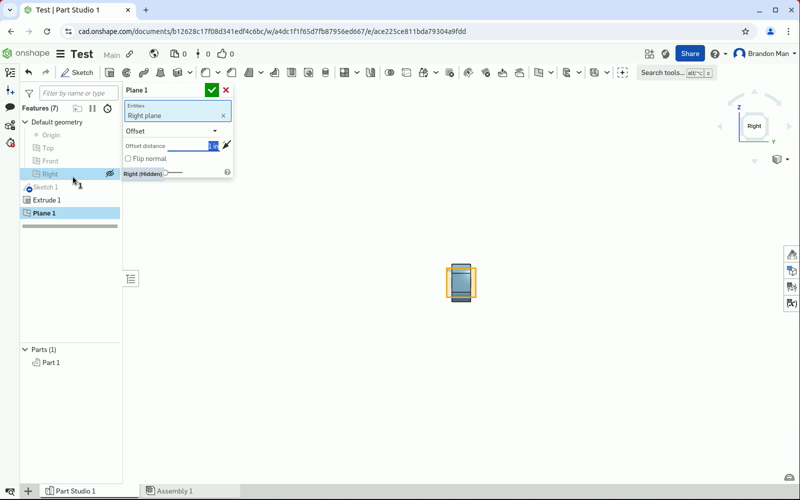
text(23.108)
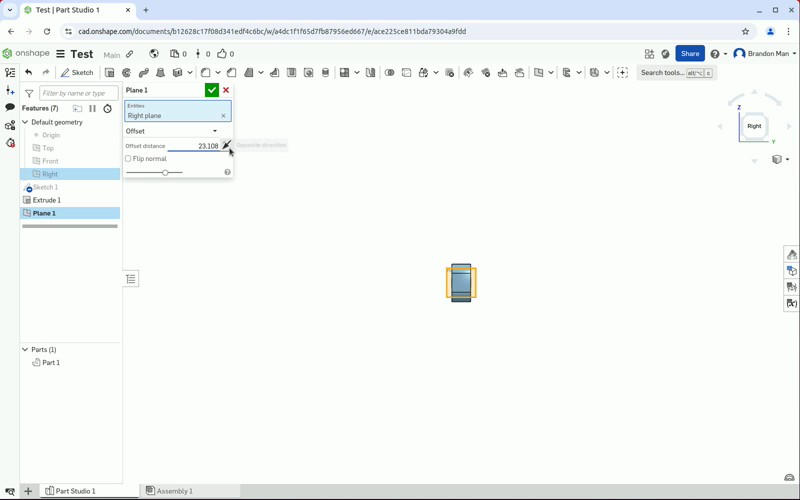
mouse_move(229, 147)
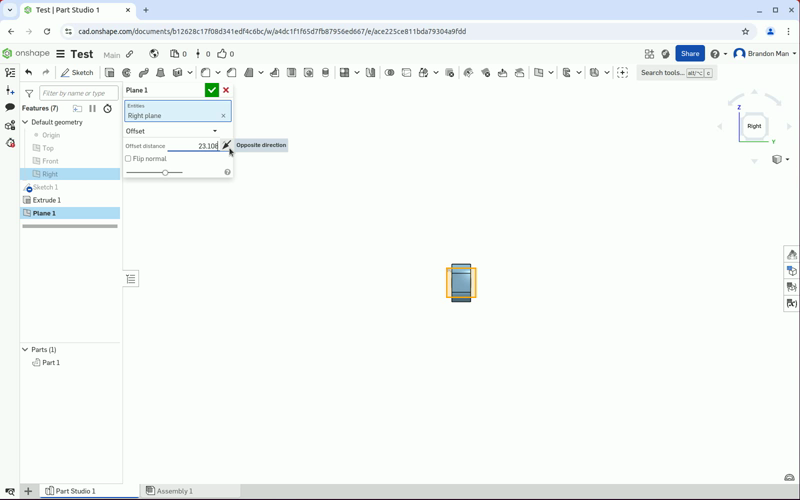
click(229, 147)
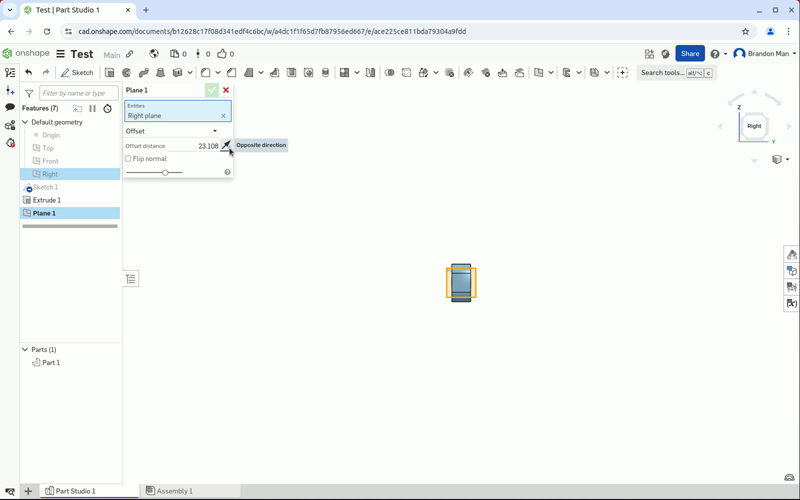
key(enter, 2)
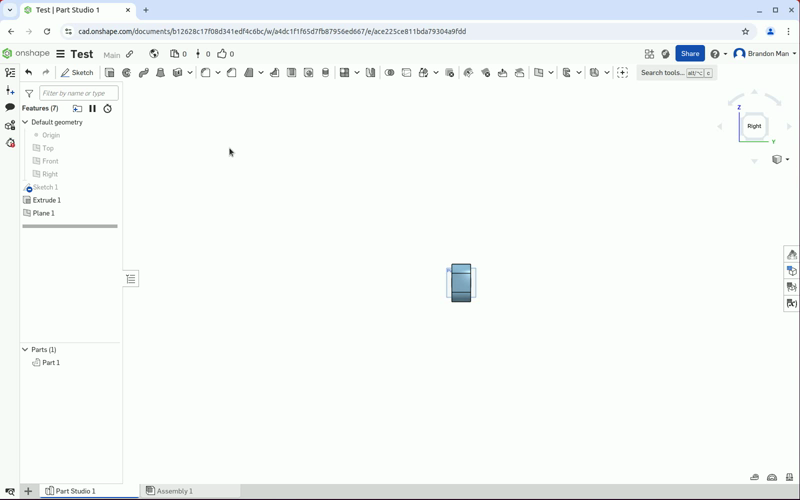
key(shift+s)
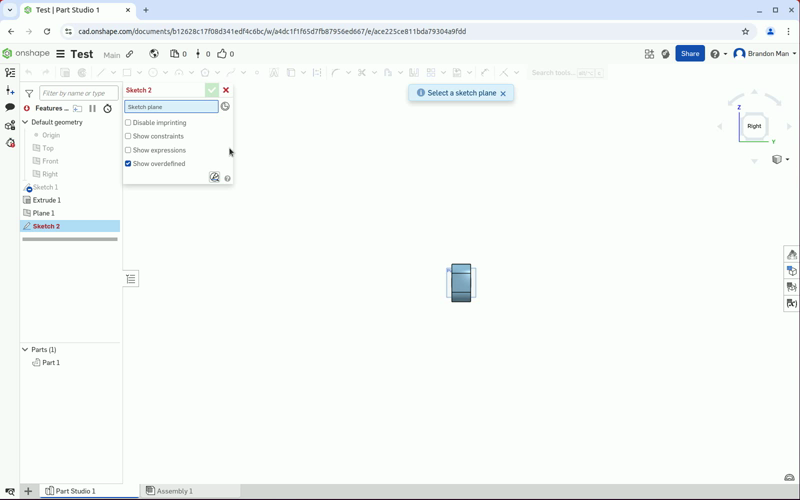
mouse_move(73, 215)
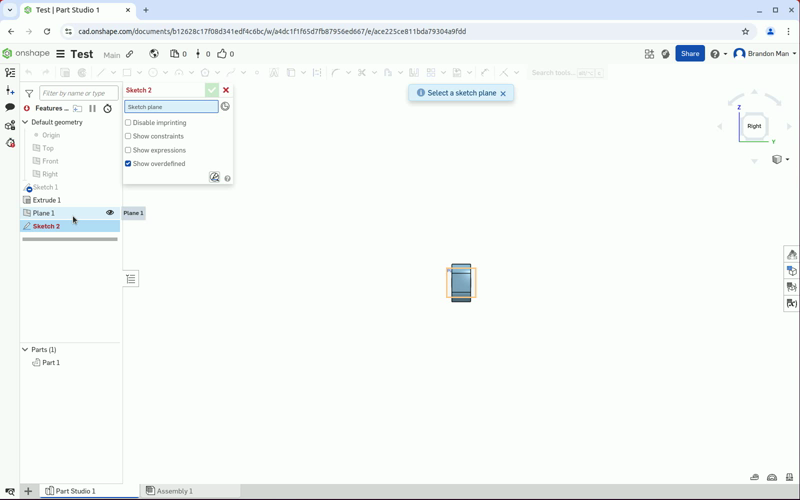
click(73, 215)
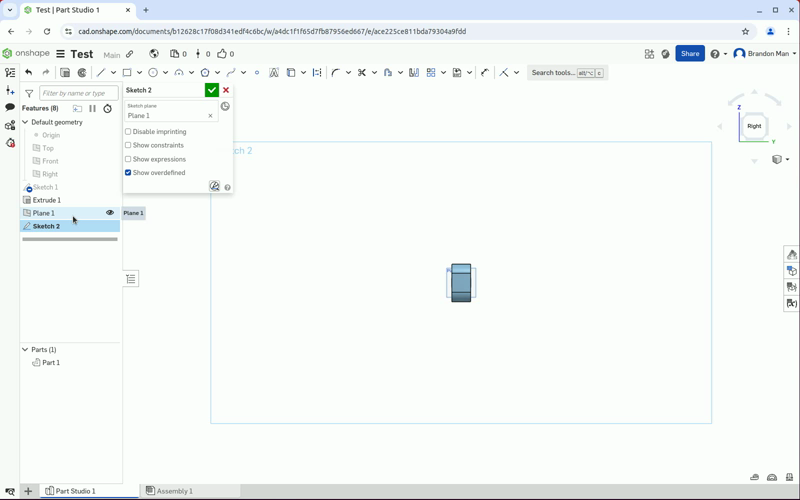
mouse_move(73, 352)
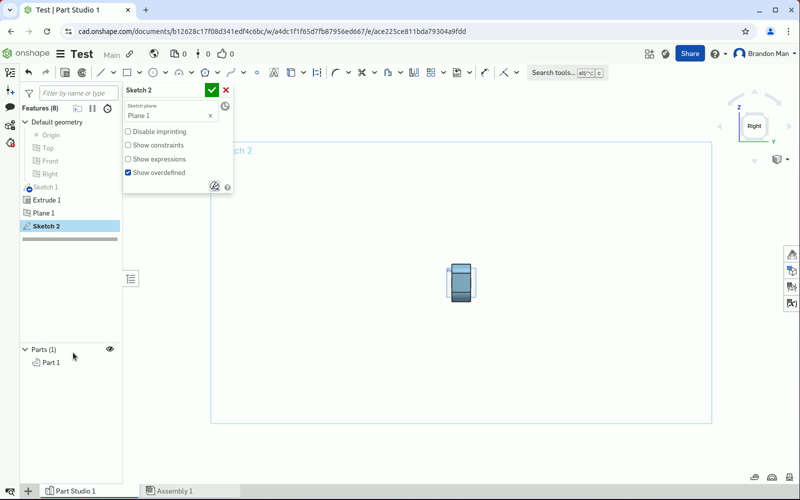
key(y)
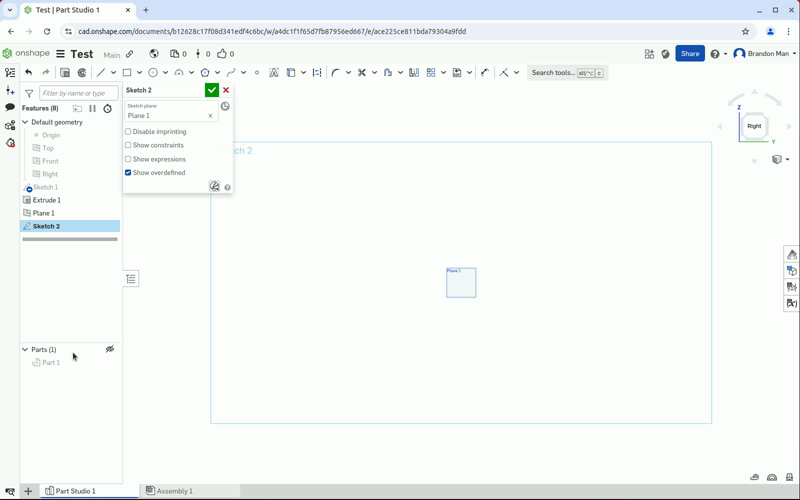
key(c)
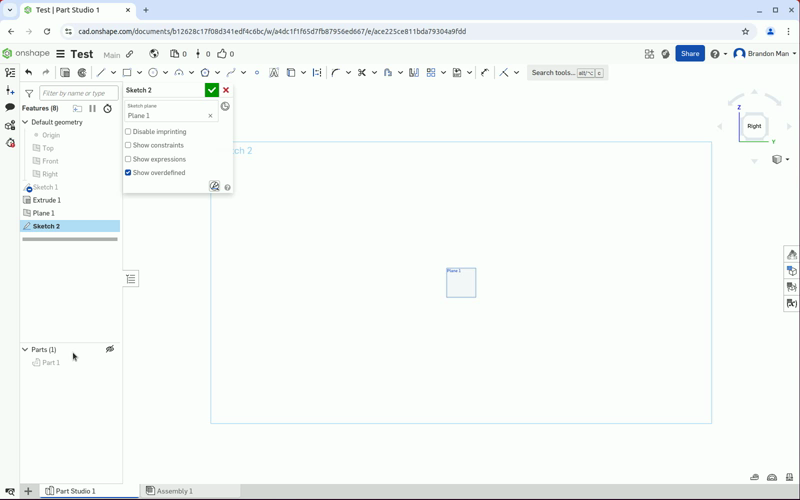
key_down(shift)
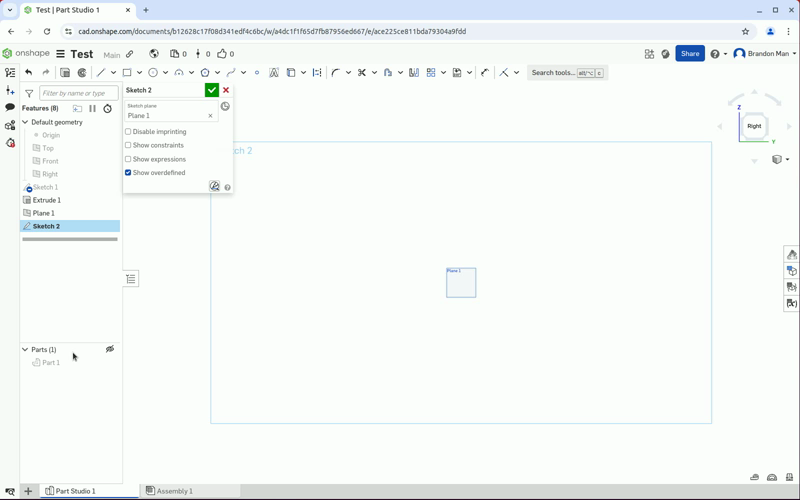
mouse_move(461, 282)
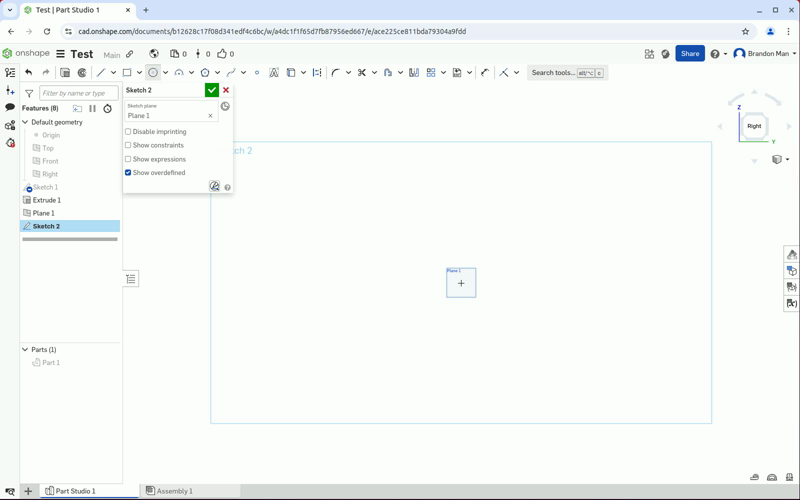
click(461, 282)
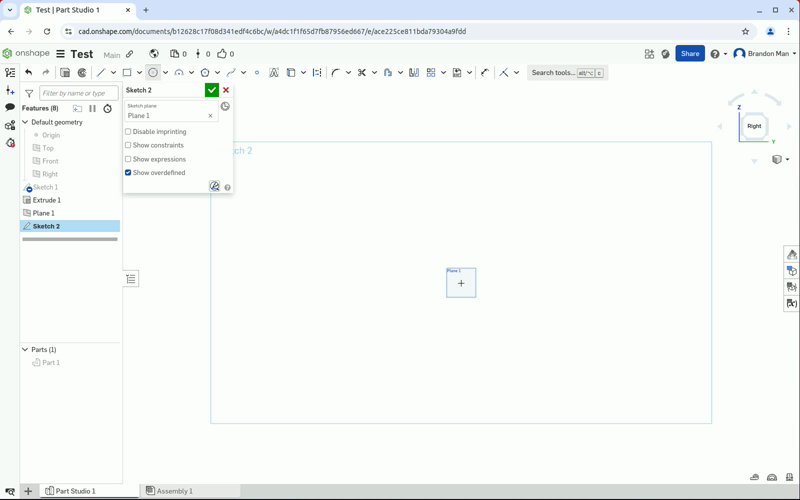
key_up(shift)
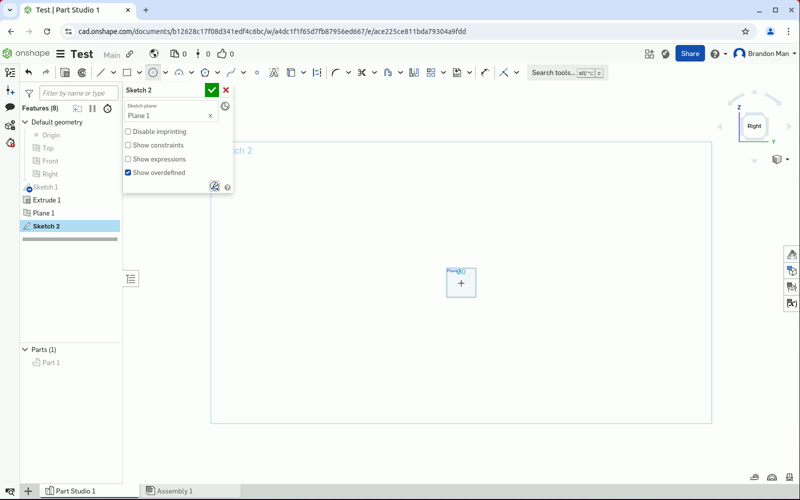
mouse_move(466, 282)
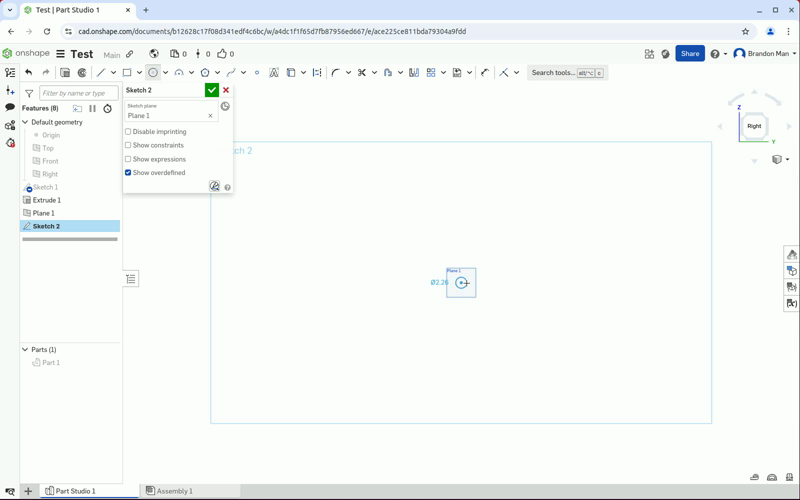
click(466, 282)
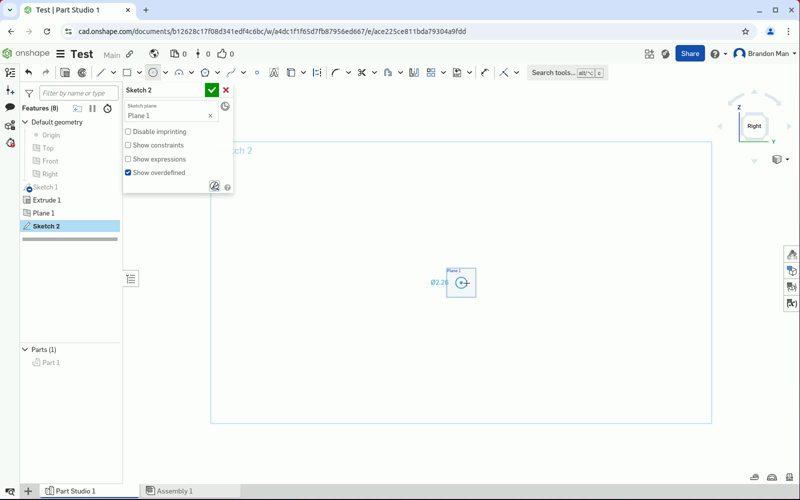
key(esc)
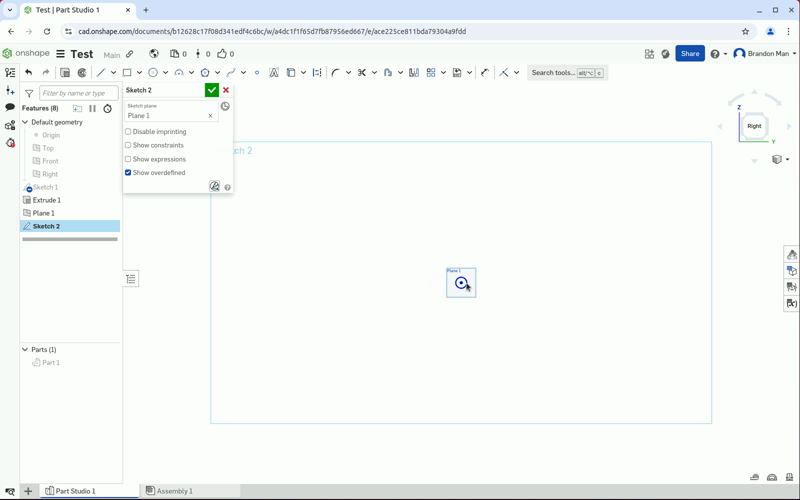
mouse_move(460, 282)
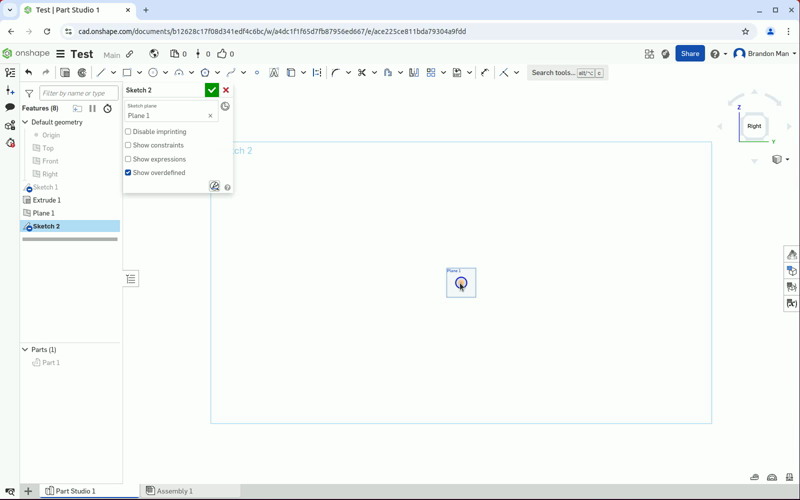
scroll(6)
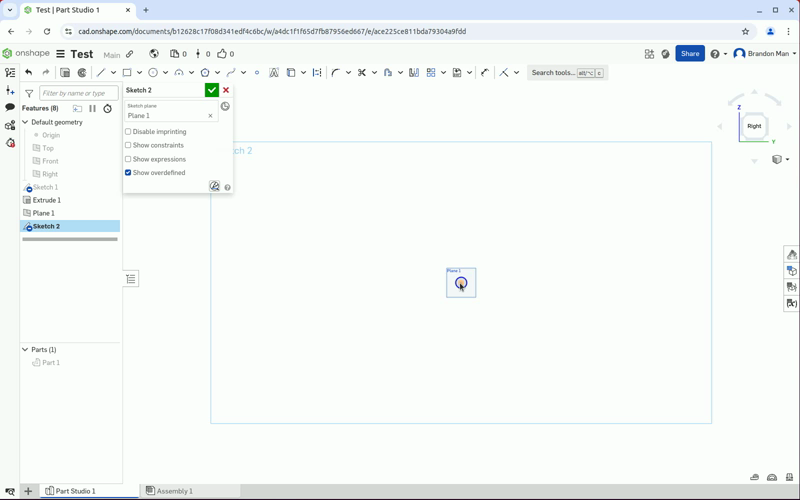
scroll(6)
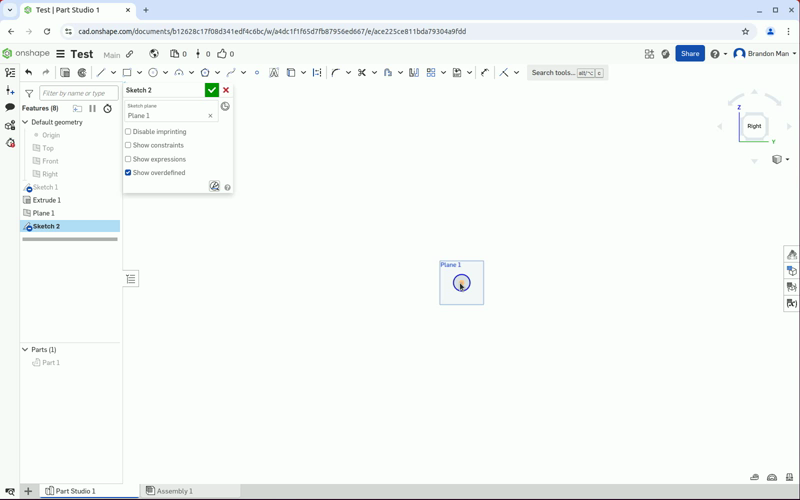
scroll(6)
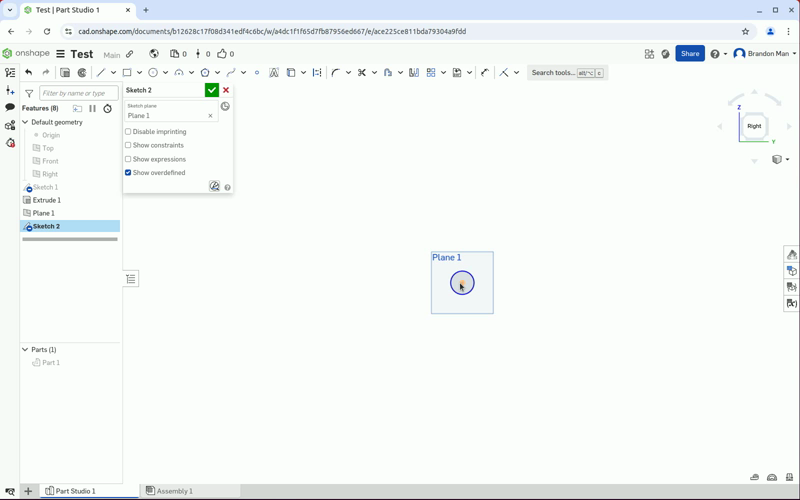
scroll(6)
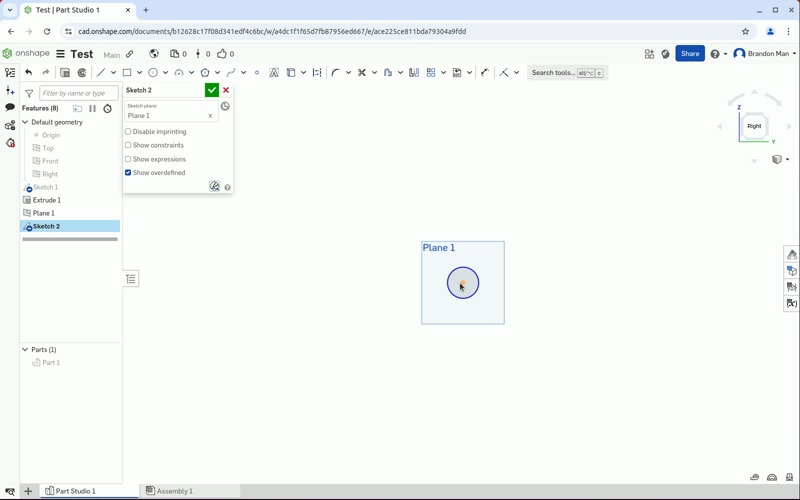
scroll(6)
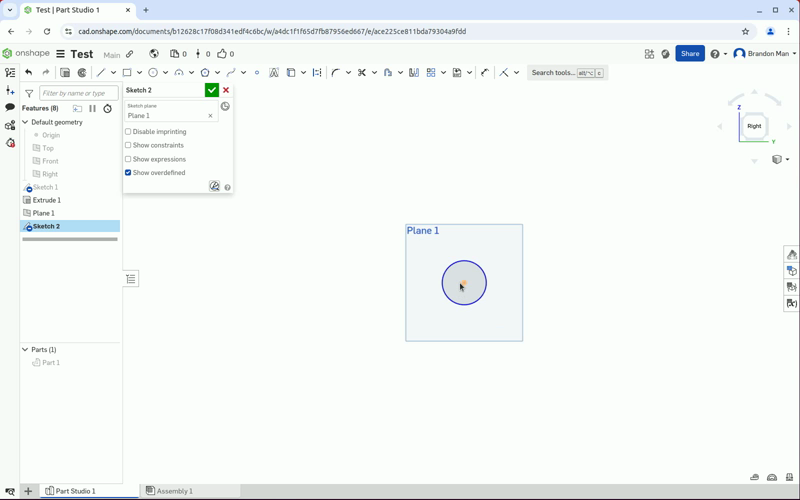
scroll(6)
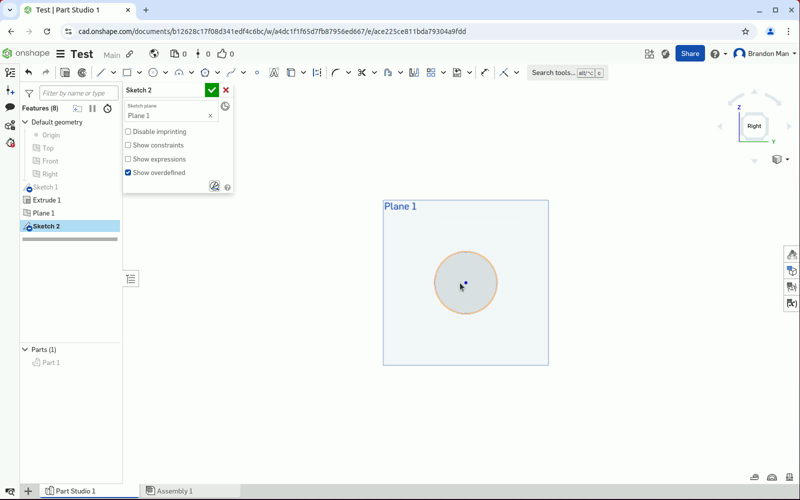
scroll(6)
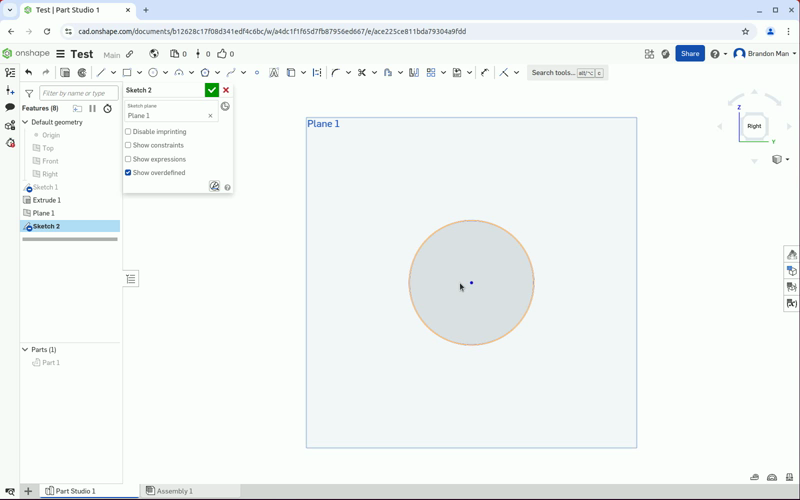
click(460, 282)
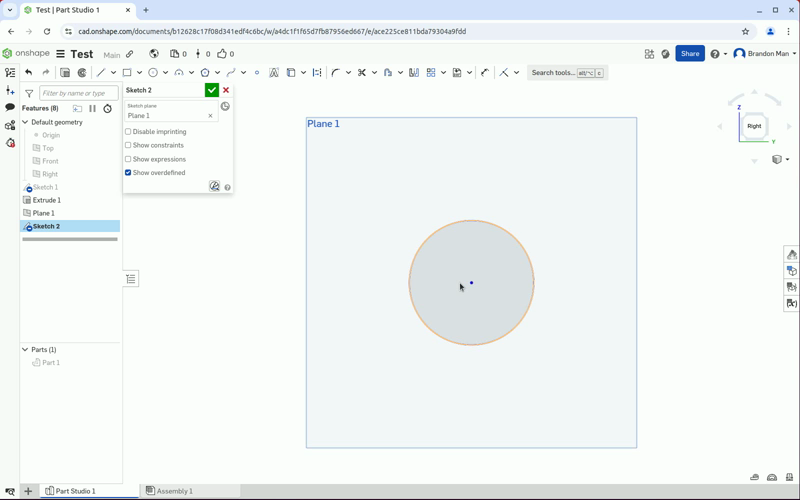
scroll(-6)
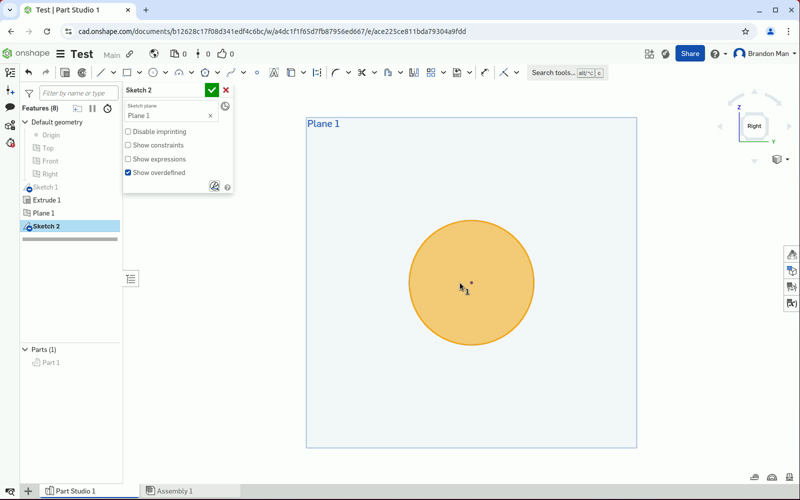
scroll(-6)
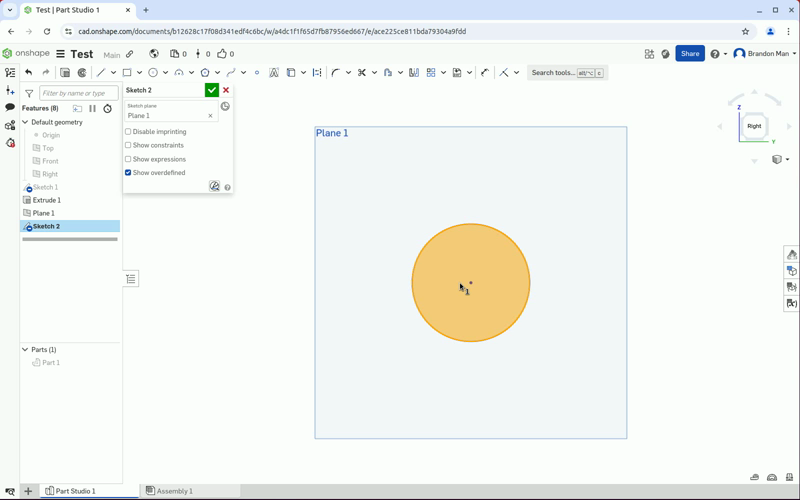
scroll(-6)
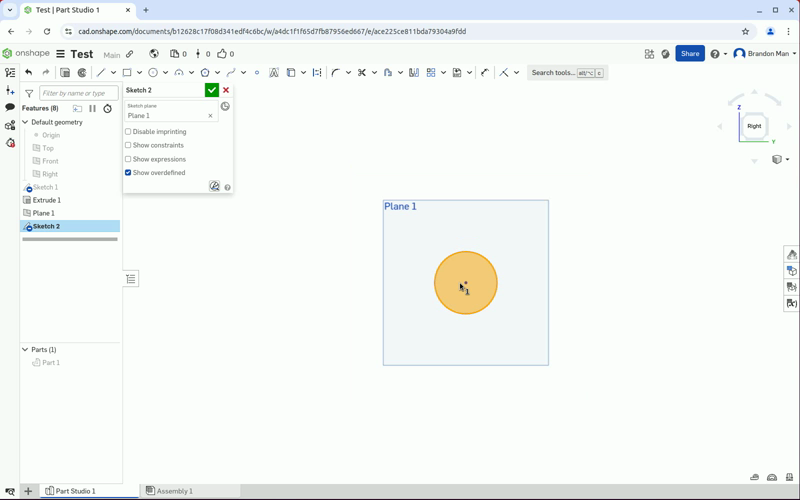
scroll(-6)
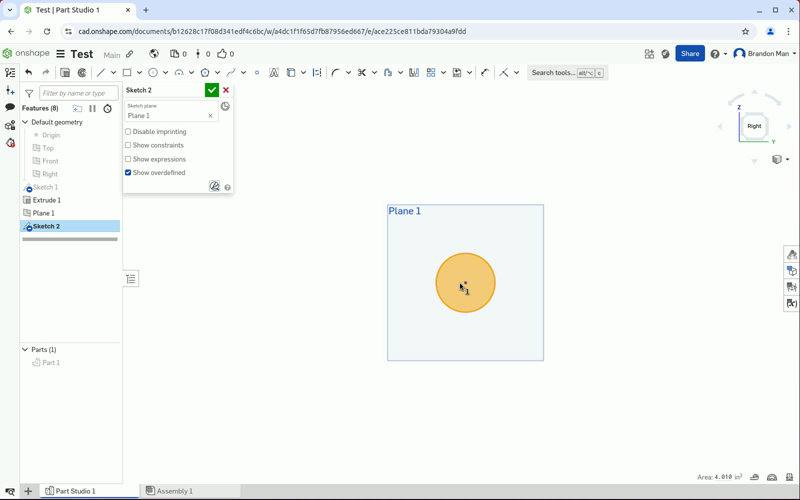
scroll(-6)
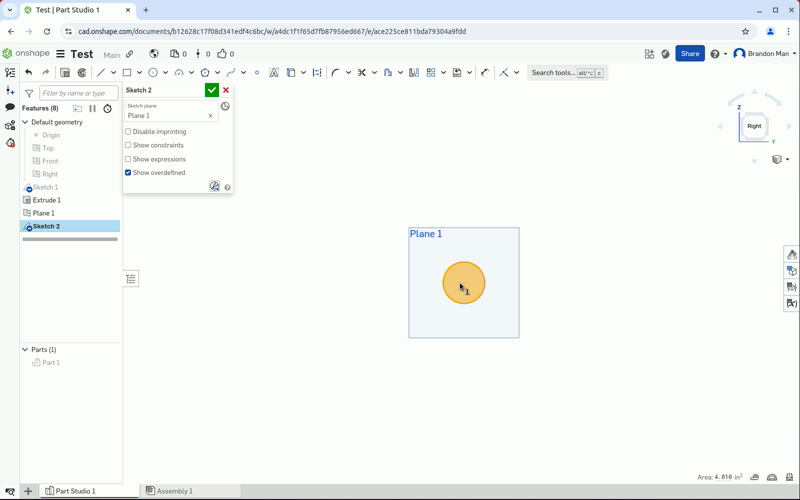
scroll(-6)
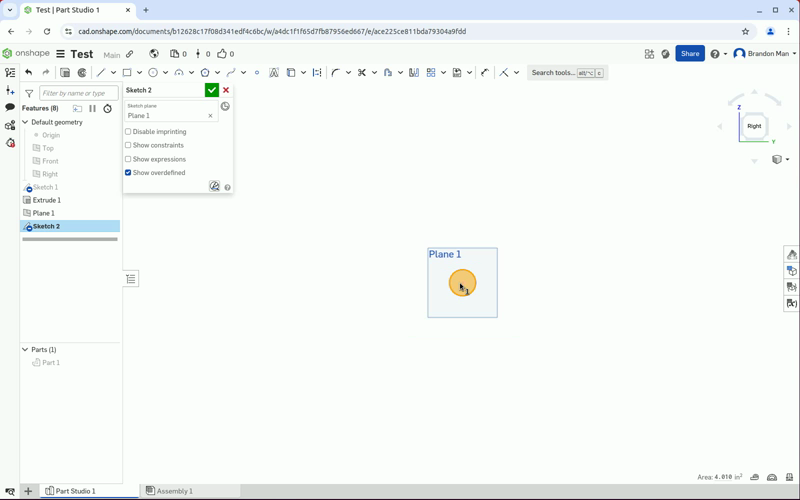
scroll(-6)
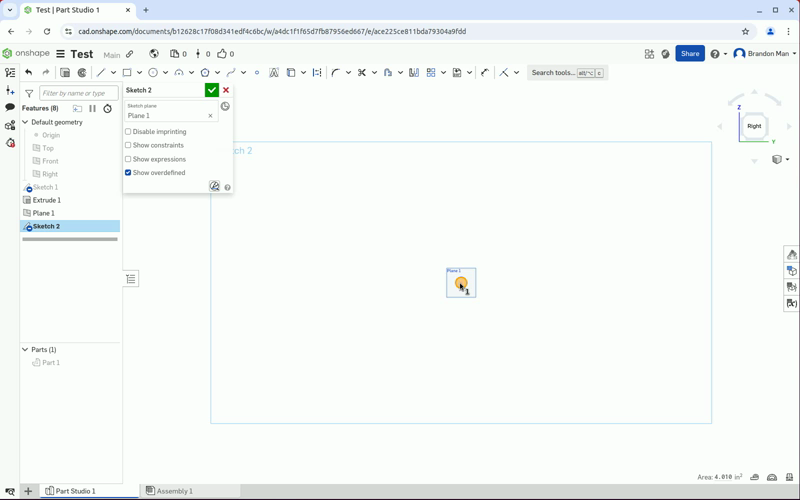
mouse_move(73, 352)
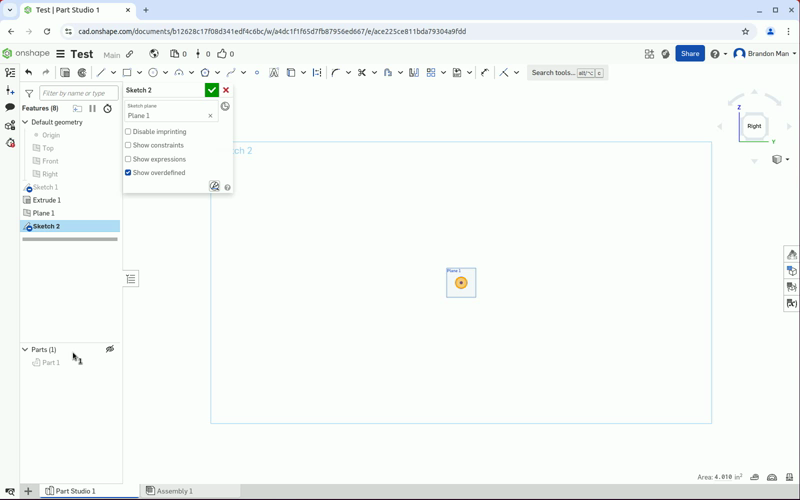
key(shift+y)
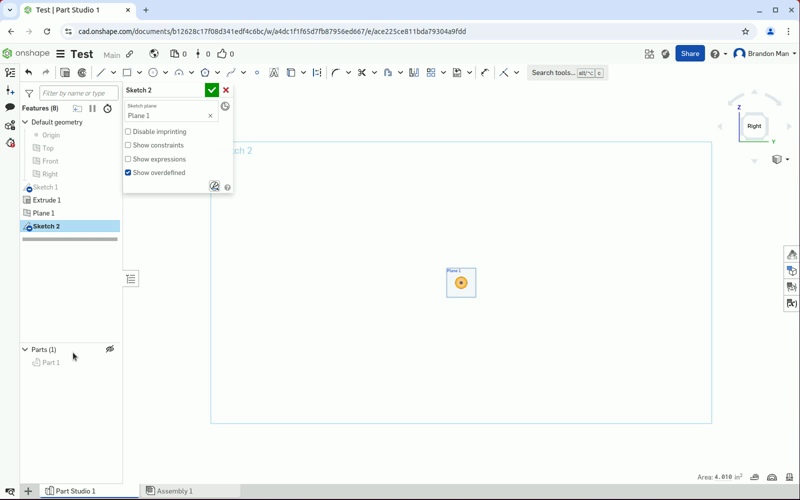
key(shift+e)
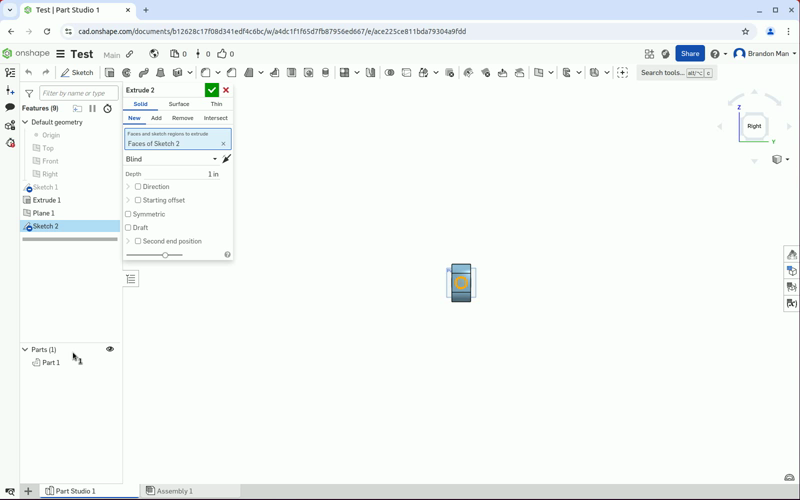
mouse_move(143, 106)
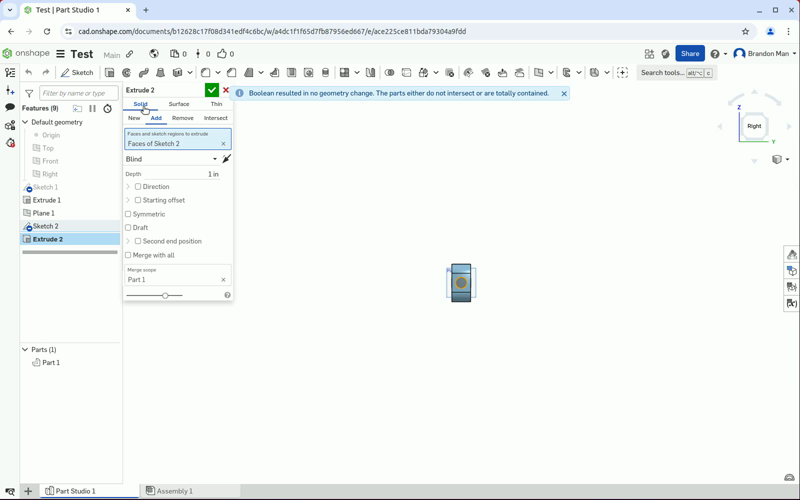
click(143, 106)
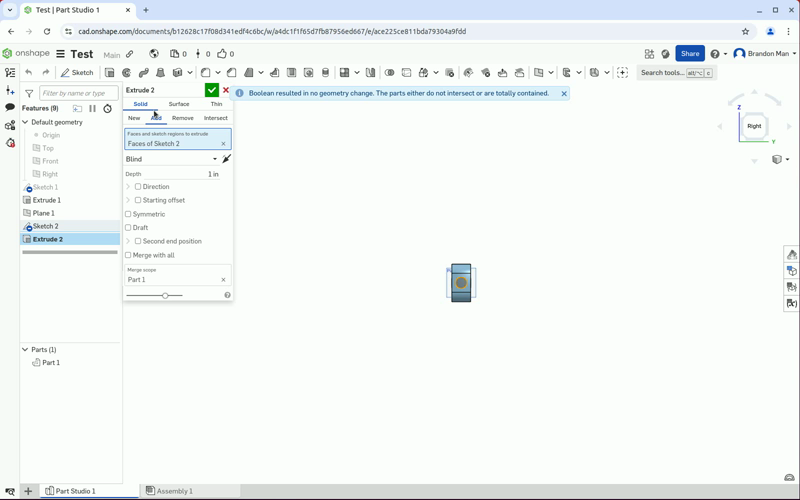
mouse_move(186, 120)
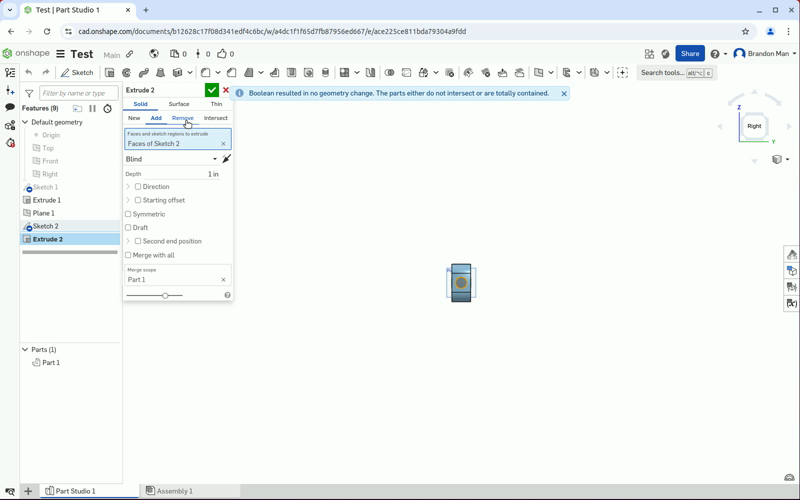
click(186, 120)
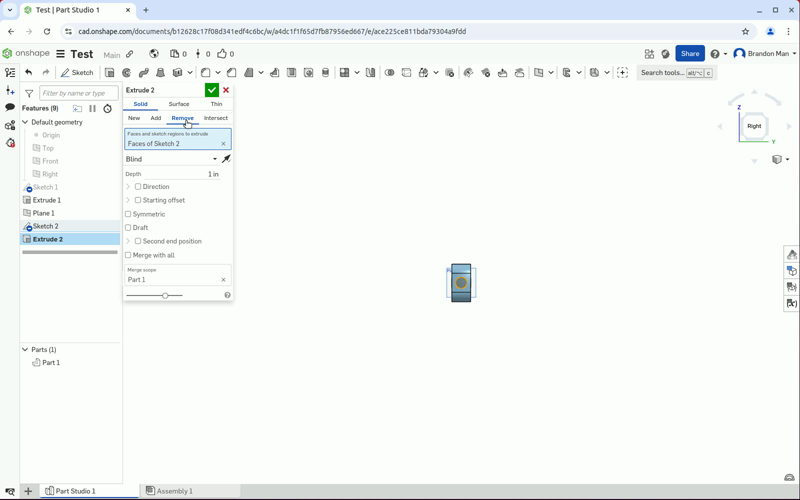
key(tab, 4)
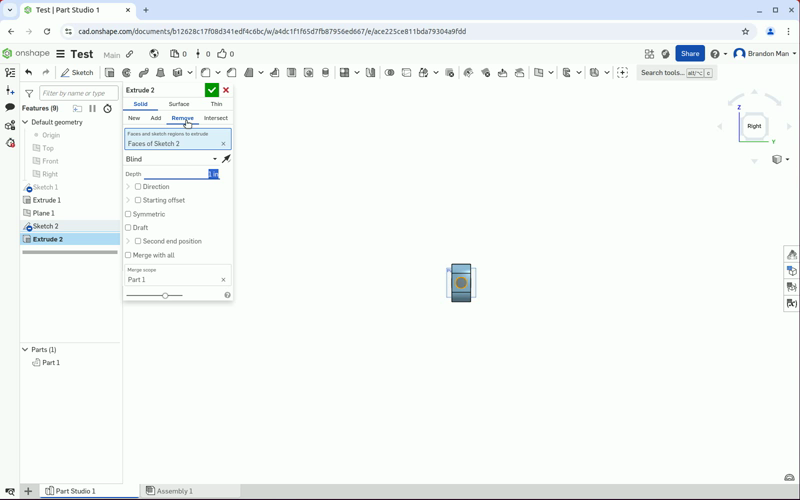
text(30.811)
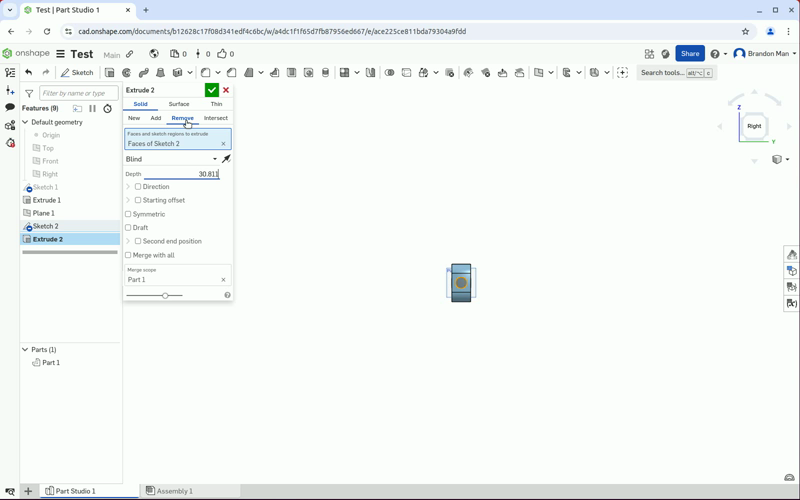
key(tab, 6)
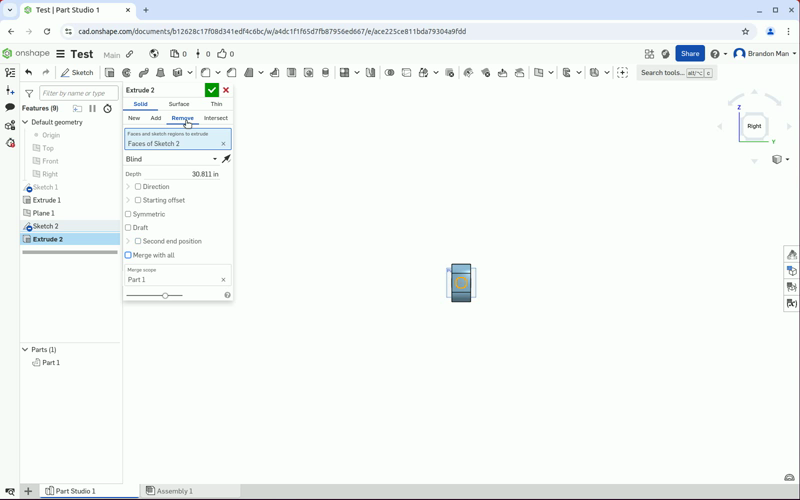
key(space)
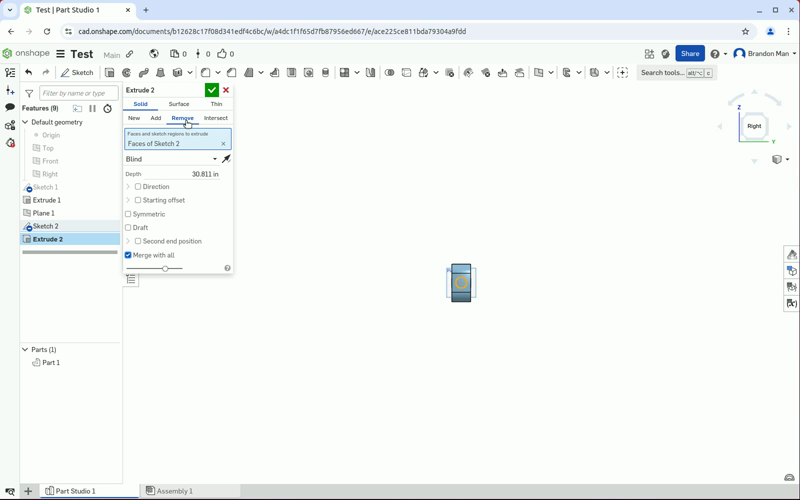
key(enter)
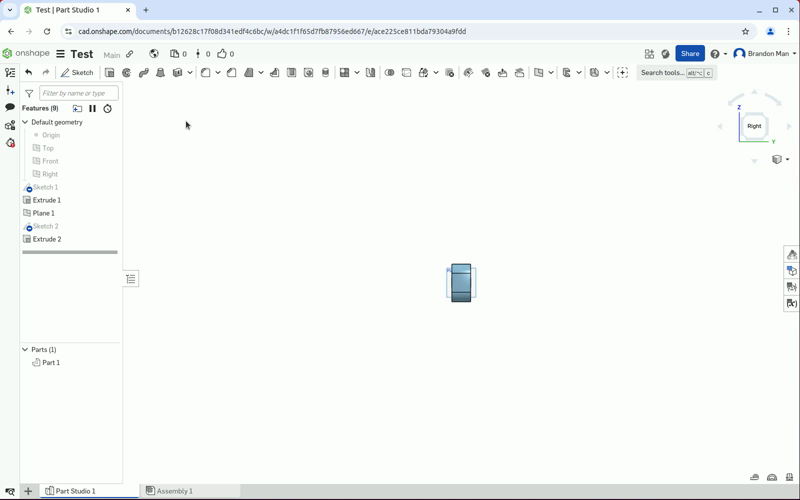
key(shift+h)
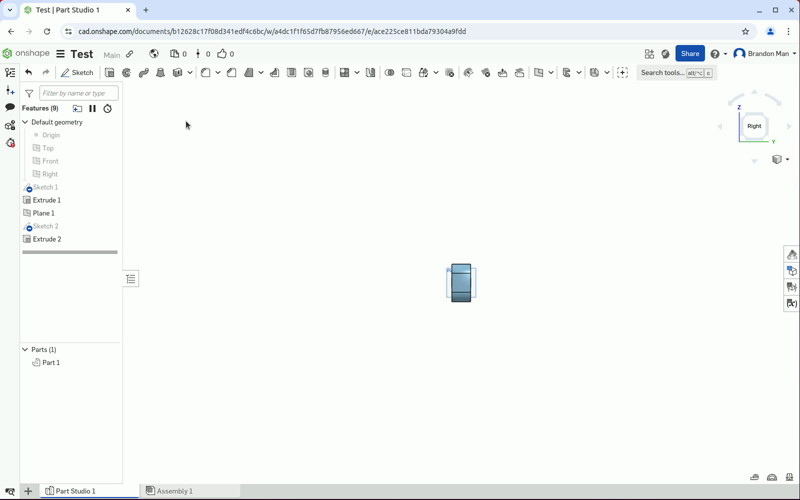
key(shift+h)
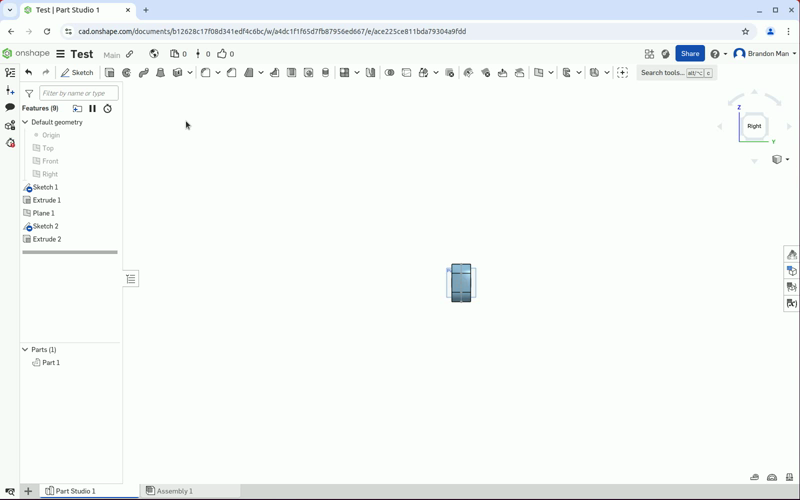
key(shift+7)
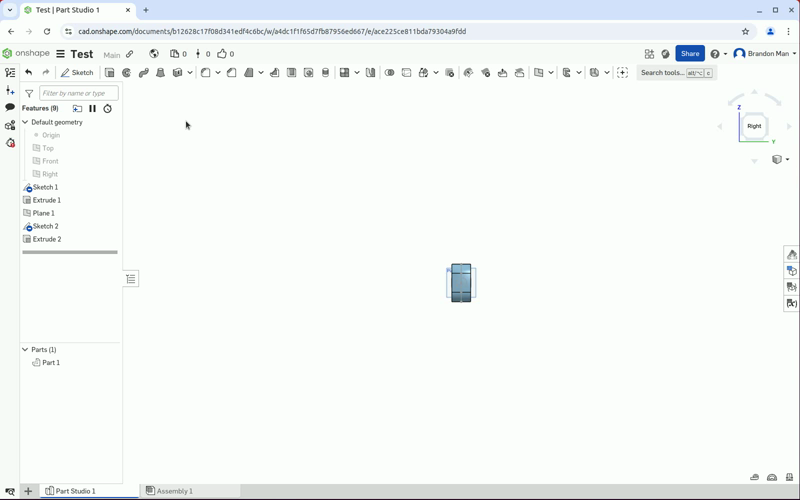
key(right, 2)
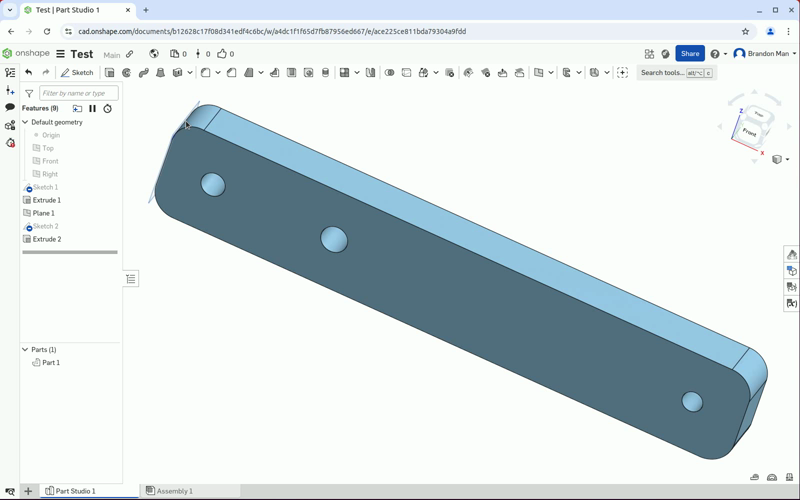
key(down, 2)
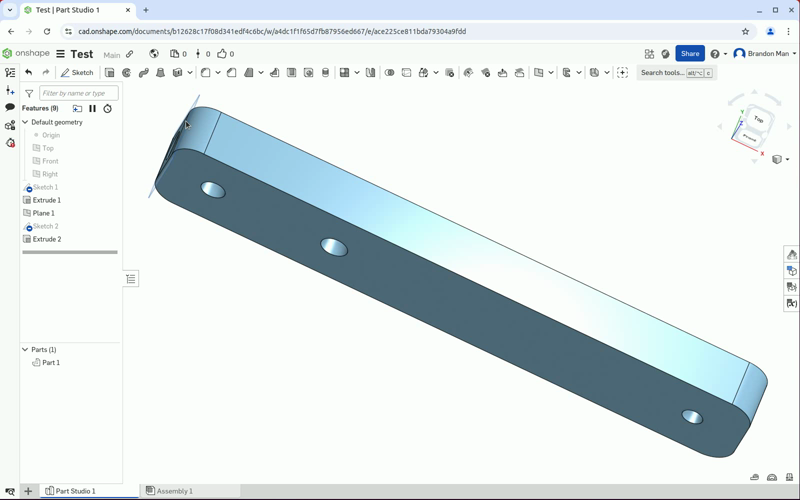
key(up, 2)
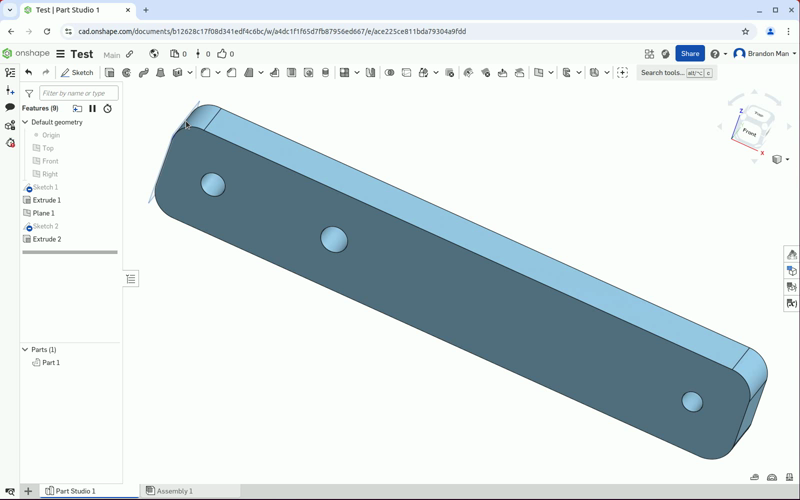
key(left, 2)
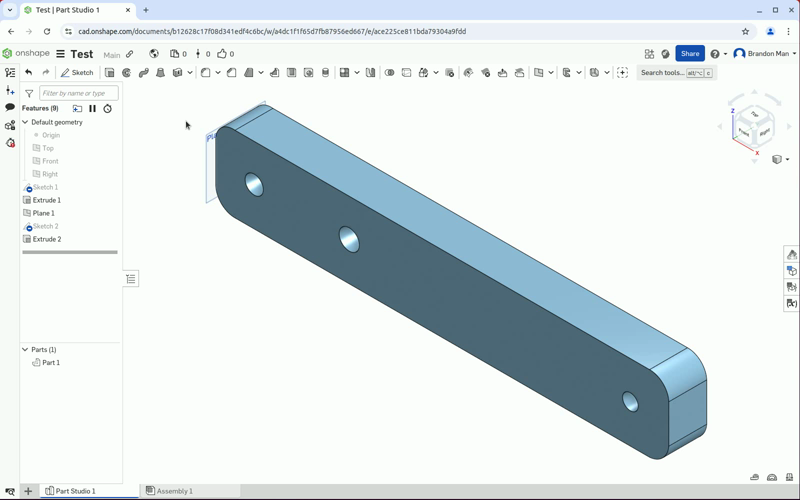
mouse_move(73, 189)
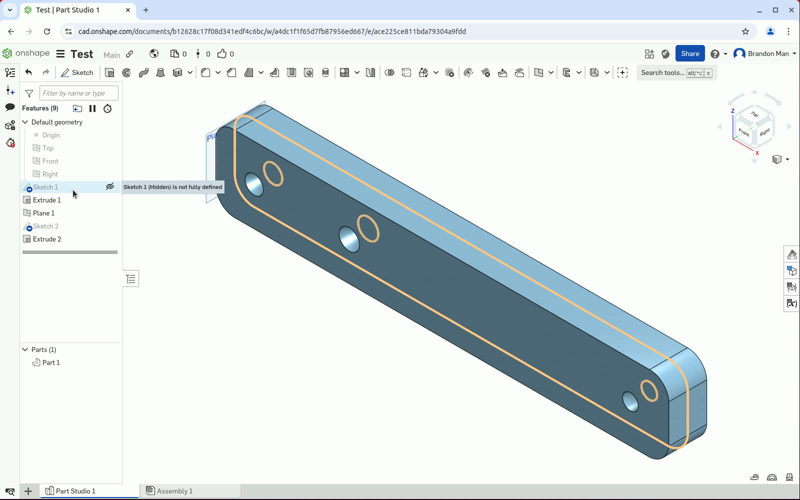
click(73, 189)